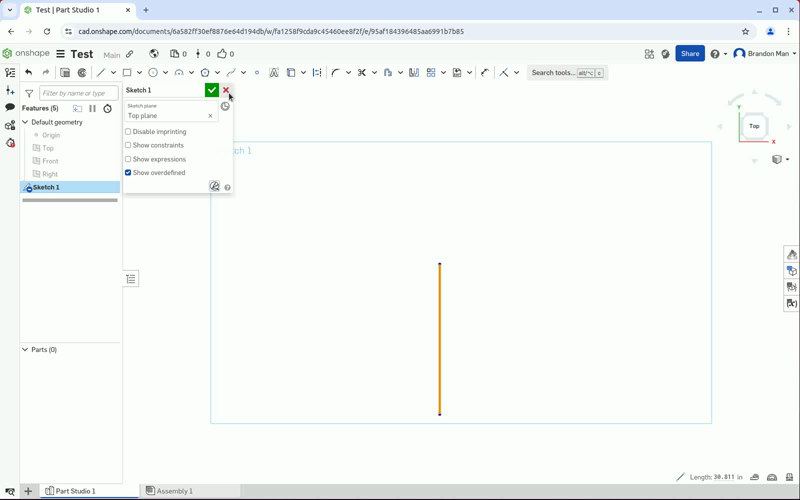
key(shift+h)
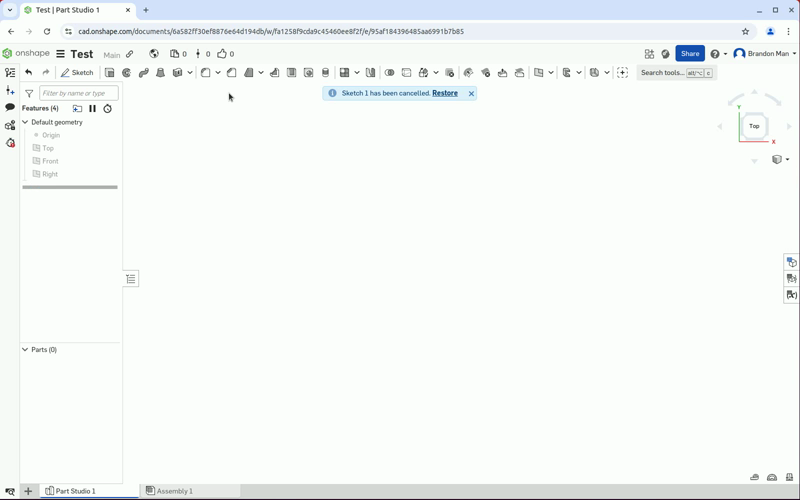
mouse_move(73, 352)
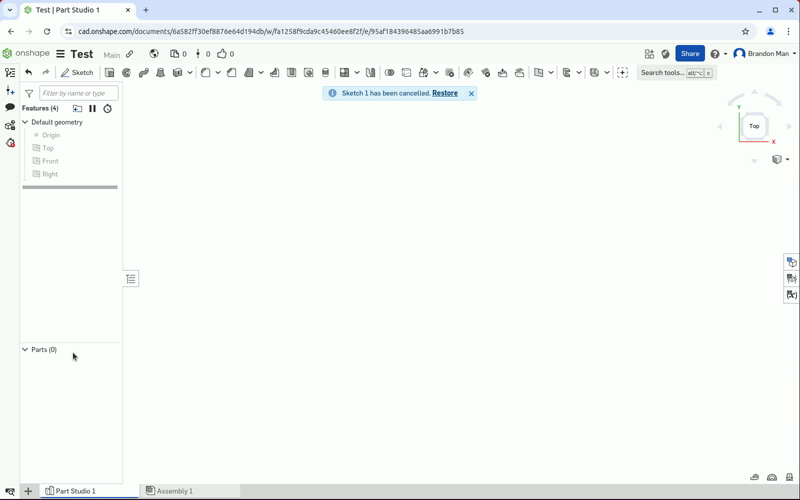
key(y)
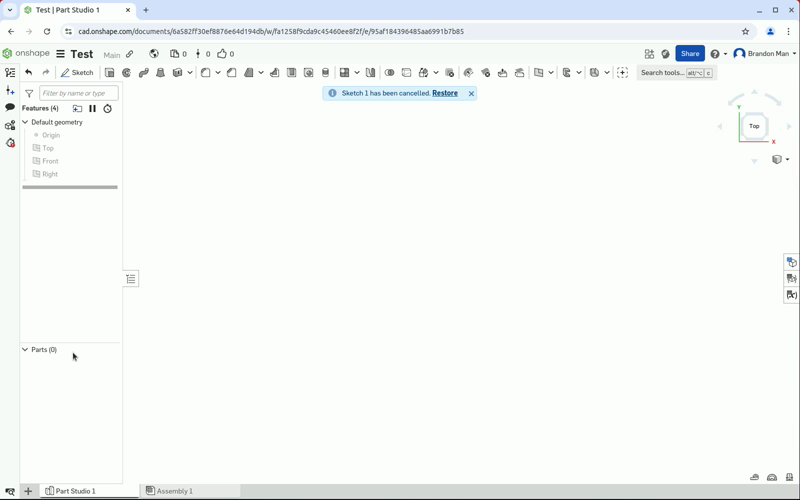
key(shift+p)
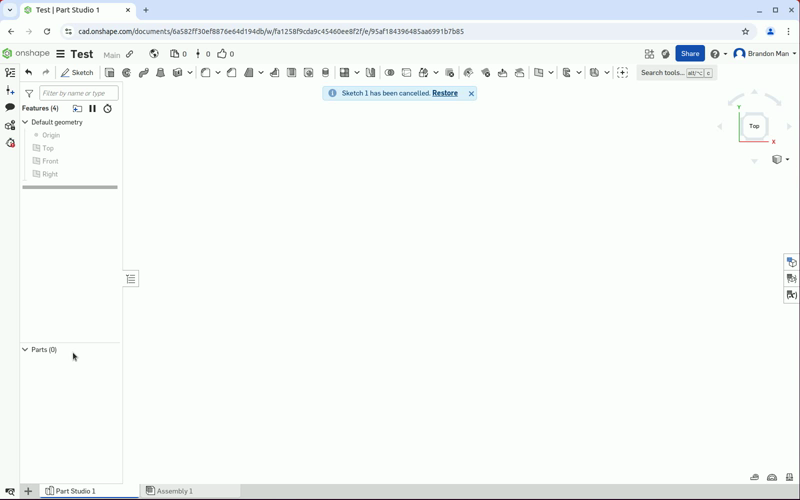
key(space)
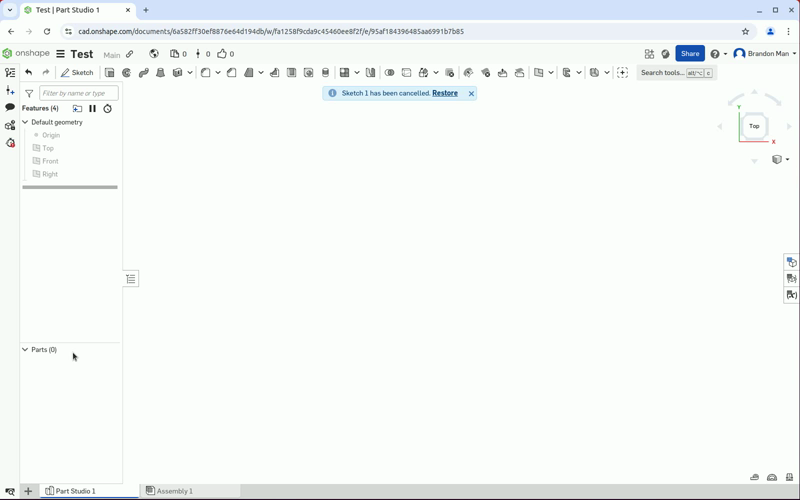
key_down(shift)
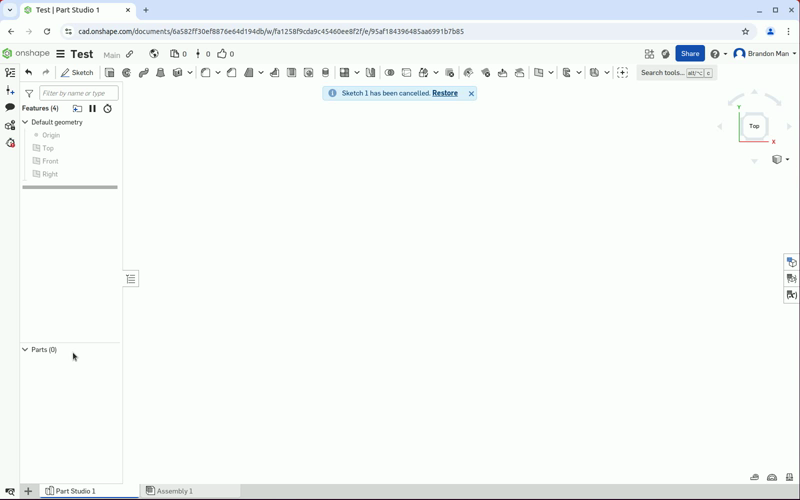
key(up)
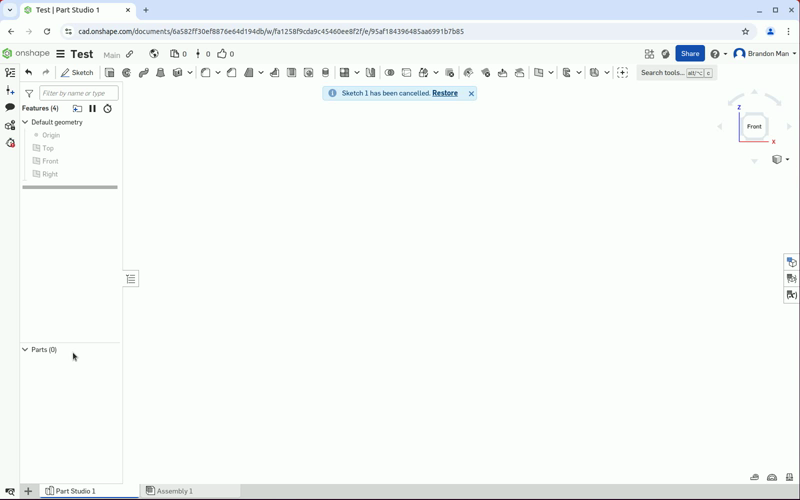
key_up(shift)
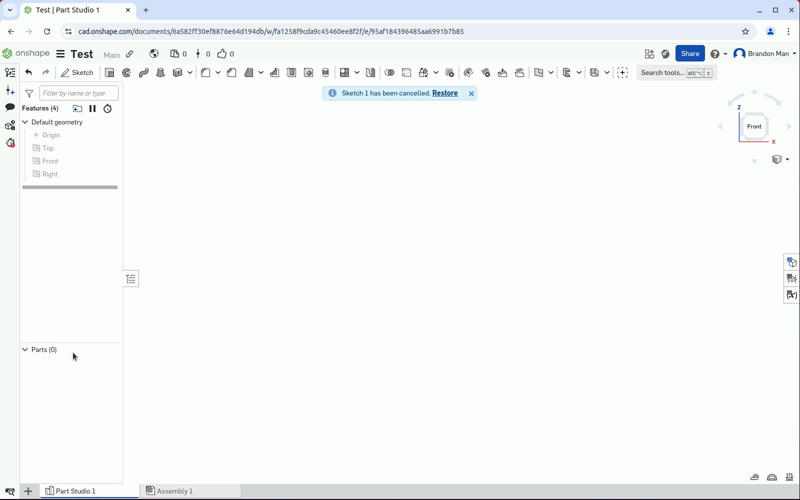
mouse_move(73, 352)
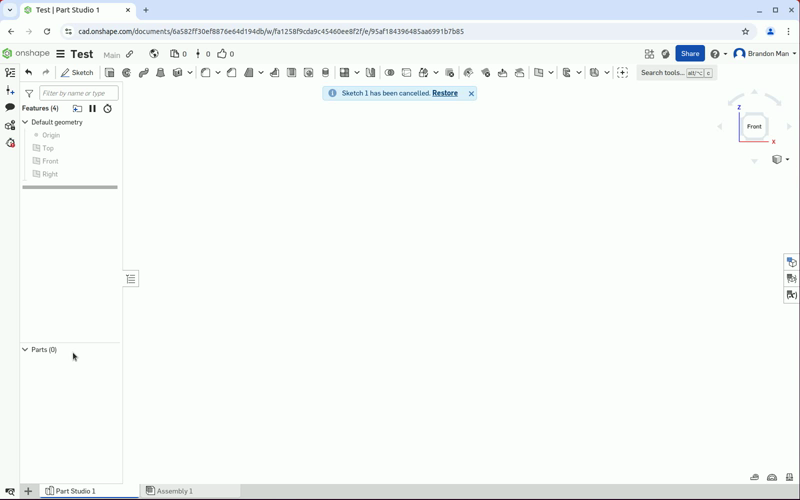
key(shift+y)
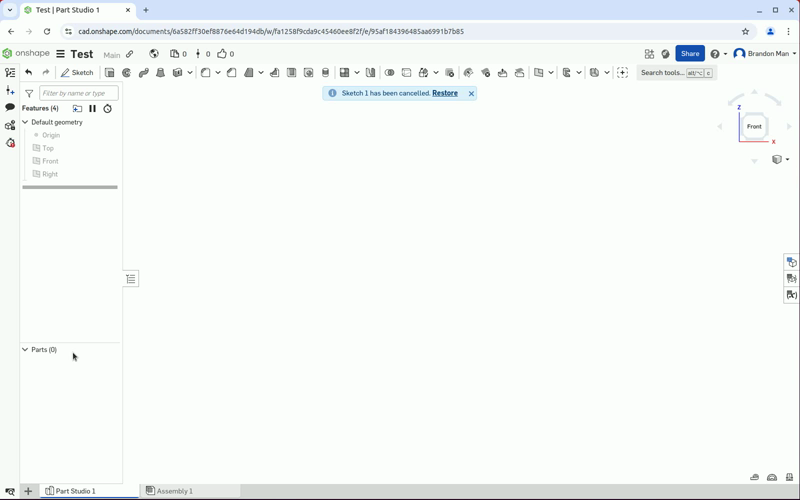
key(shift+s)
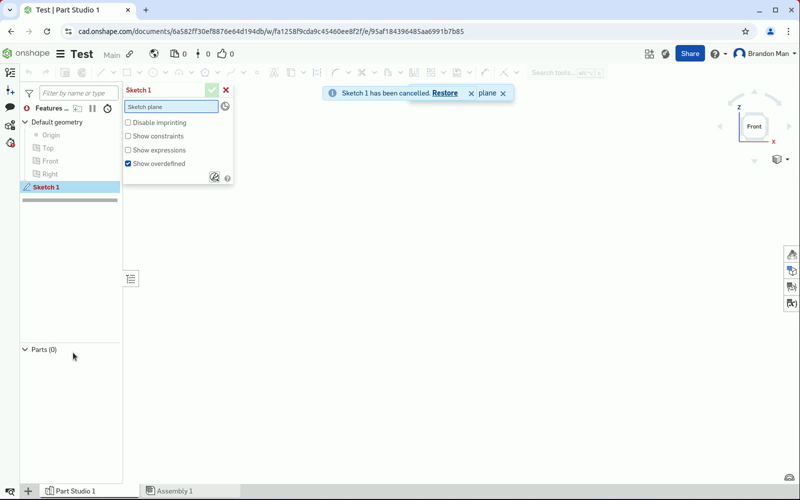
mouse_move(73, 163)
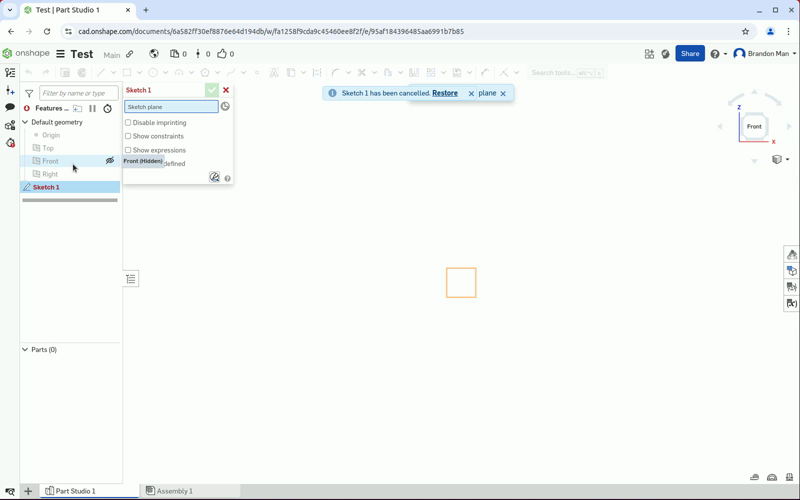
click(73, 163)
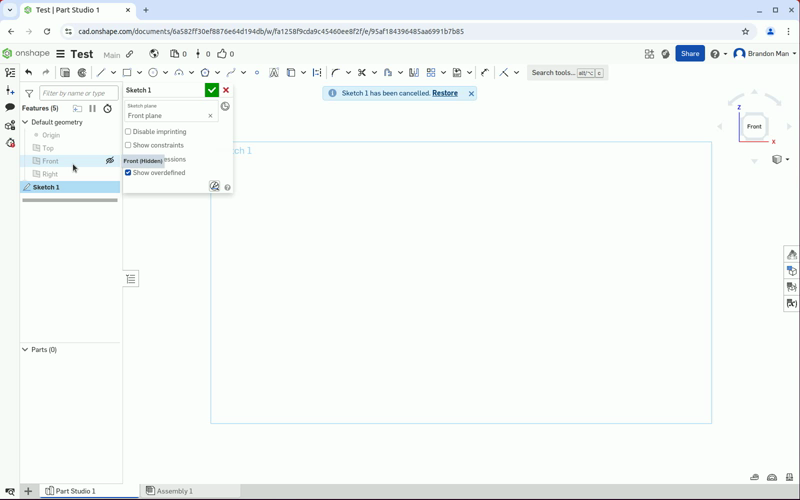
mouse_move(73, 352)
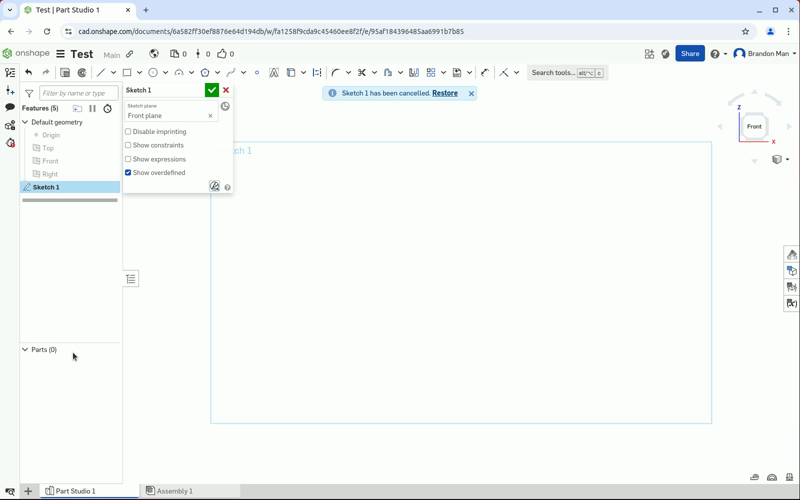
key(y)
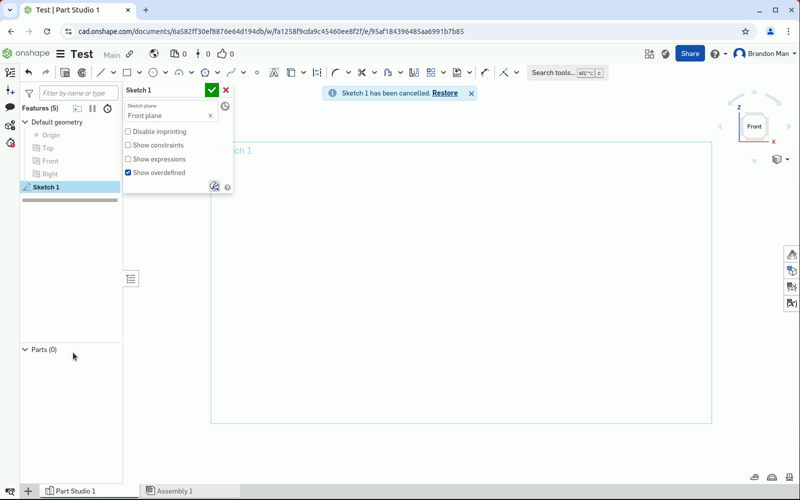
key(a)
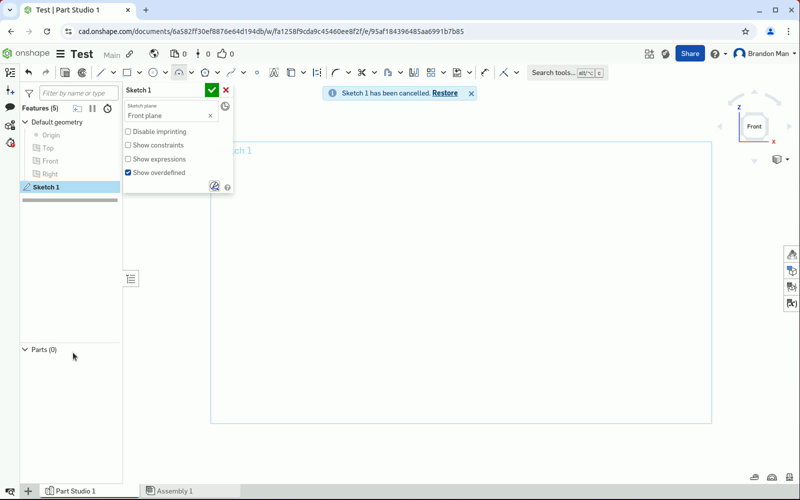
key_down(shift)
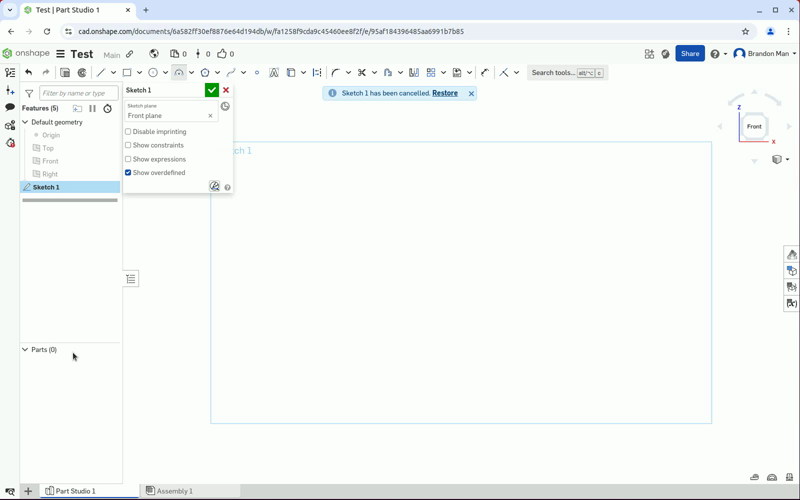
mouse_move(460, 337)
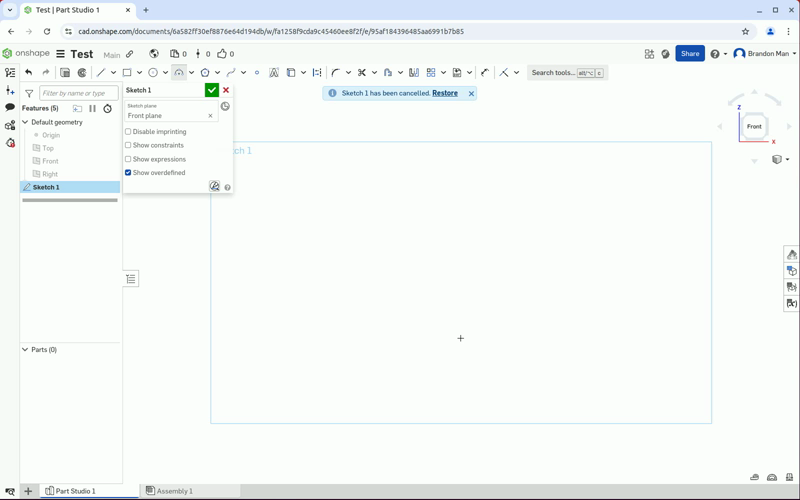
click(460, 337)
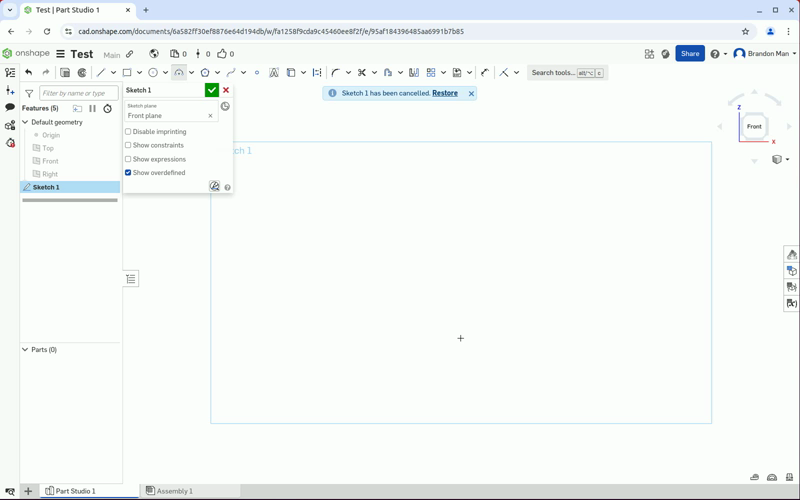
key_up(shift)
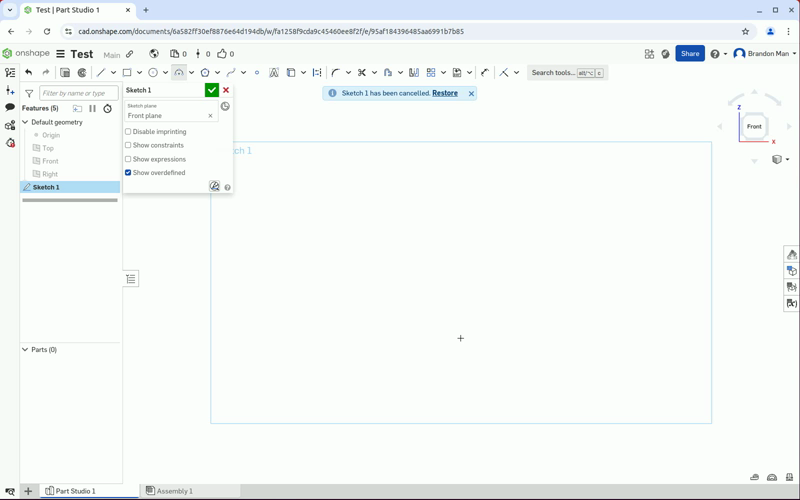
key_down(shift)
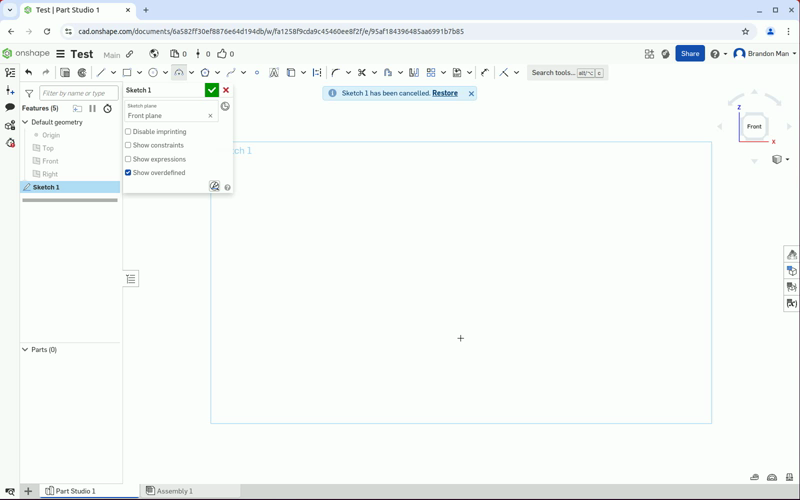
mouse_move(527, 282)
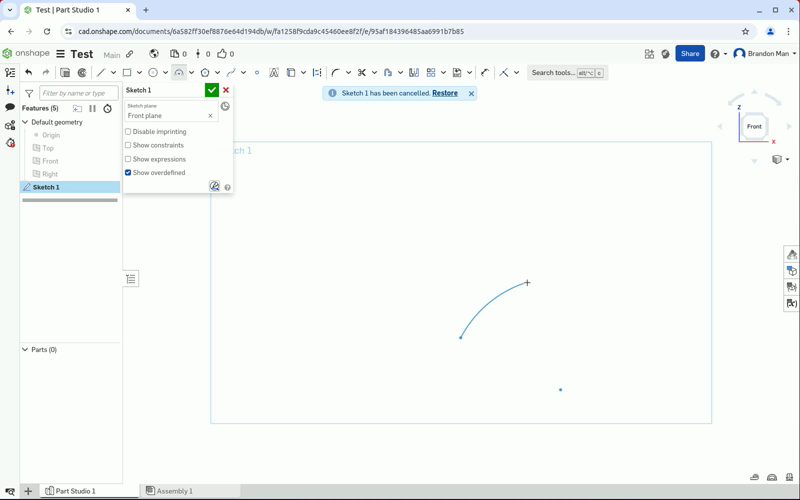
click(527, 282)
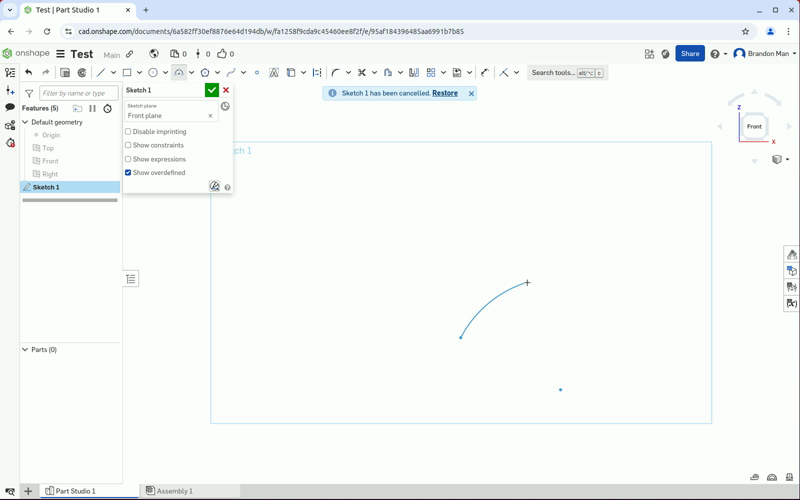
mouse_move(515, 335)
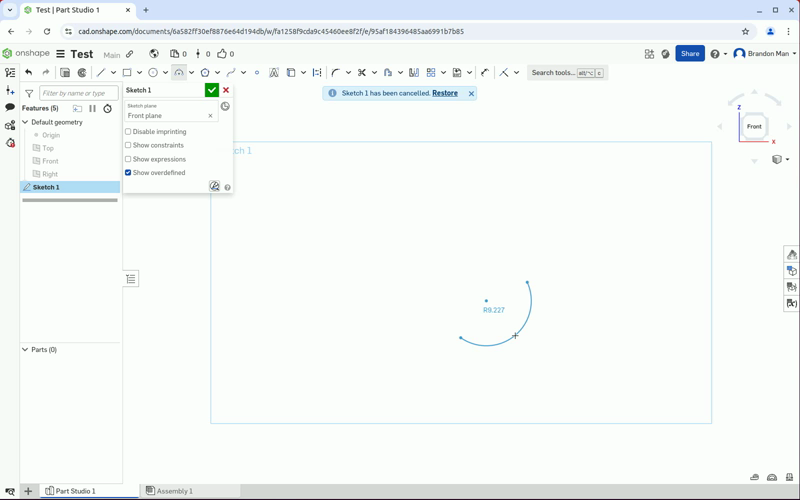
click(515, 335)
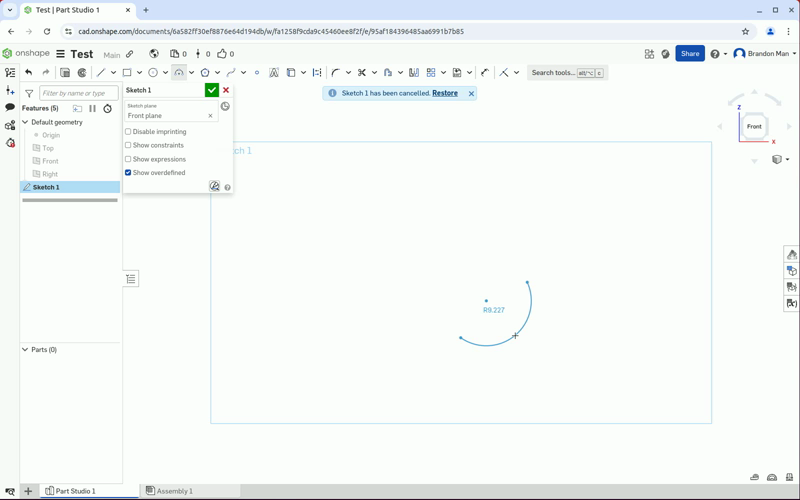
key_up(shift)
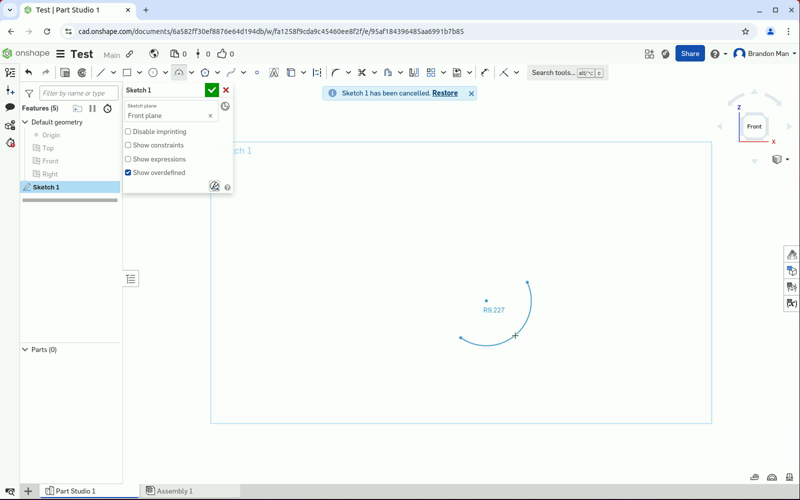
key(esc)
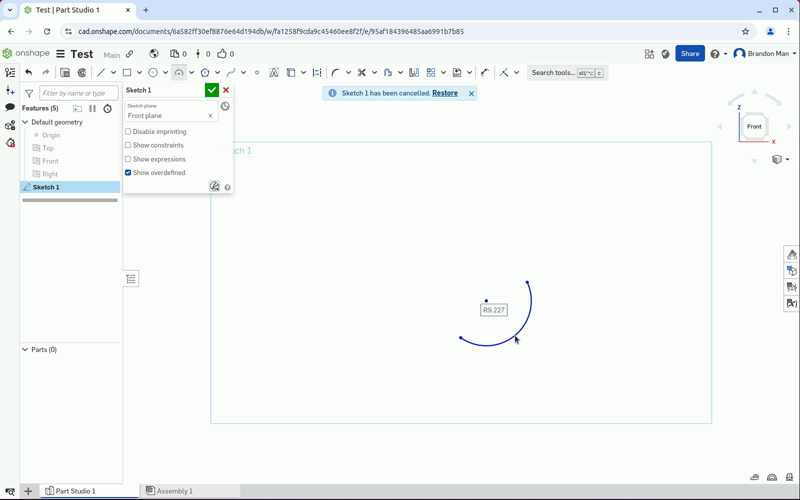
key(l)
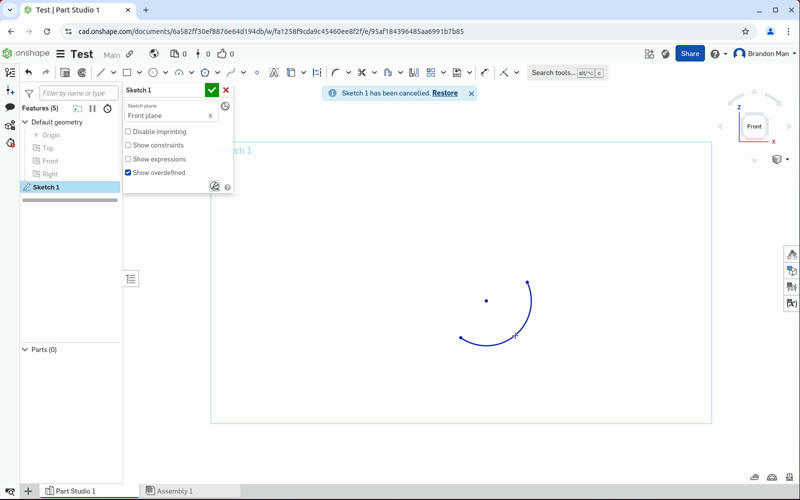
mouse_move(527, 282)
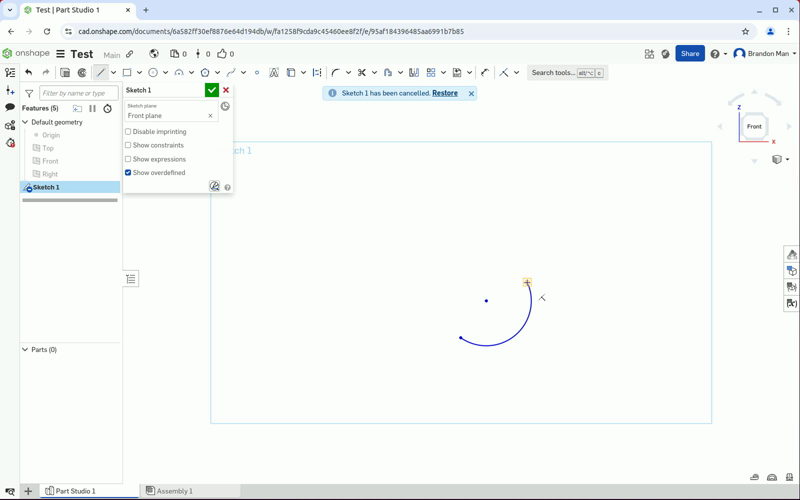
click(527, 282)
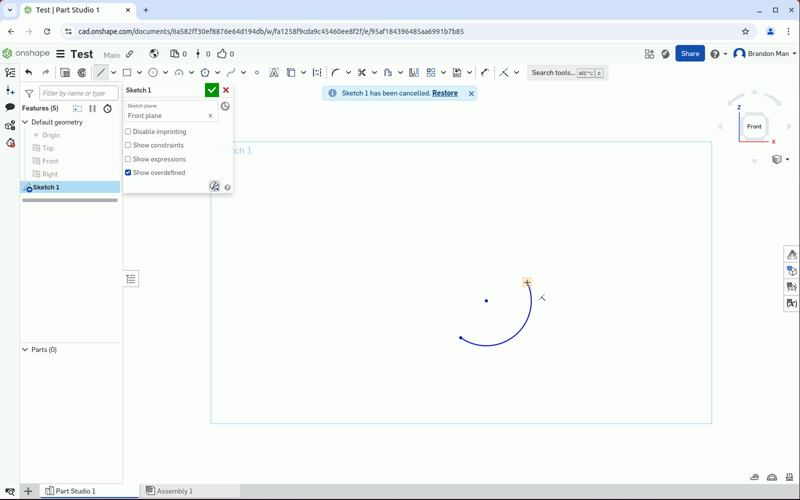
key_down(shift)
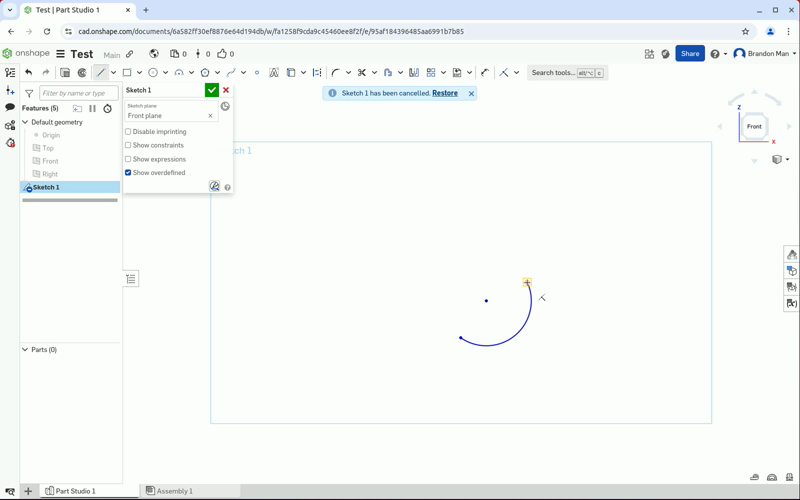
mouse_move(557, 282)
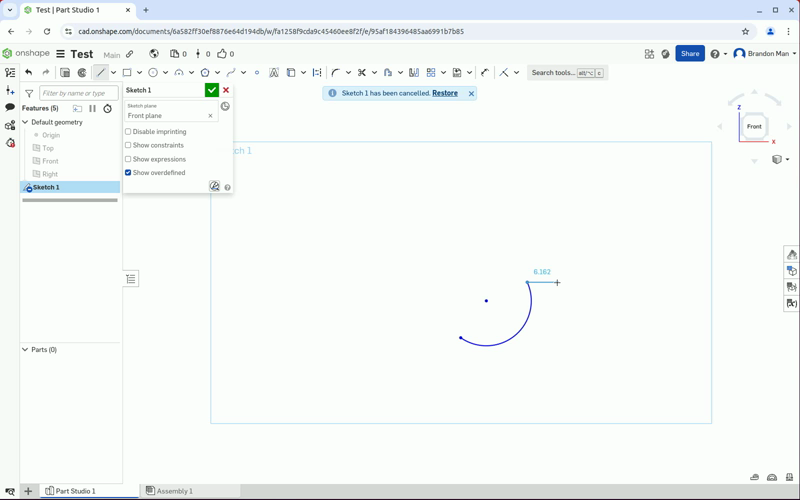
mouse_move(553, 282)
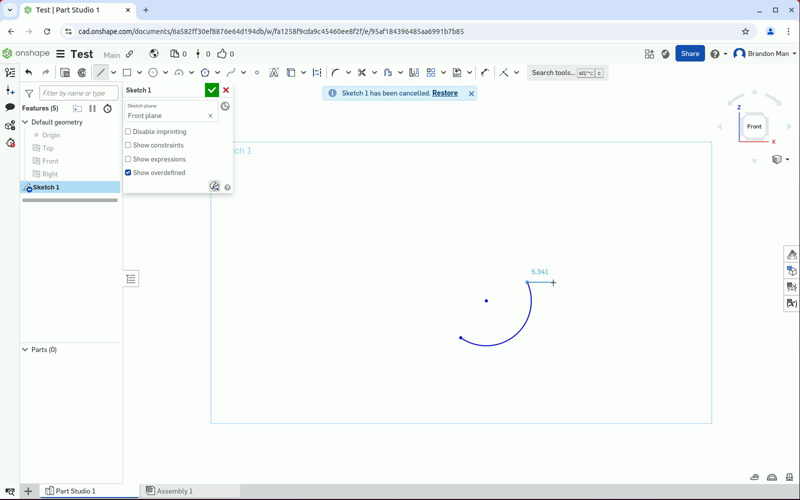
click(553, 282)
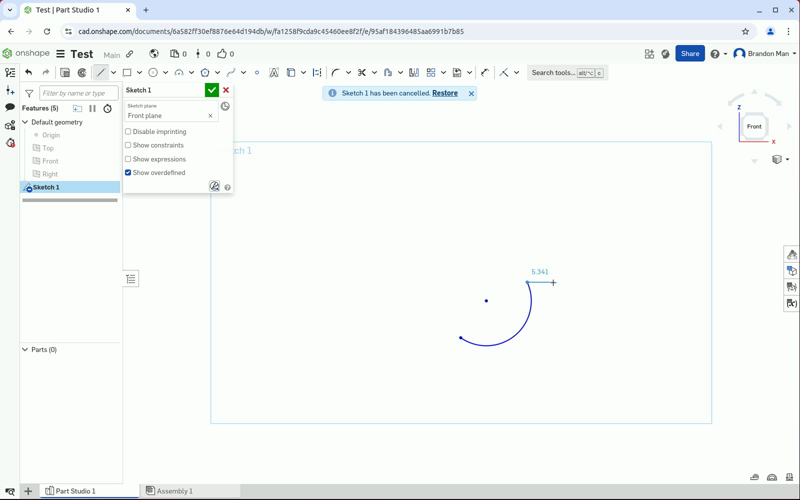
key_up(shift)
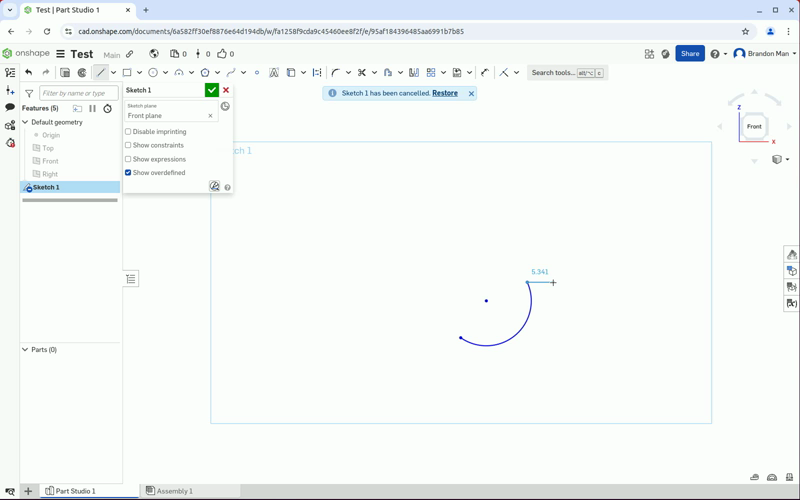
key(esc)
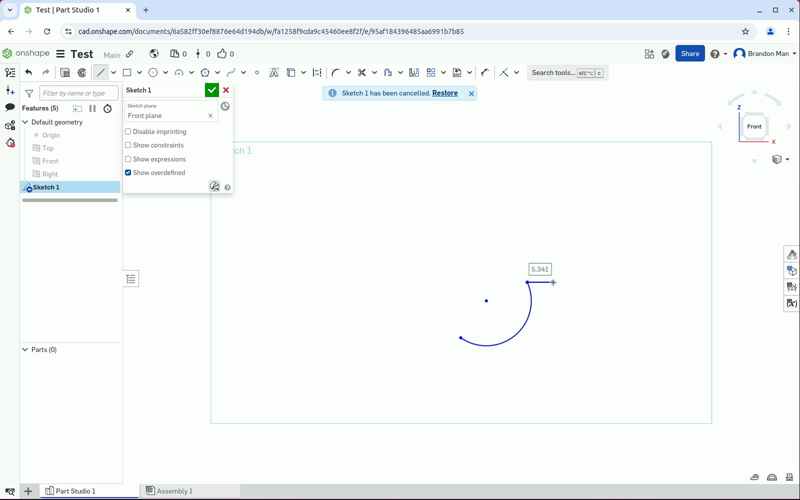
key(a)
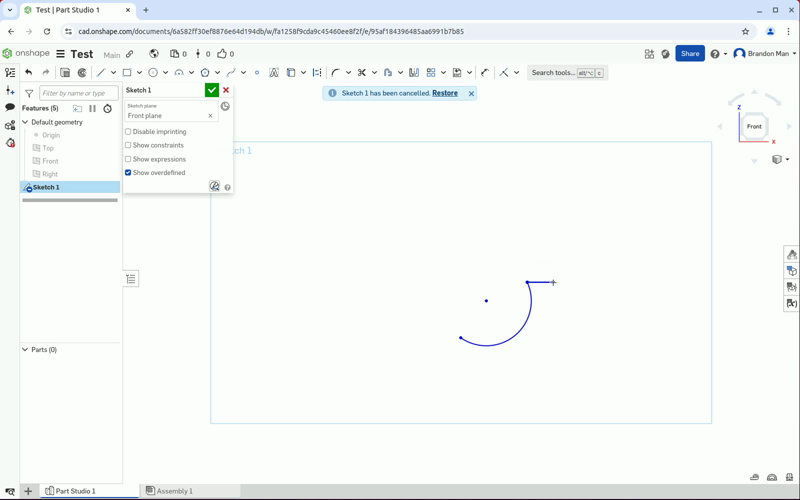
mouse_move(553, 282)
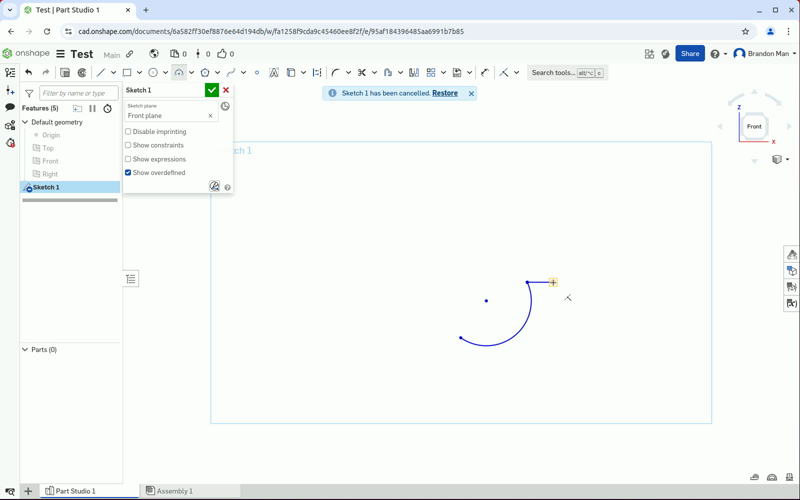
click(553, 282)
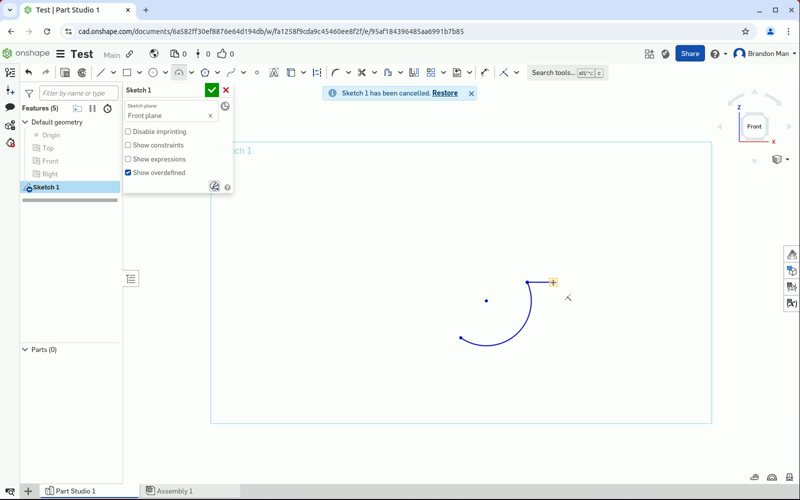
key_down(shift)
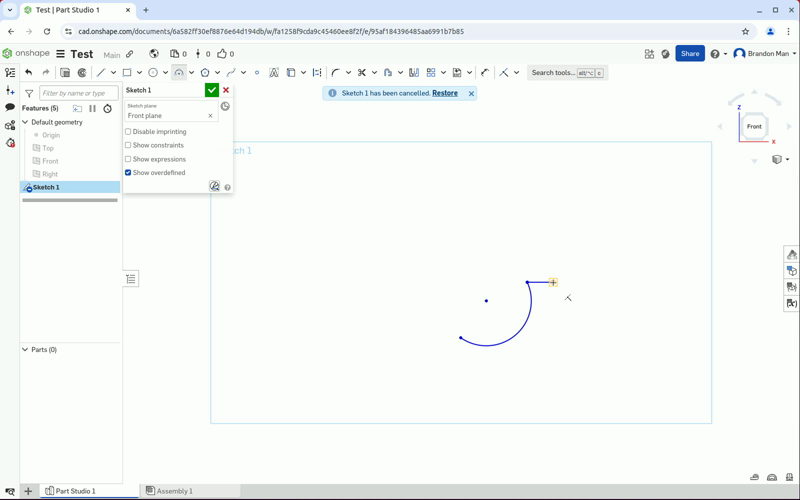
mouse_move(554, 244)
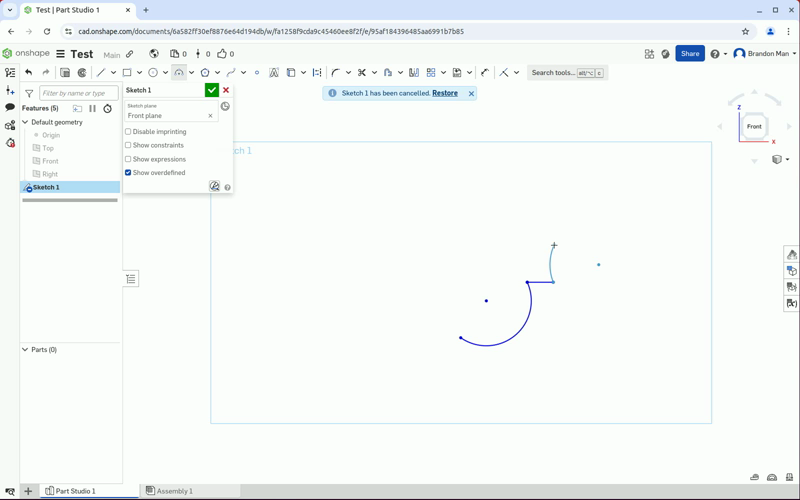
click(554, 244)
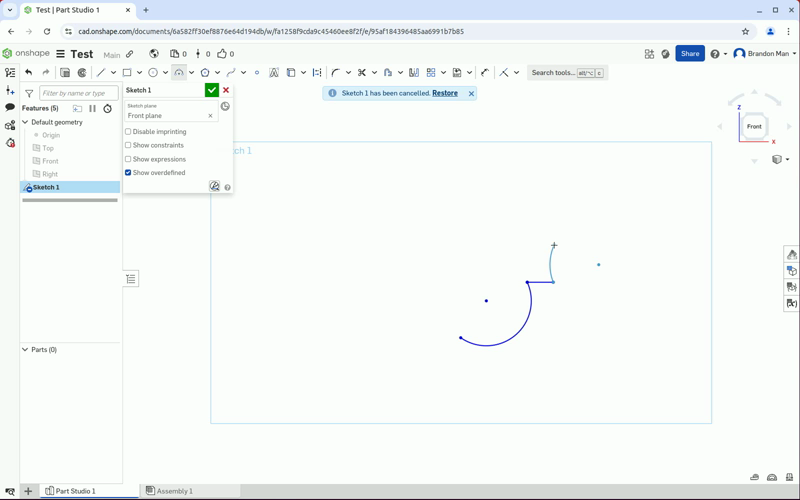
mouse_move(573, 264)
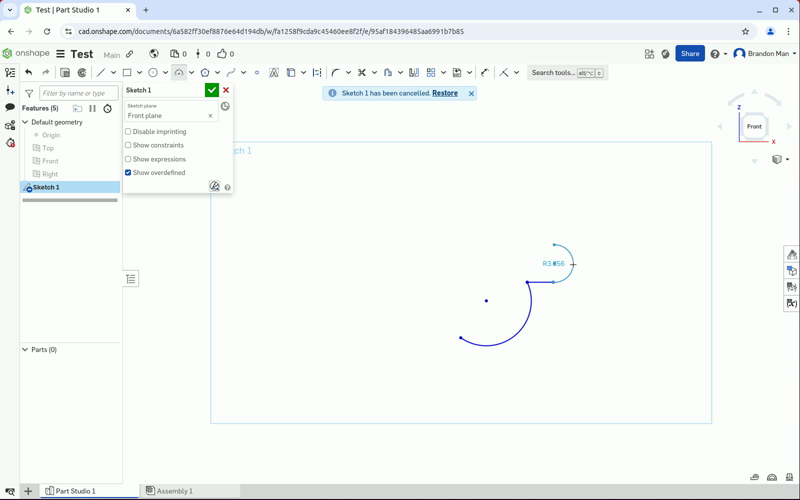
click(573, 264)
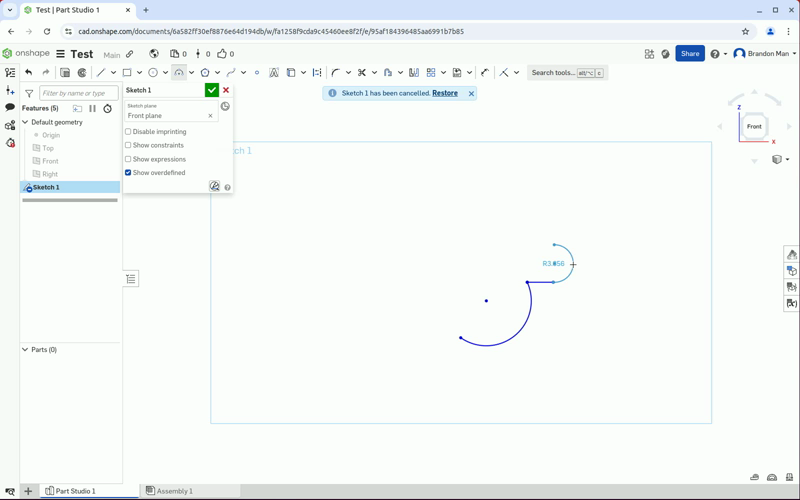
key_up(shift)
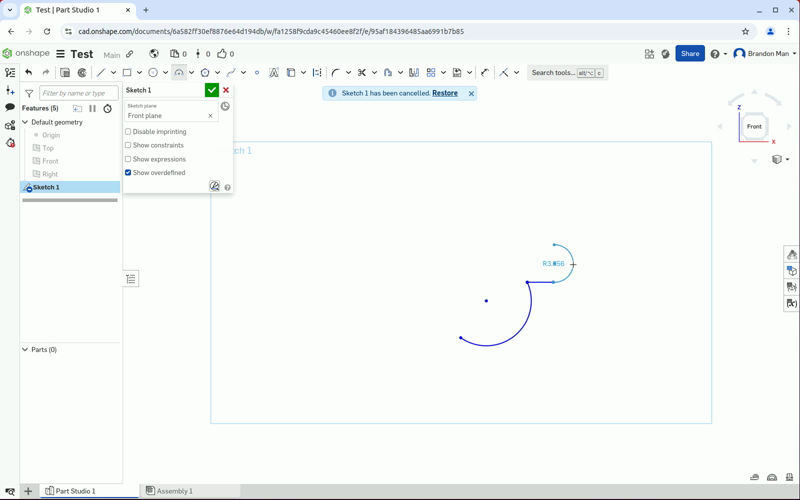
key(esc)
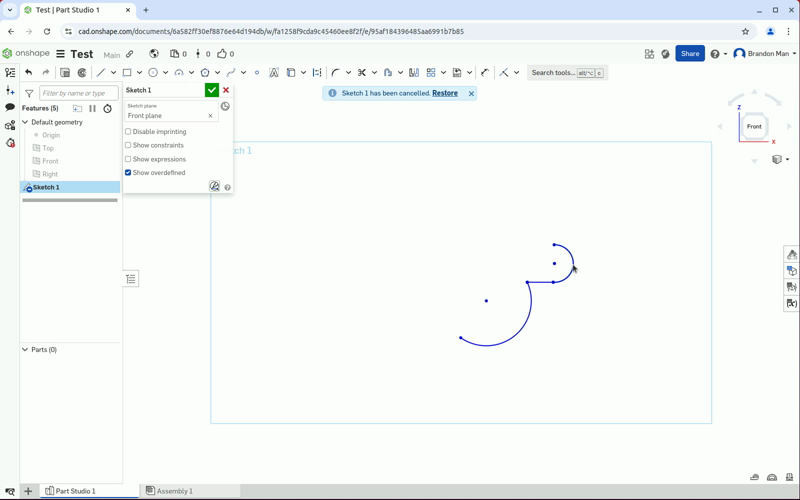
key(l)
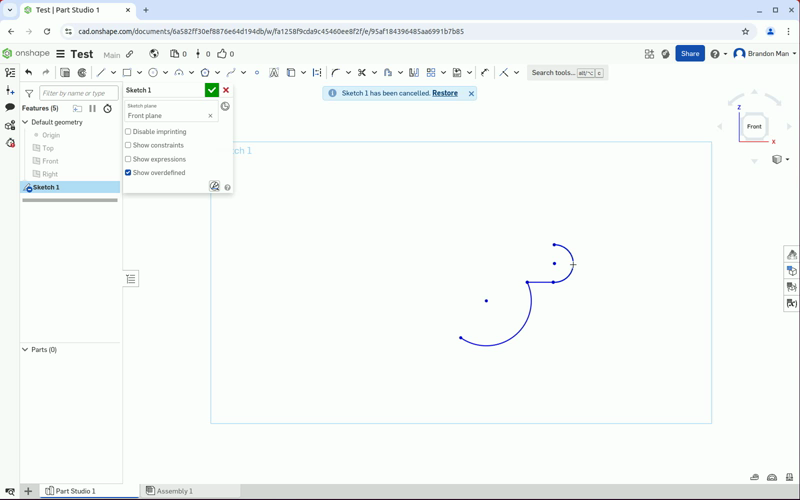
mouse_move(554, 244)
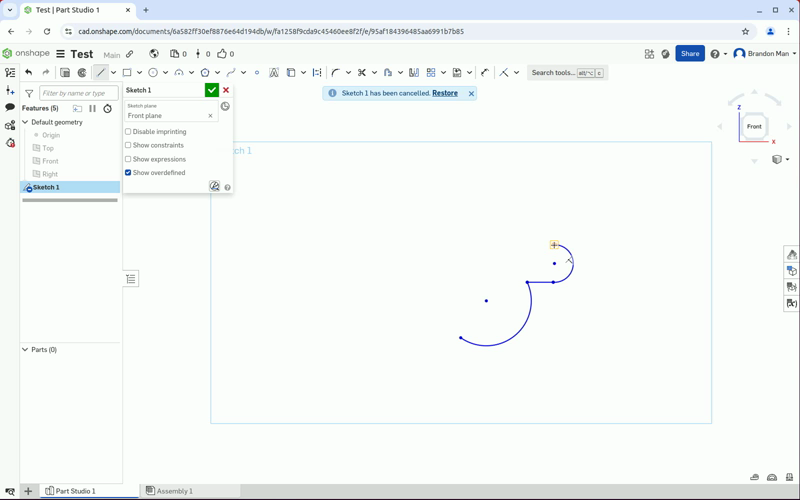
click(554, 244)
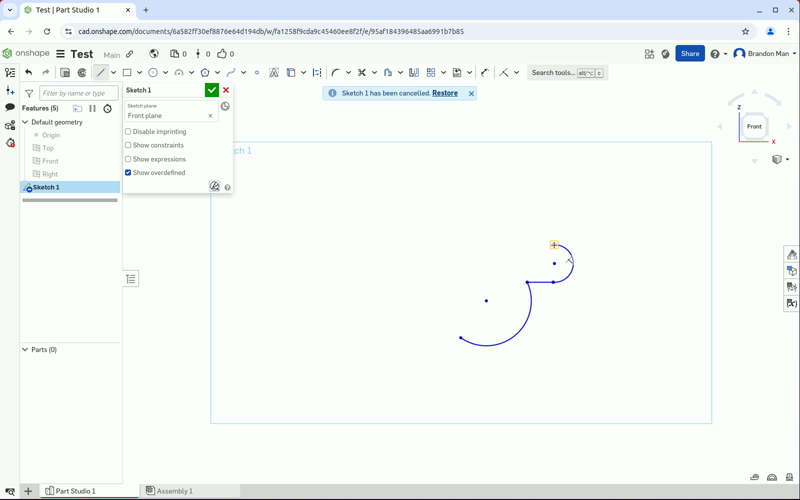
key_down(shift)
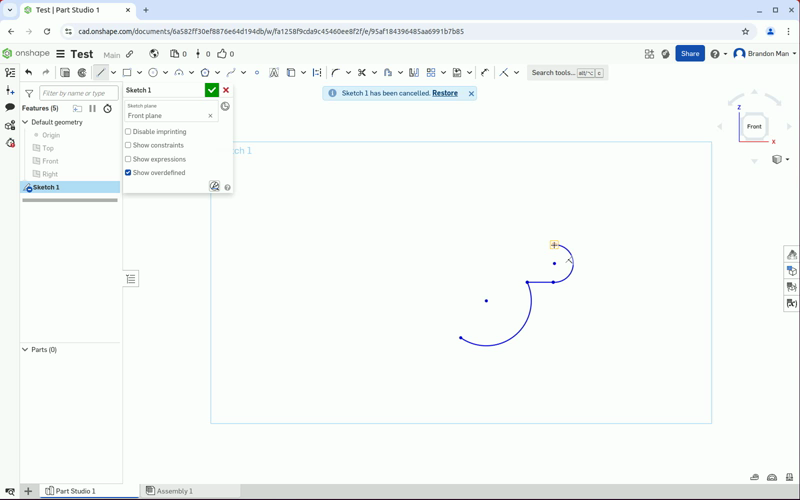
mouse_move(460, 244)
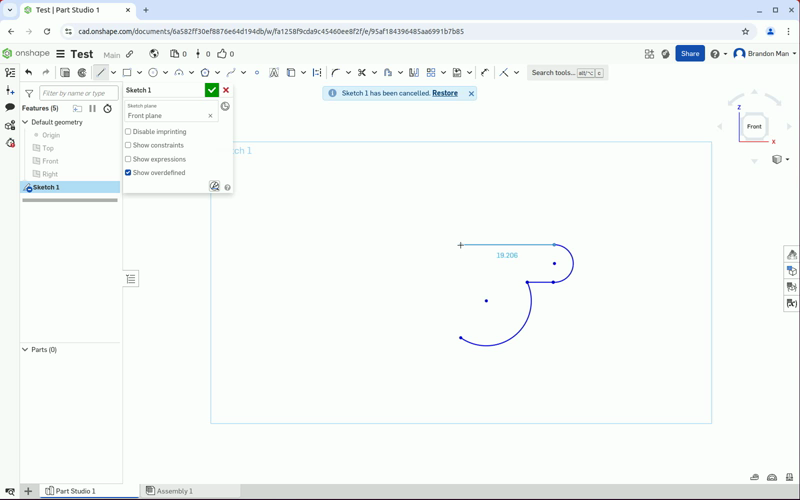
click(460, 244)
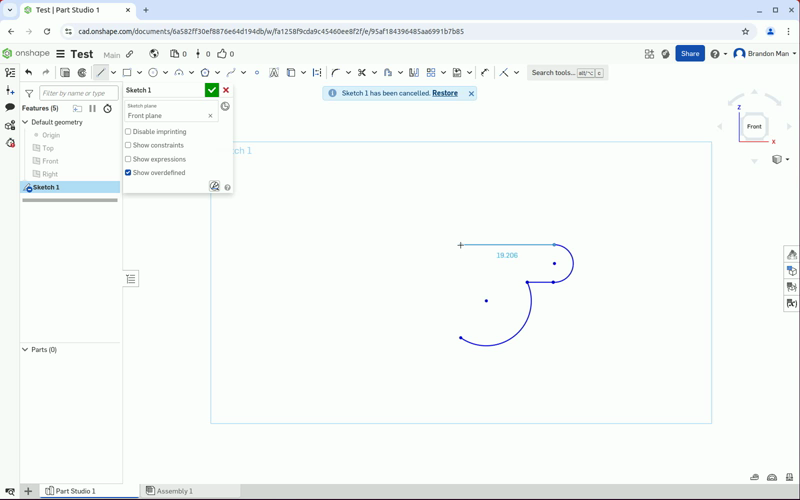
key_up(shift)
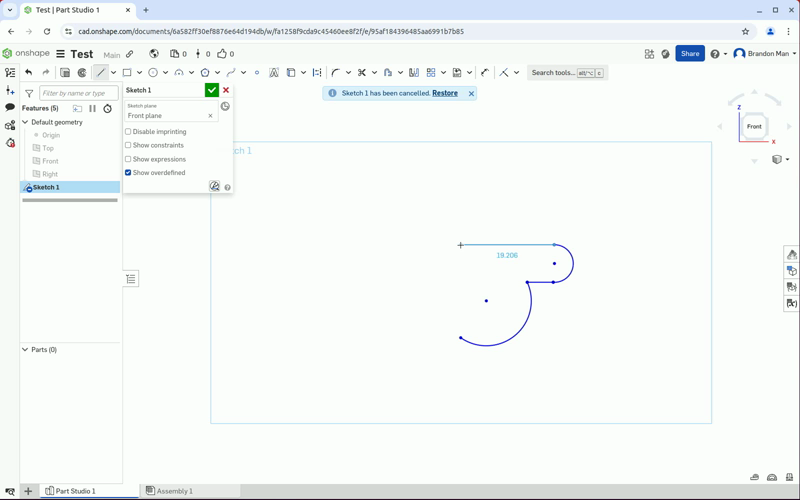
key_down(shift)
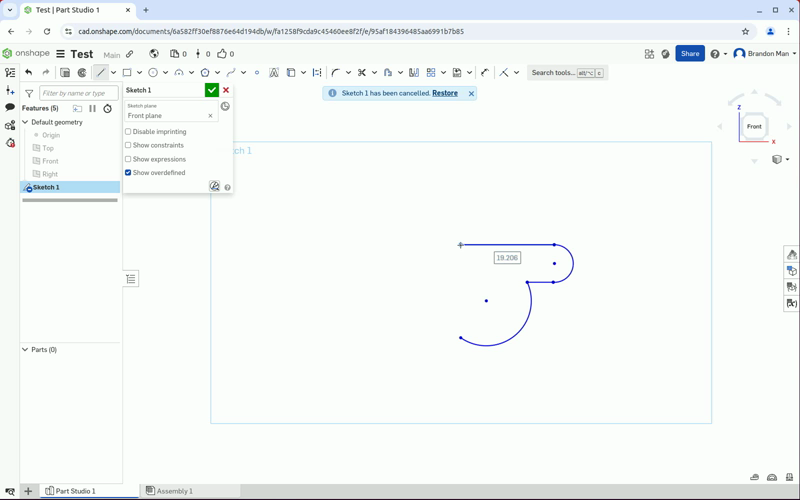
mouse_move(460, 337)
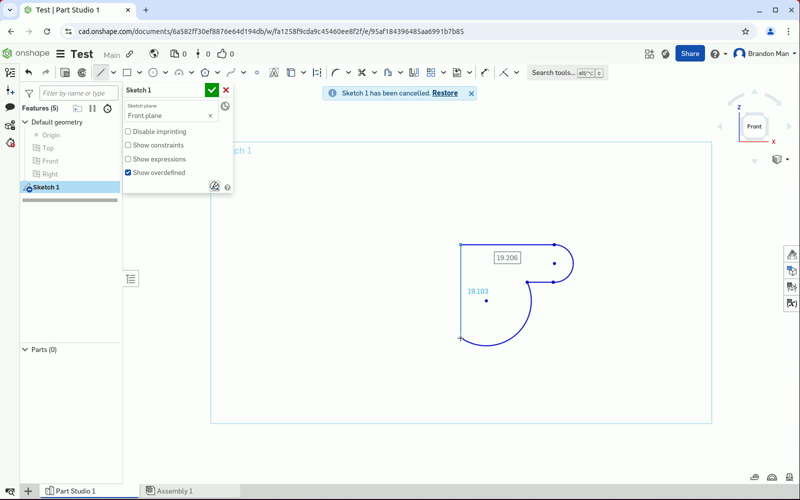
key_up(shift)
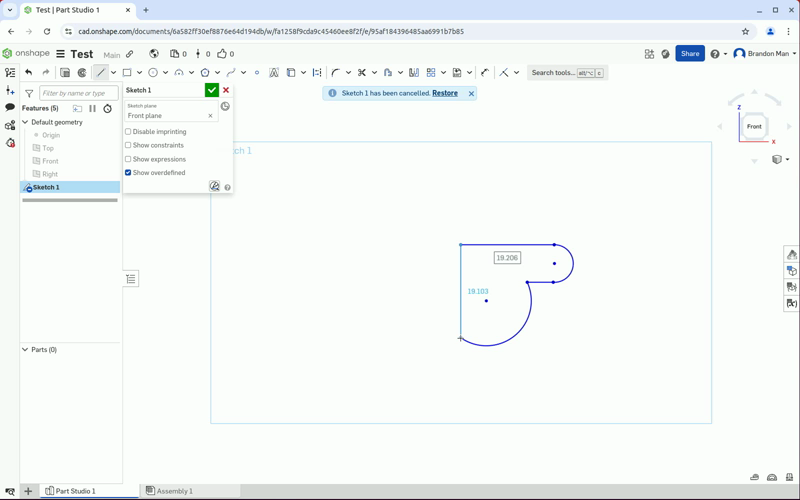
click(460, 337)
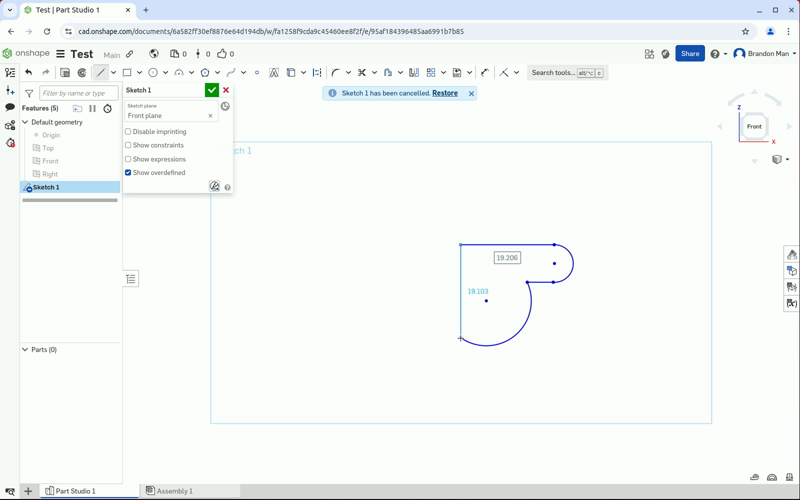
key(esc)
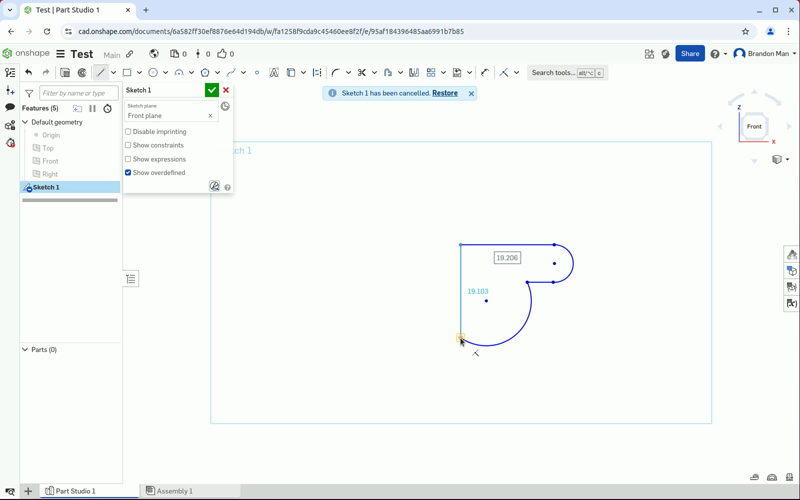
mouse_move(482, 309)
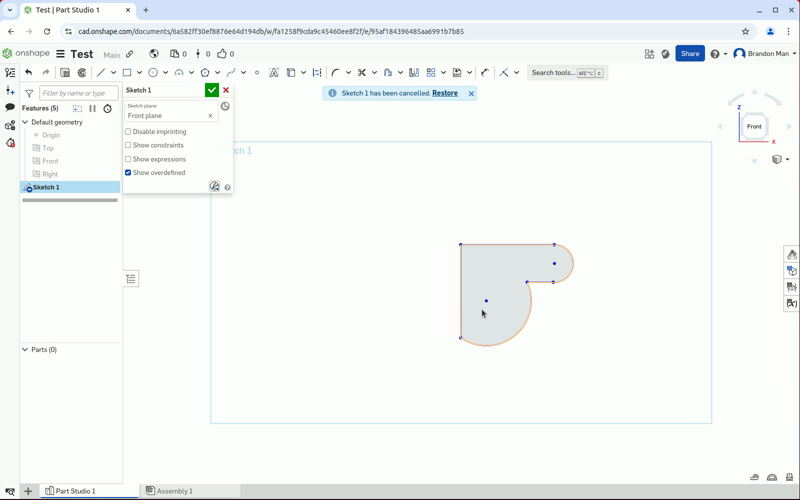
click(482, 309)
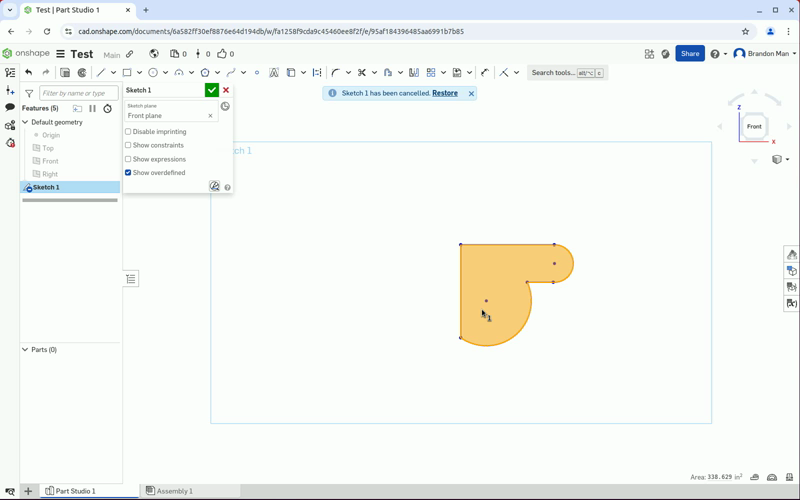
mouse_move(73, 352)
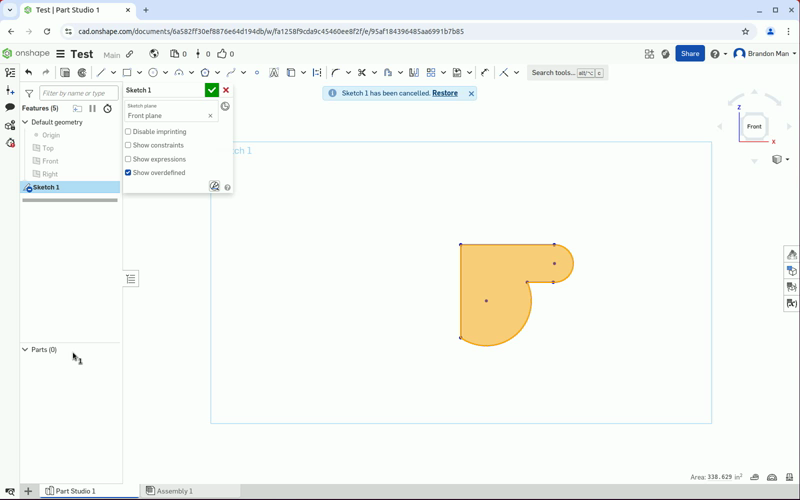
key(shift+y)
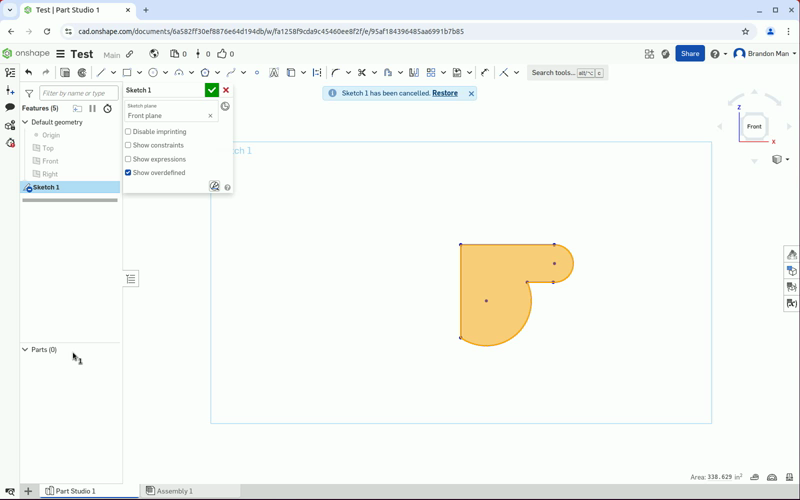
key(shift+e)
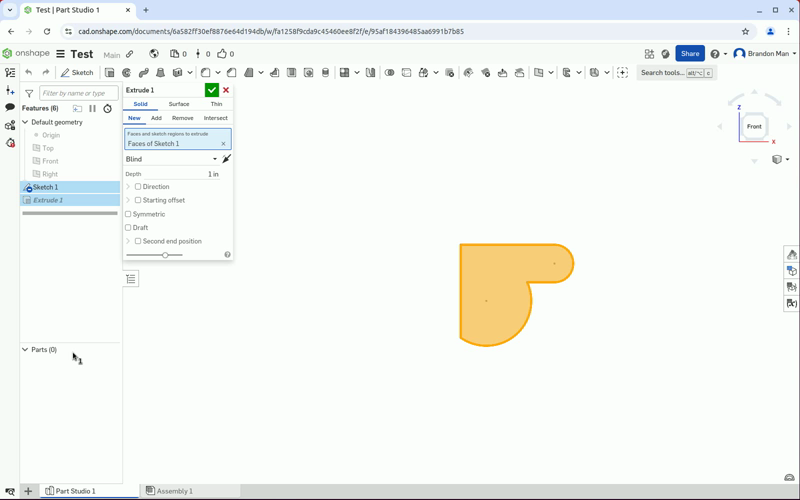
mouse_move(143, 106)
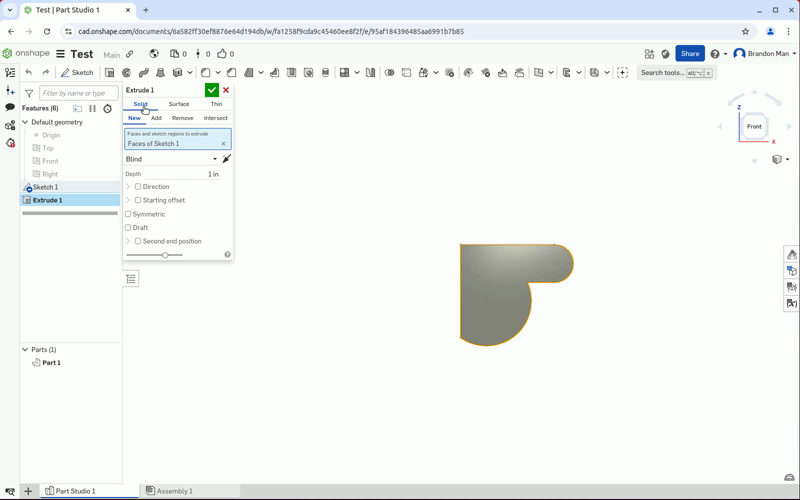
click(143, 106)
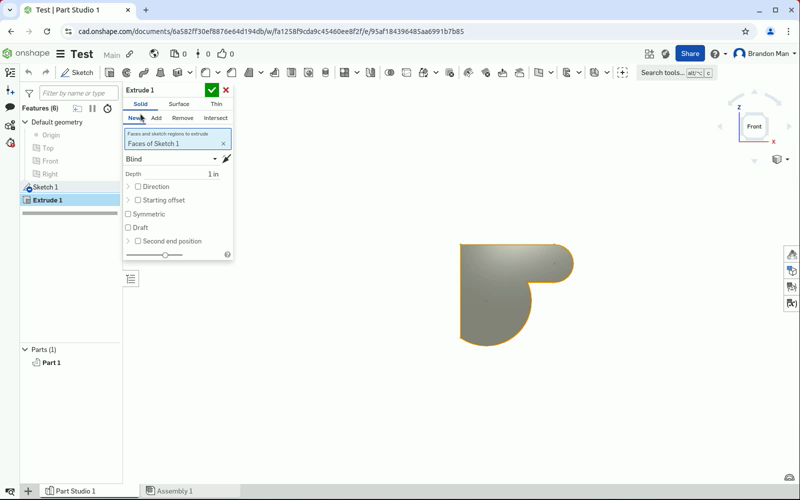
mouse_move(137, 120)
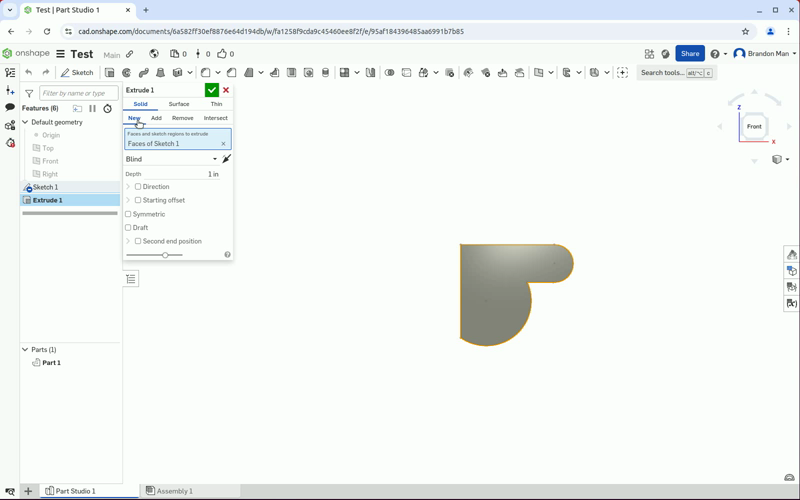
click(137, 120)
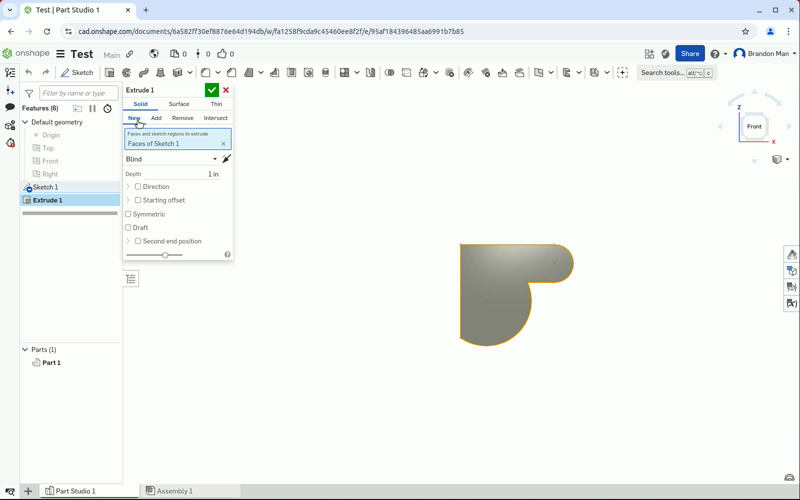
key(tab, 4)
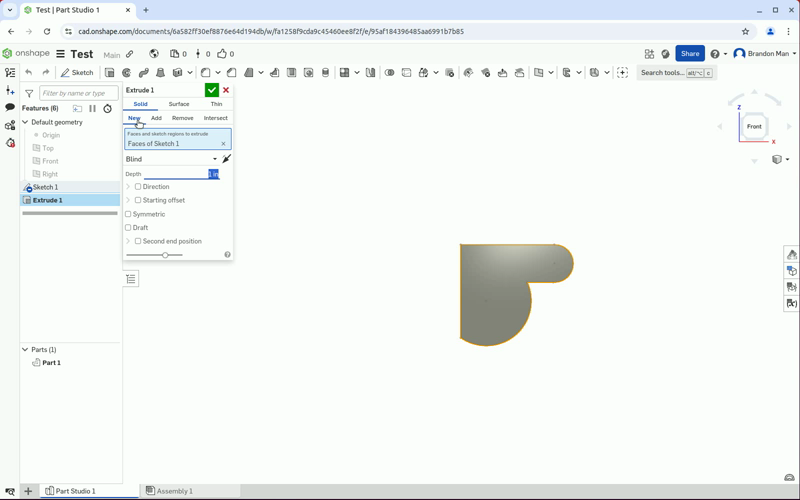
text(2.889)
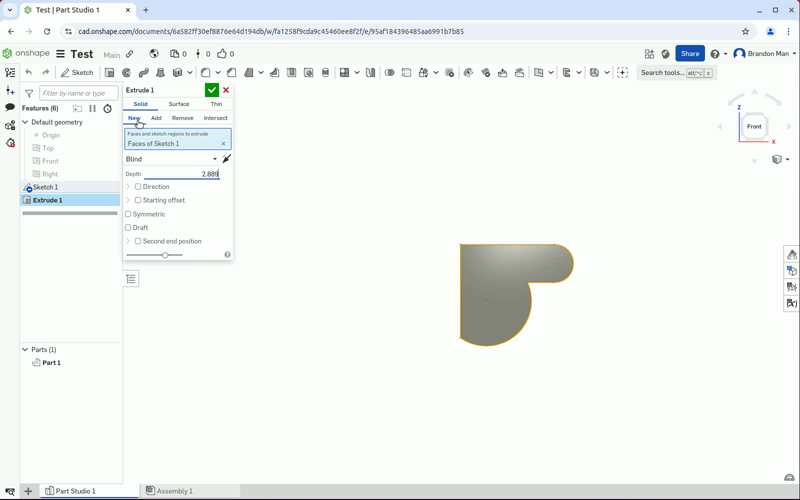
key(enter)
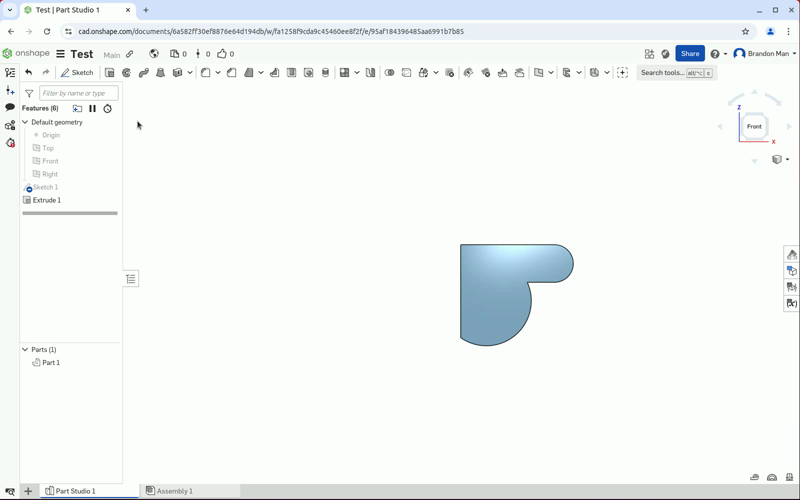
key(shift+h)
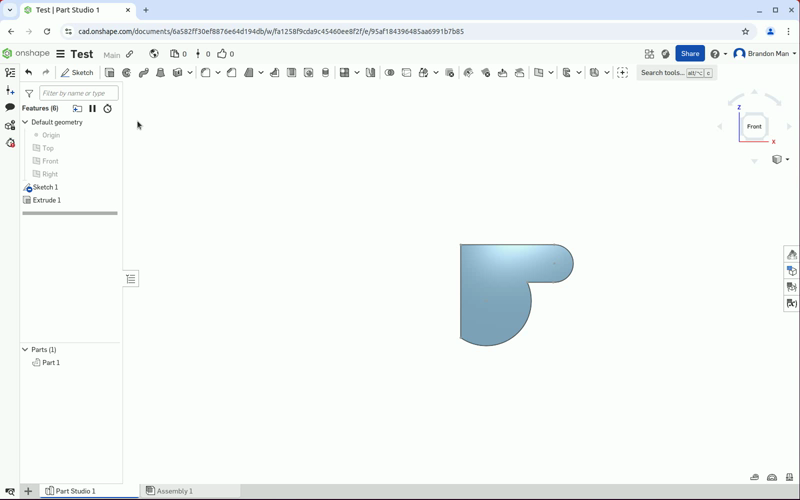
key(shift+h)
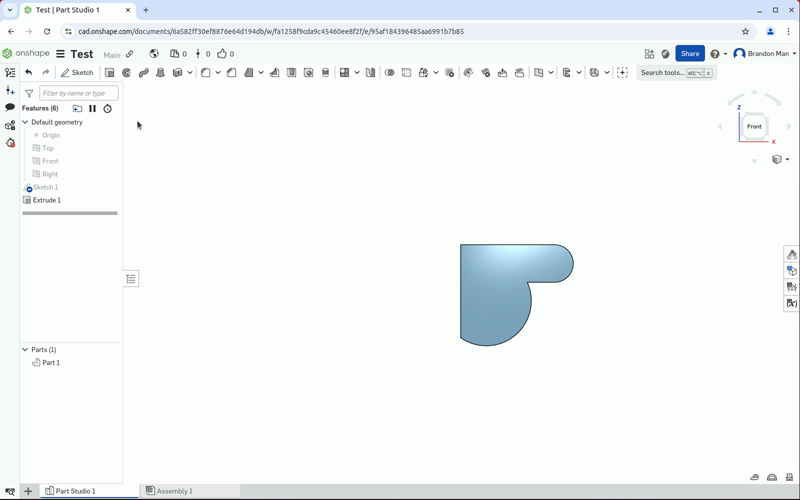
mouse_move(73, 189)
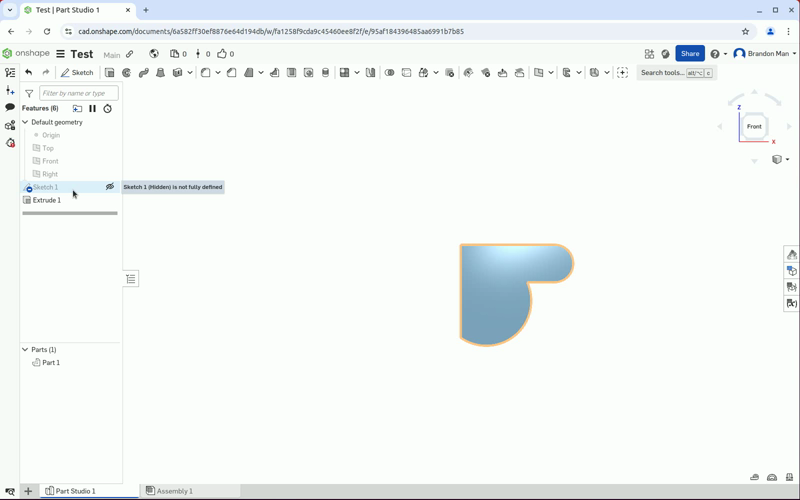
click(73, 189)
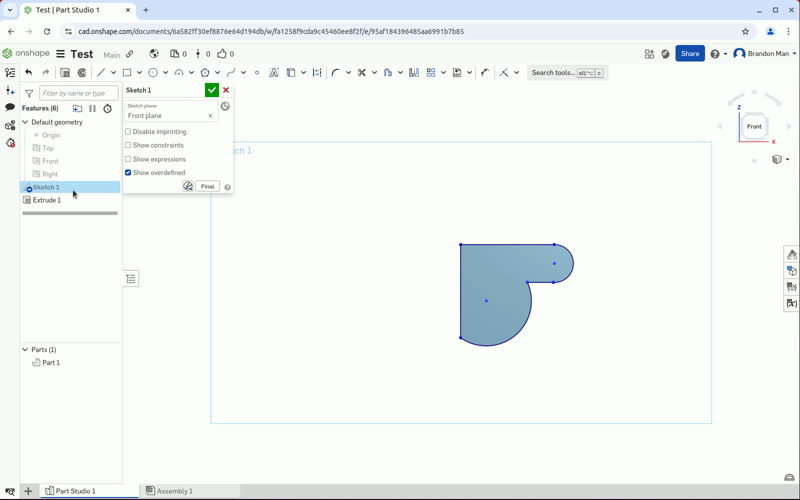
mouse_move(229, 92)
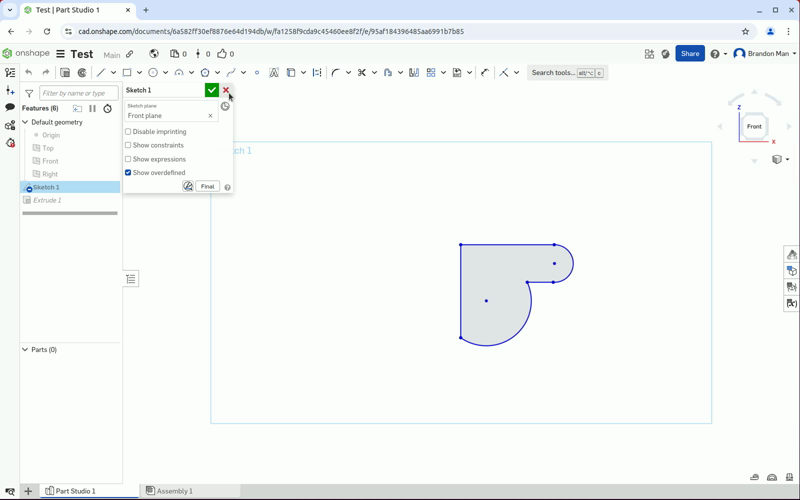
click(229, 92)
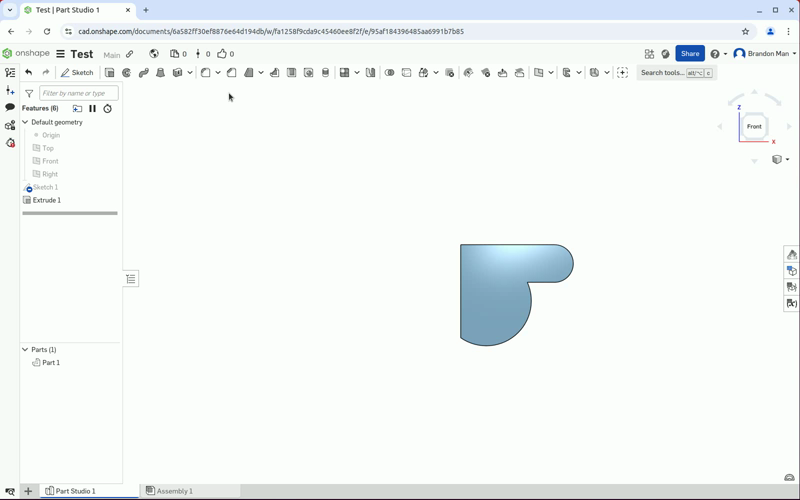
mouse_move(73, 352)
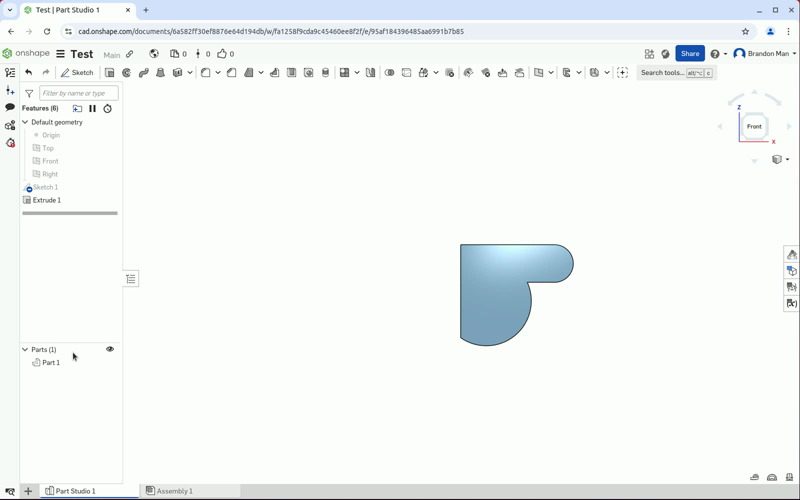
key(y)
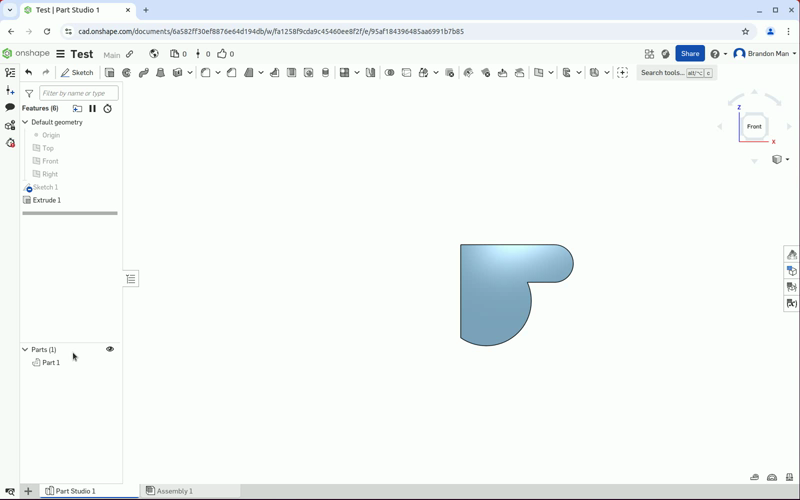
key(shift+p)
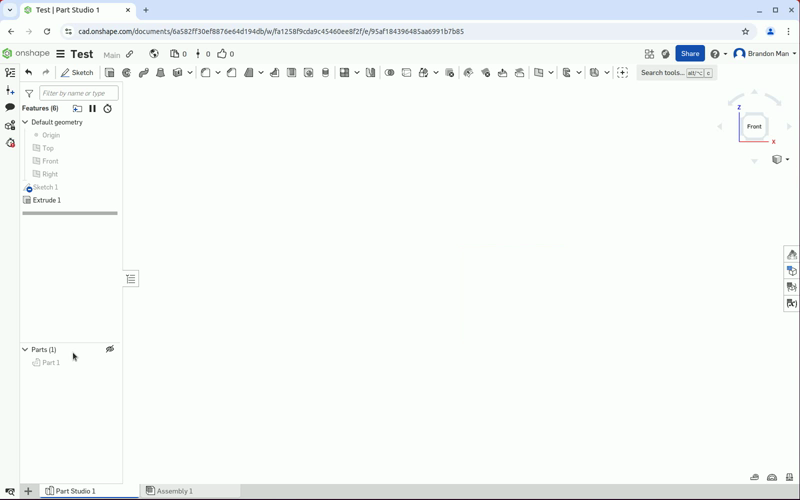
key(space)
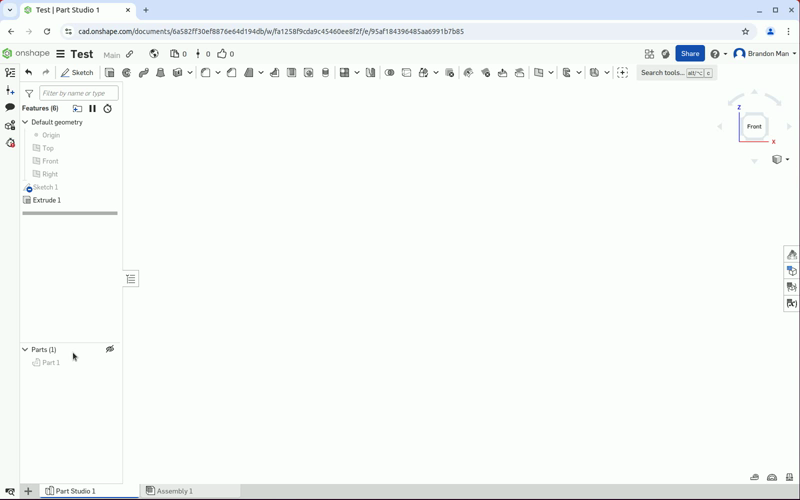
key_down(shift)
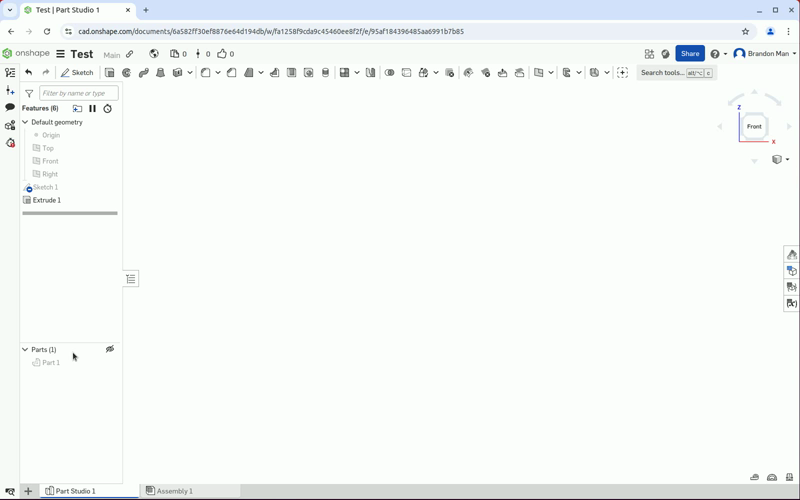
key(left)
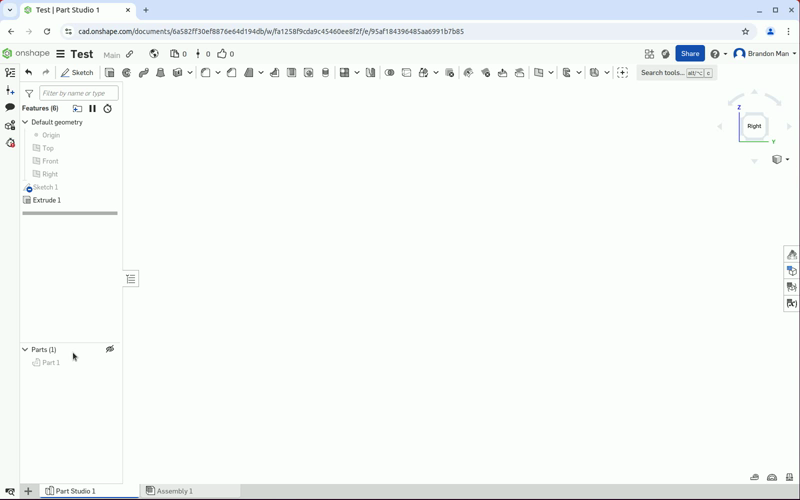
key_up(shift)
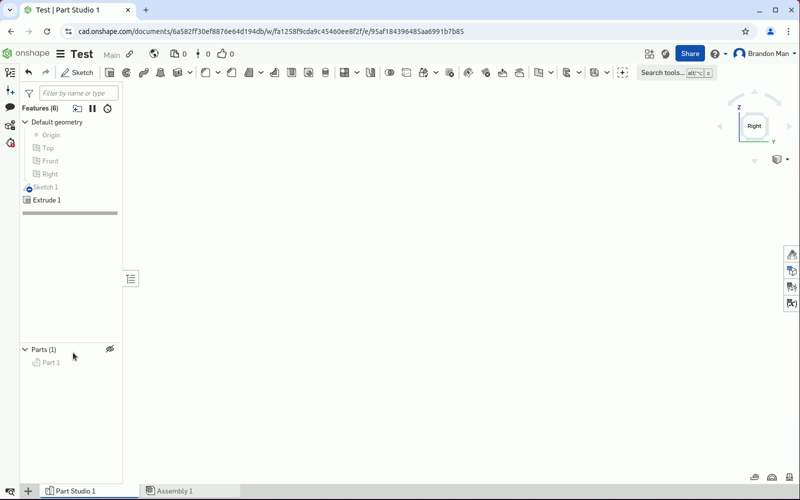
mouse_move(73, 352)
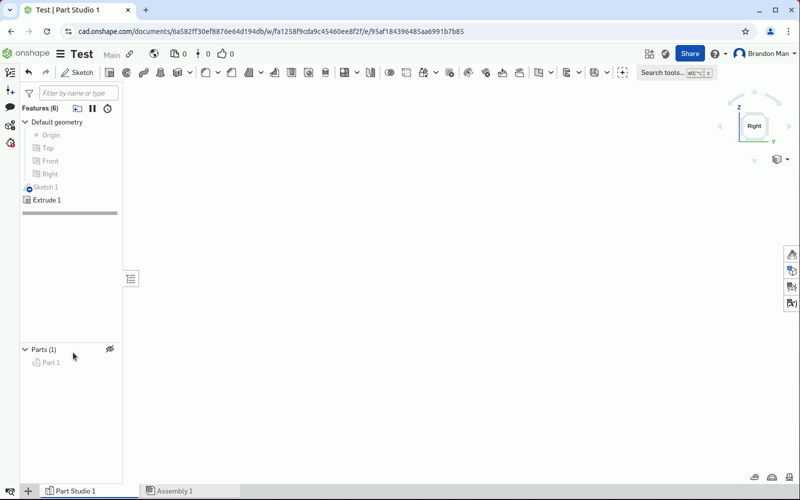
key(shift+y)
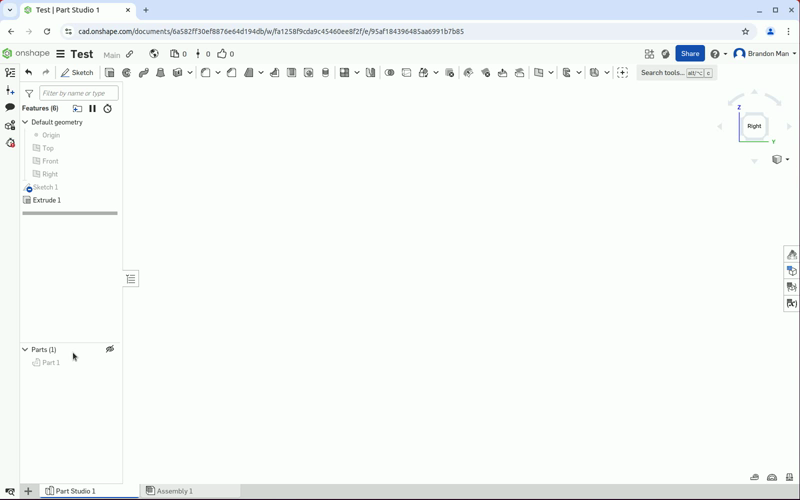
key(shift+s)
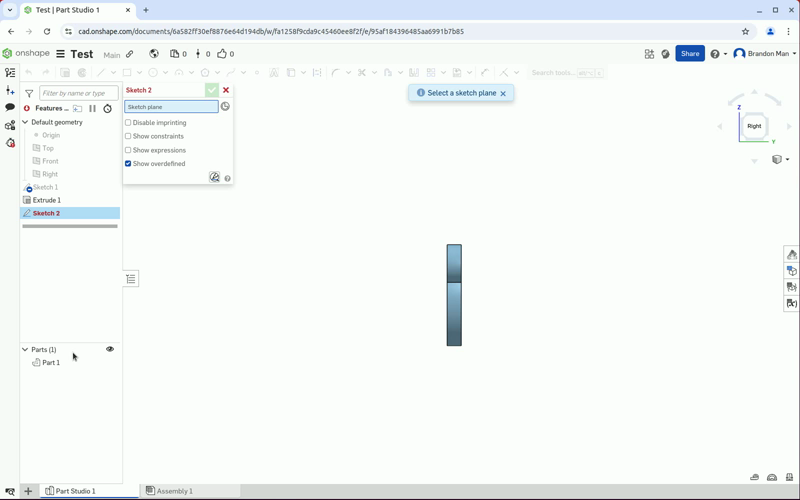
mouse_move(73, 176)
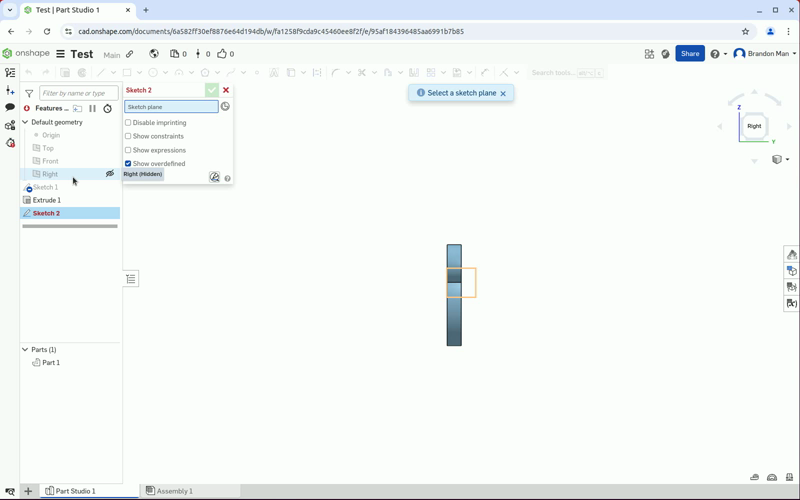
click(73, 176)
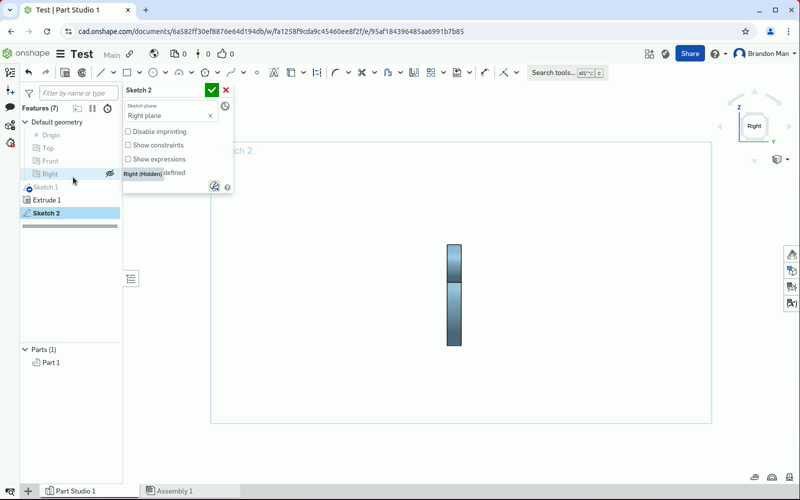
mouse_move(73, 352)
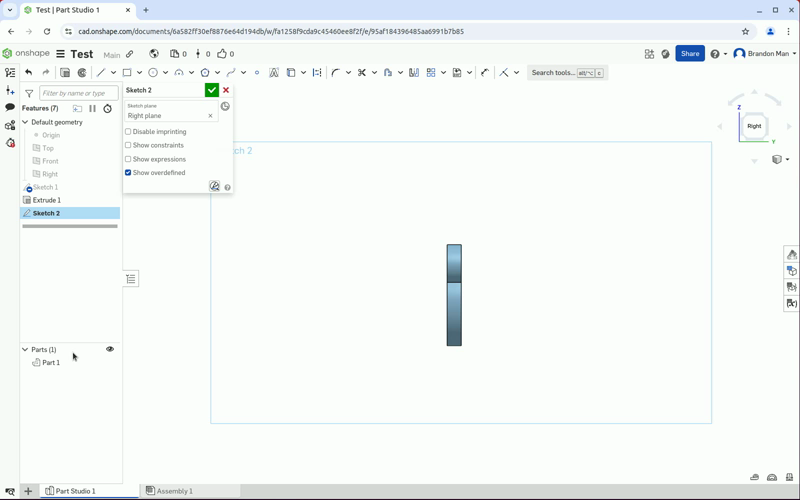
key(y)
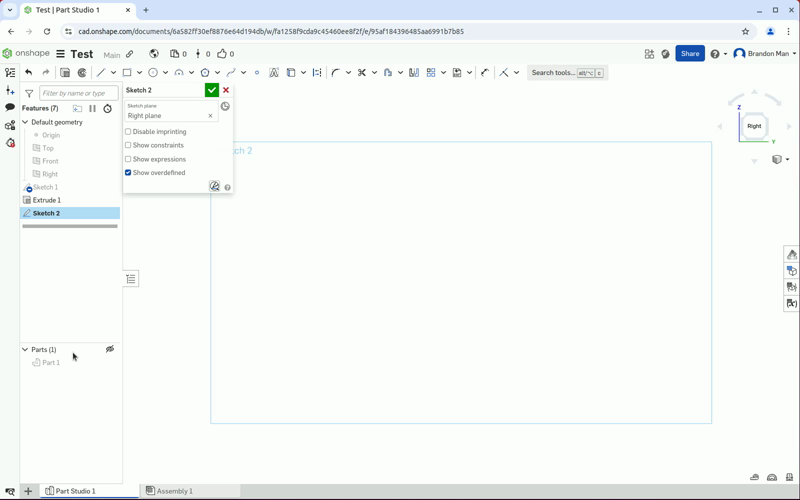
key(c)
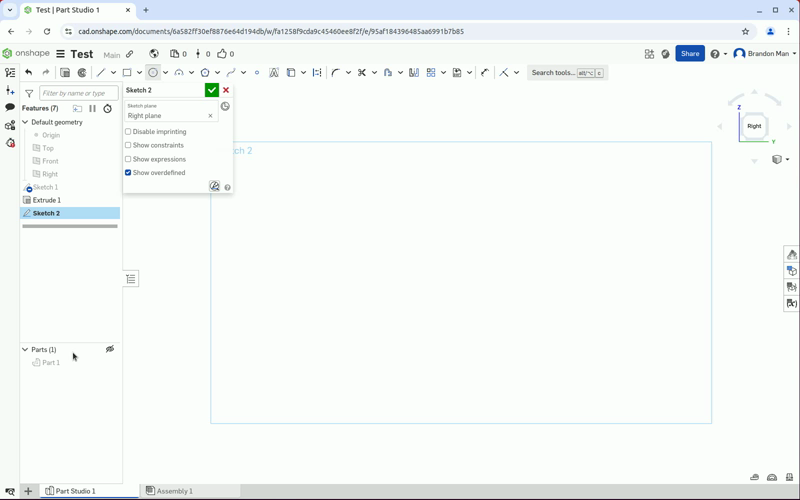
key_down(shift)
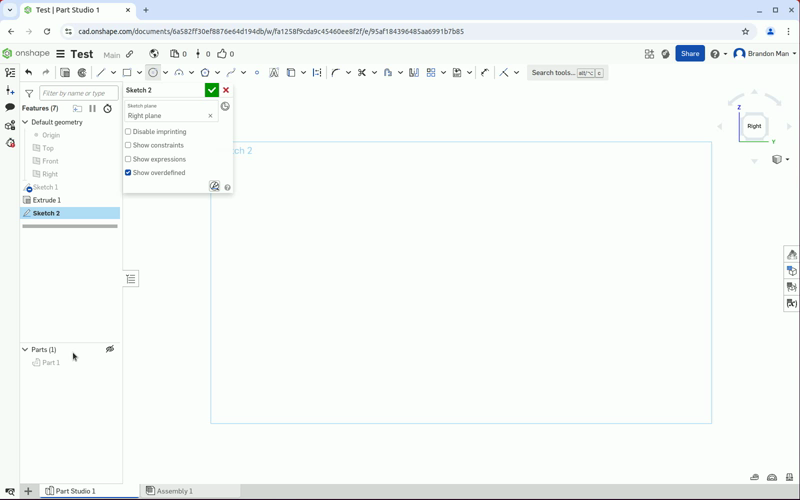
mouse_move(453, 249)
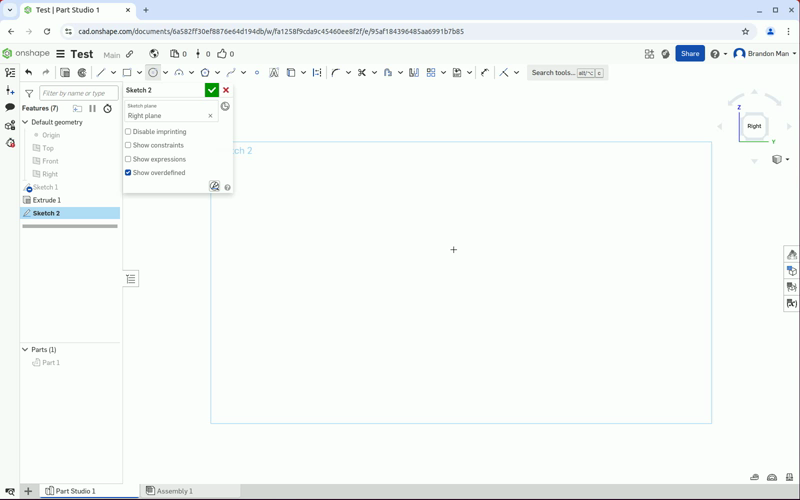
click(453, 249)
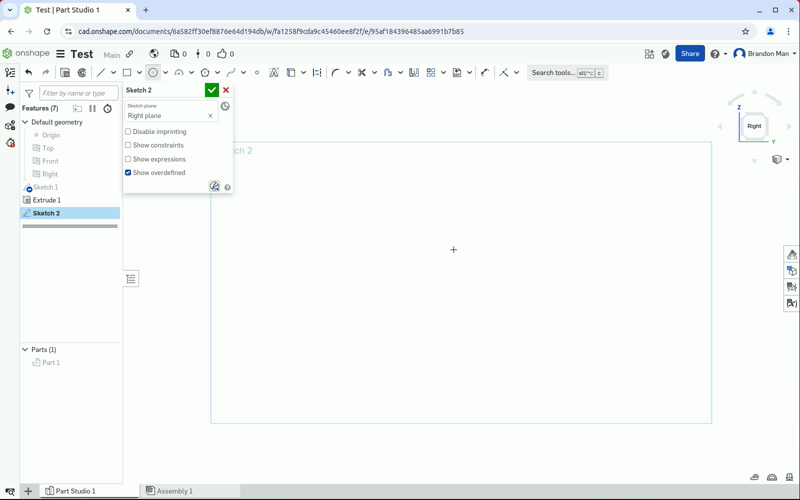
key_up(shift)
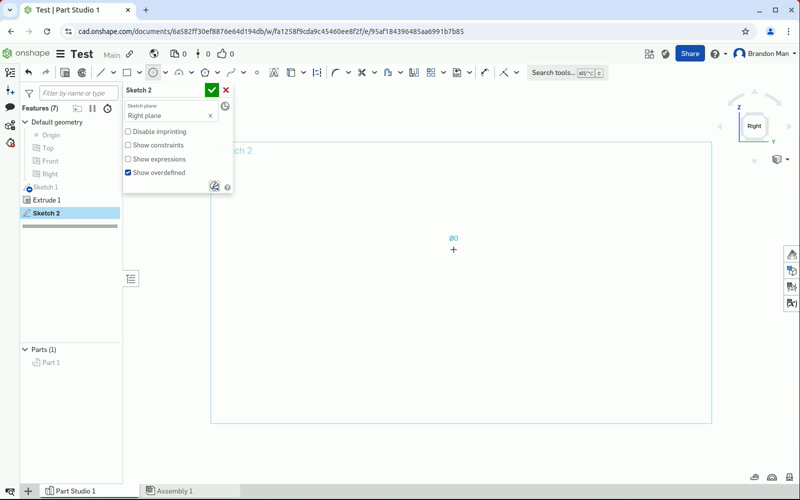
mouse_move(456, 249)
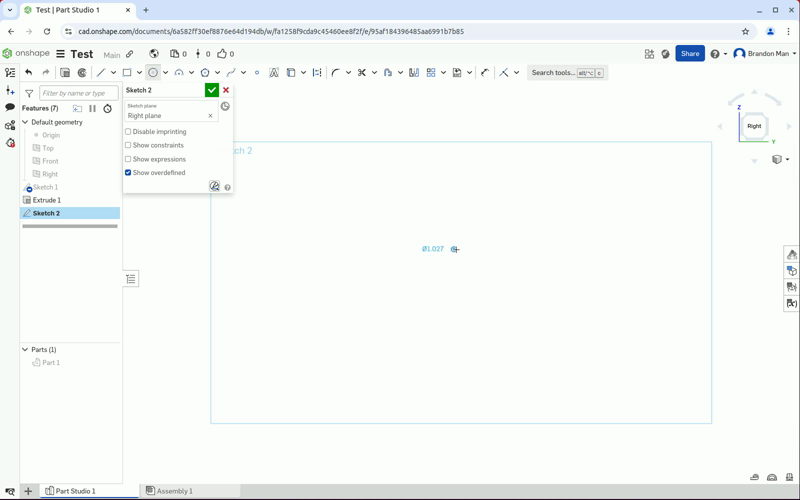
scroll(6)
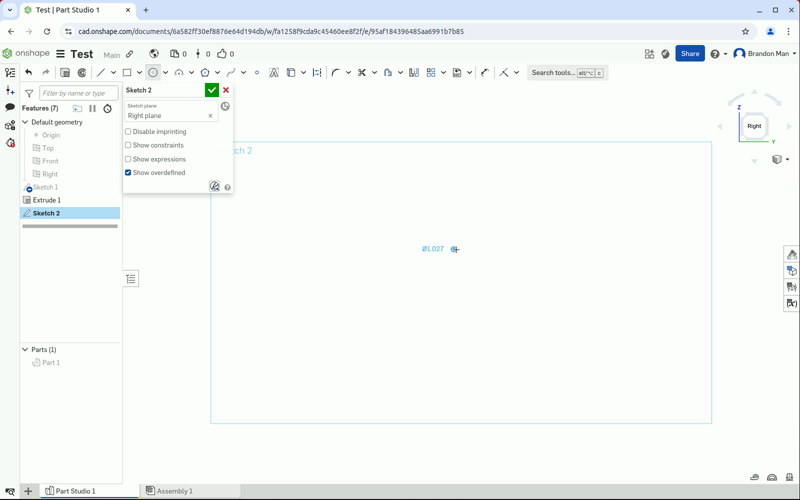
scroll(6)
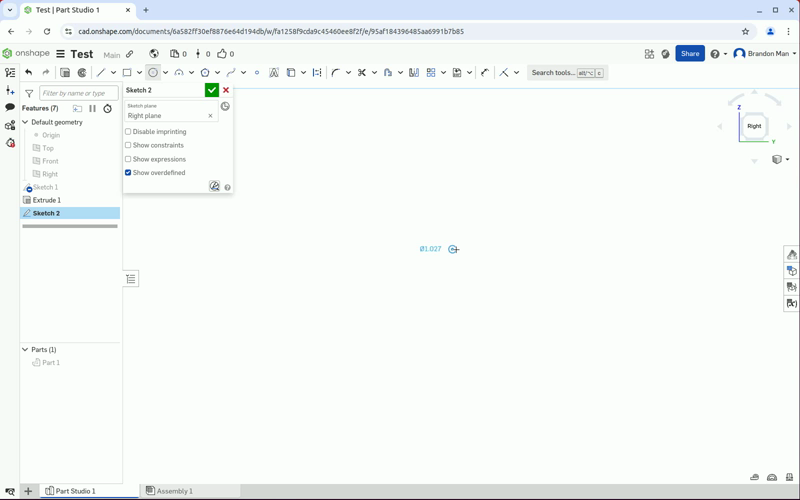
scroll(6)
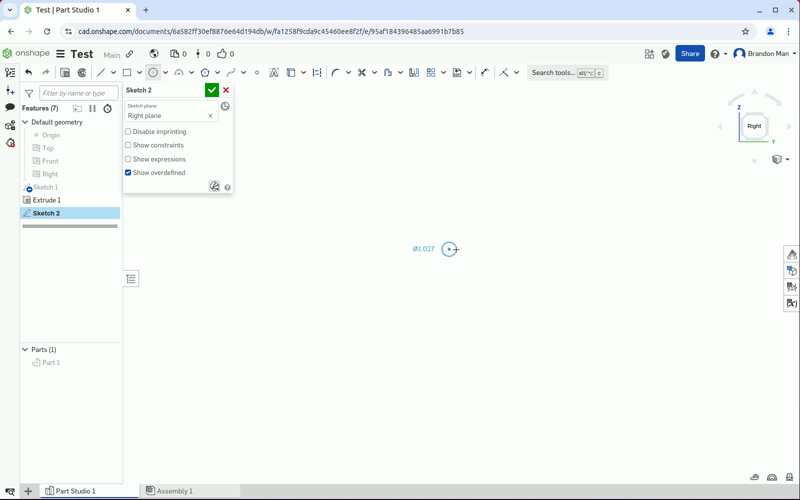
scroll(6)
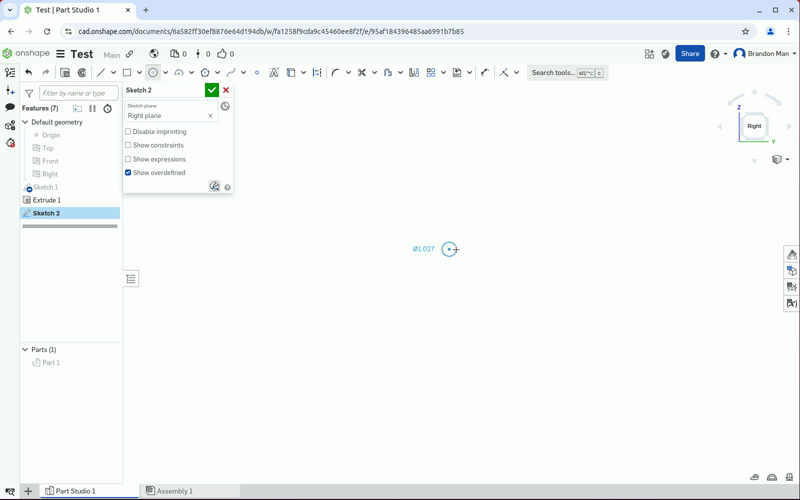
scroll(6)
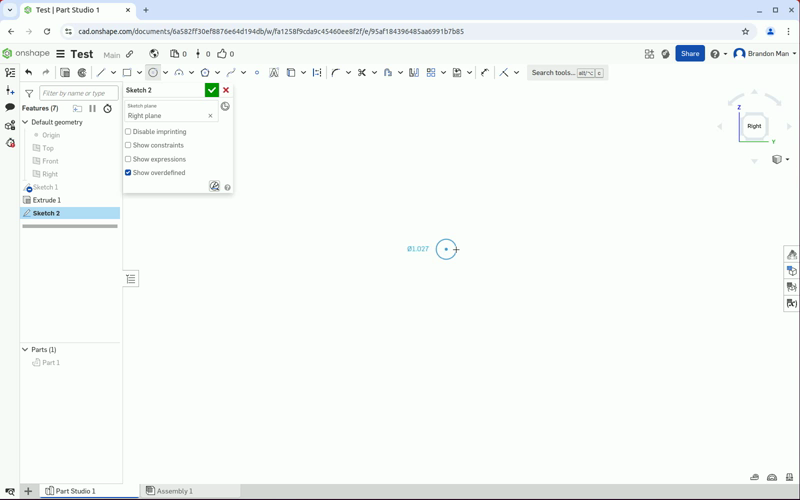
scroll(6)
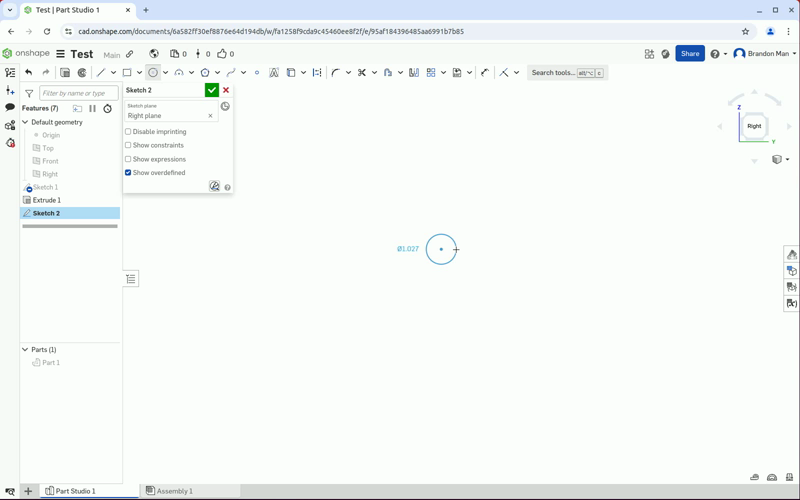
scroll(6)
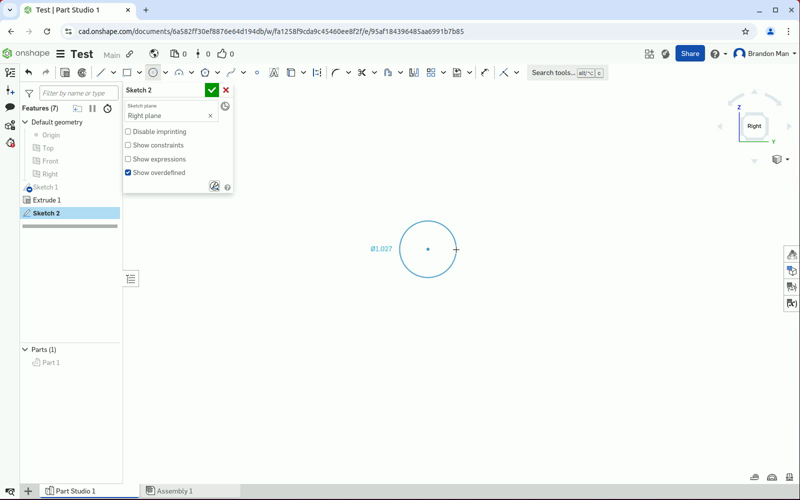
click(456, 249)
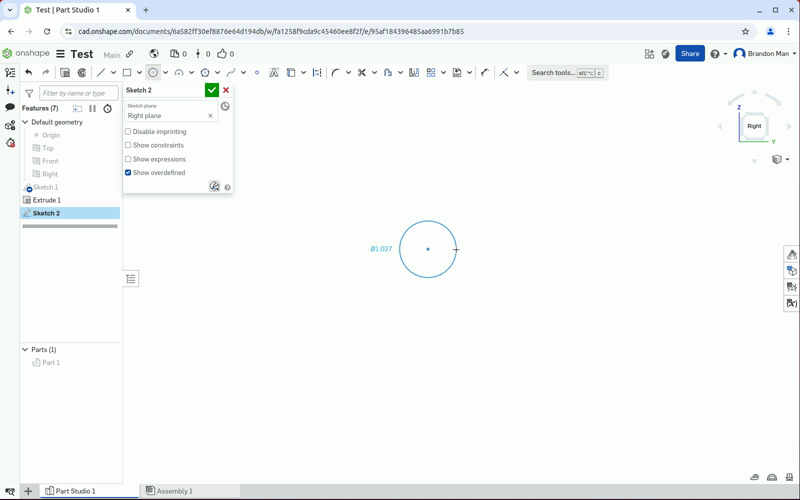
scroll(-6)
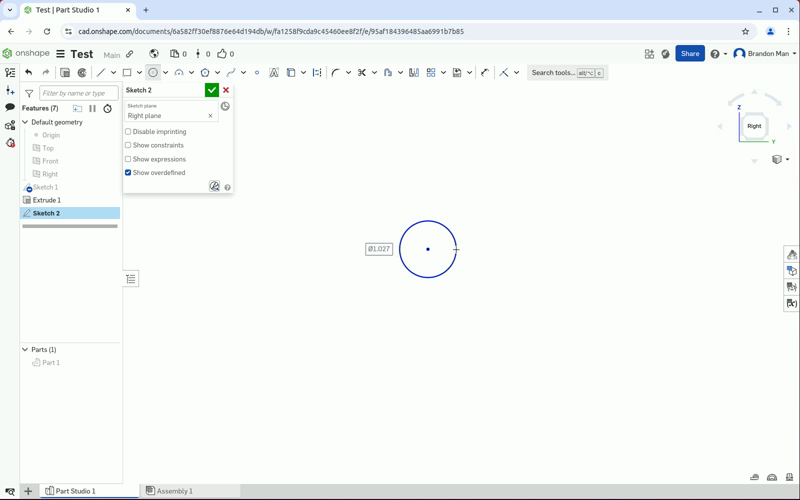
scroll(-6)
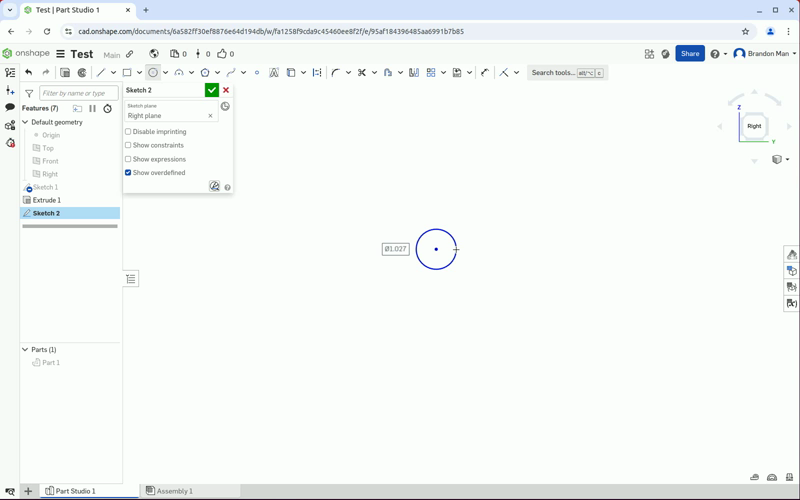
scroll(-6)
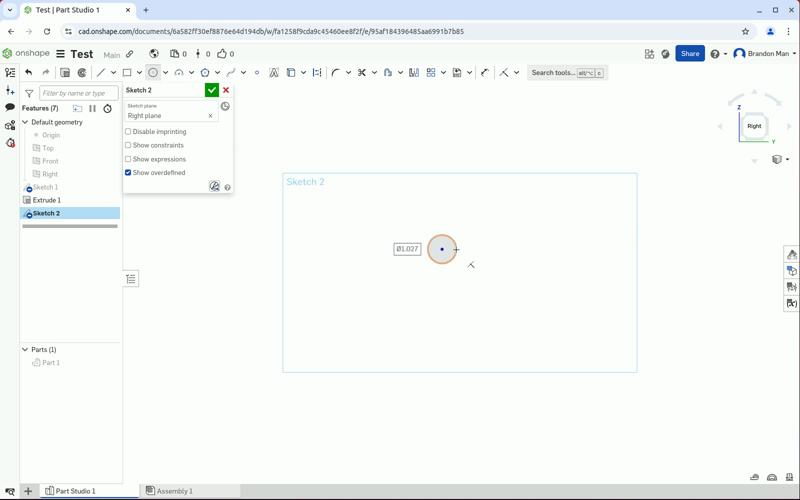
scroll(-6)
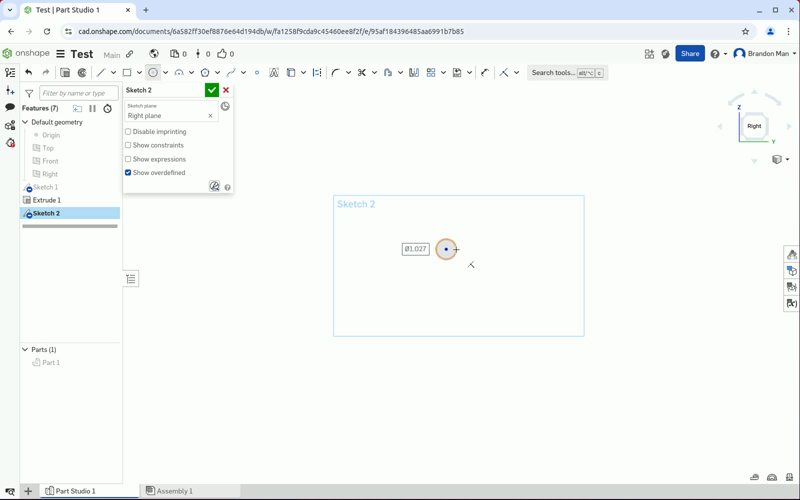
scroll(-6)
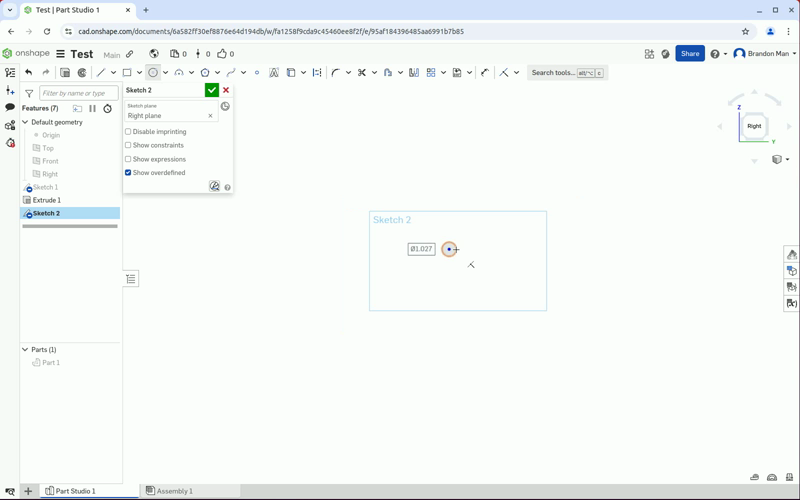
scroll(-6)
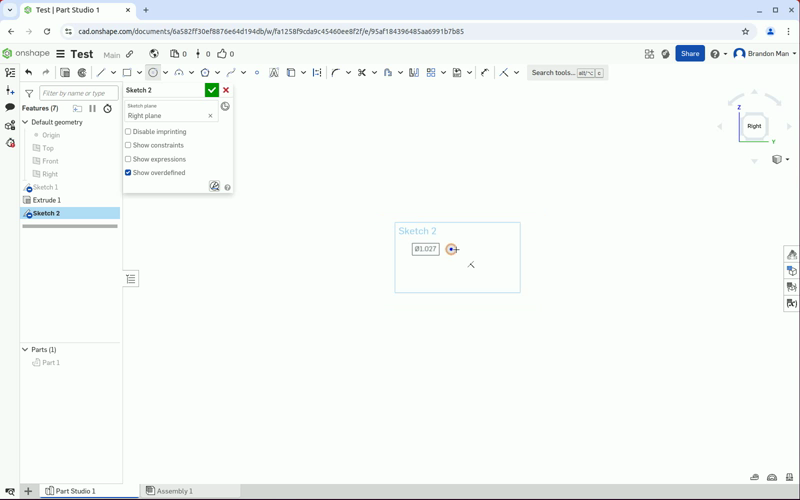
scroll(-6)
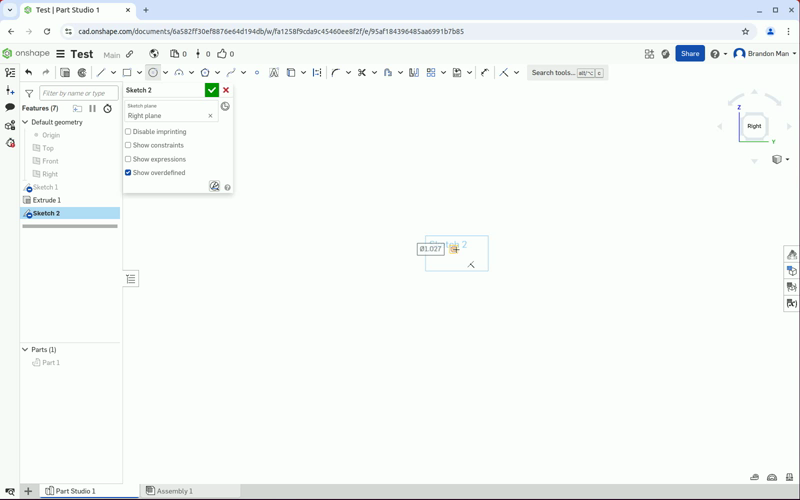
key(esc)
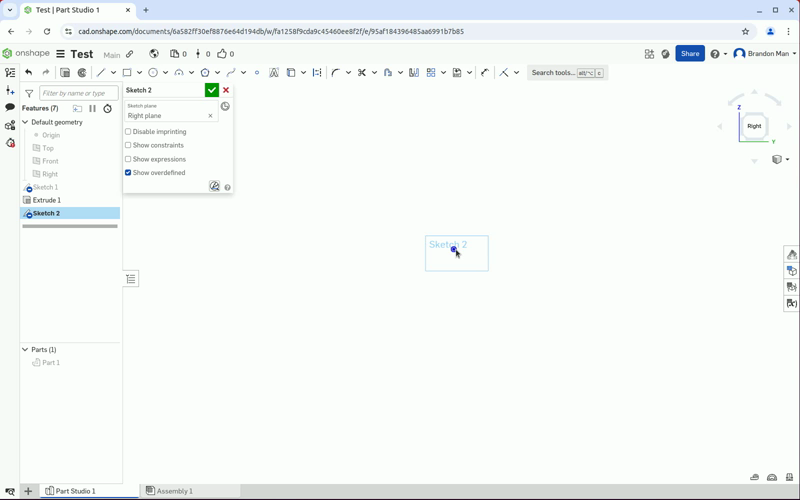
mouse_move(452, 249)
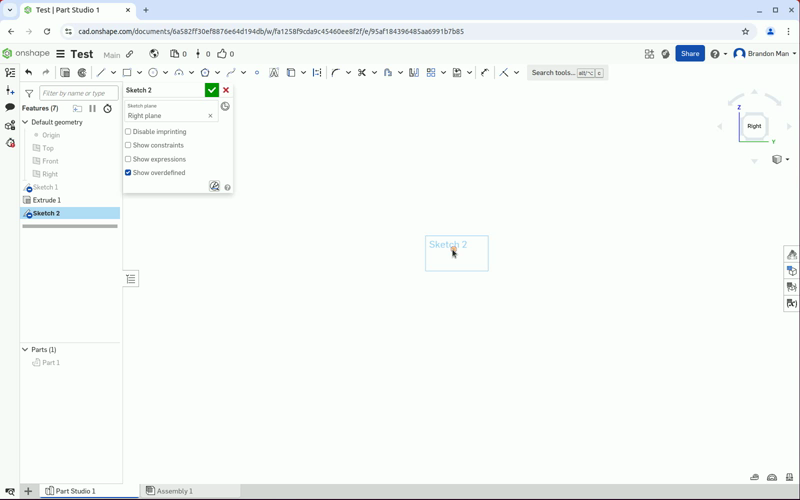
scroll(6)
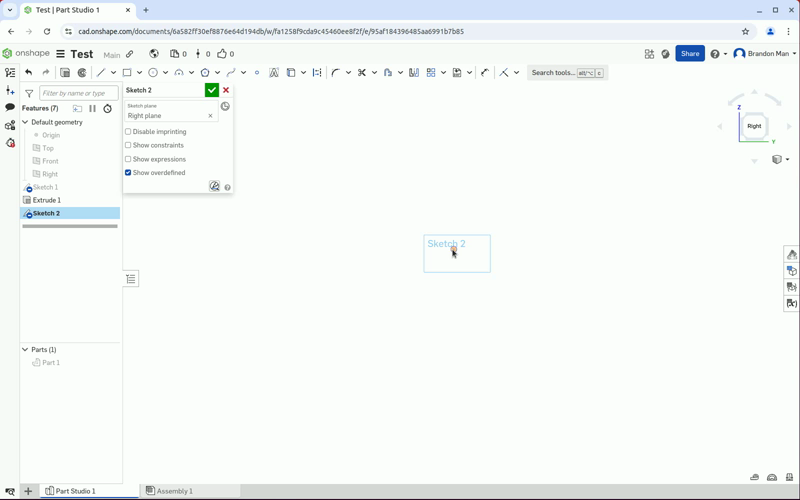
scroll(6)
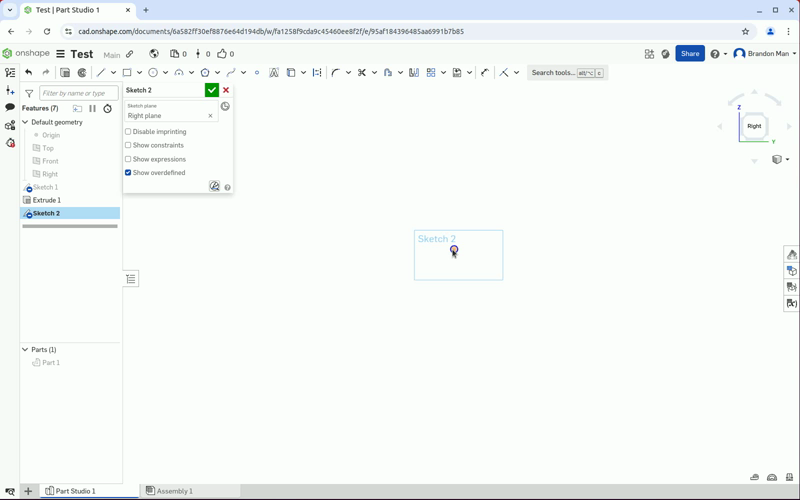
scroll(6)
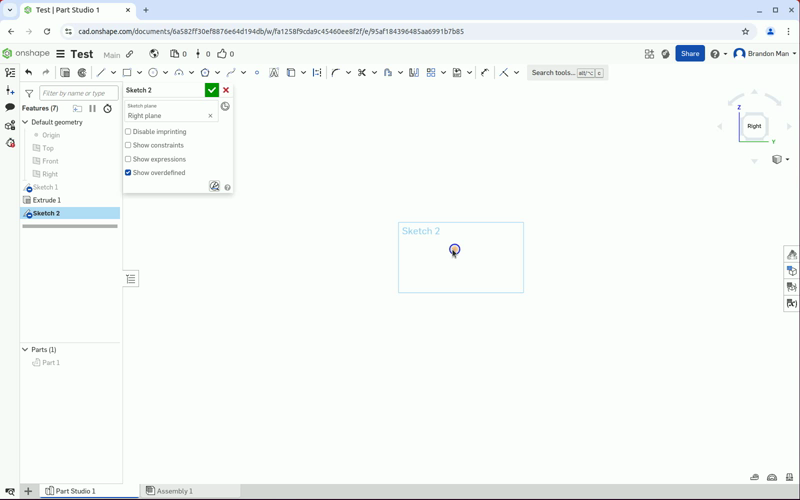
scroll(6)
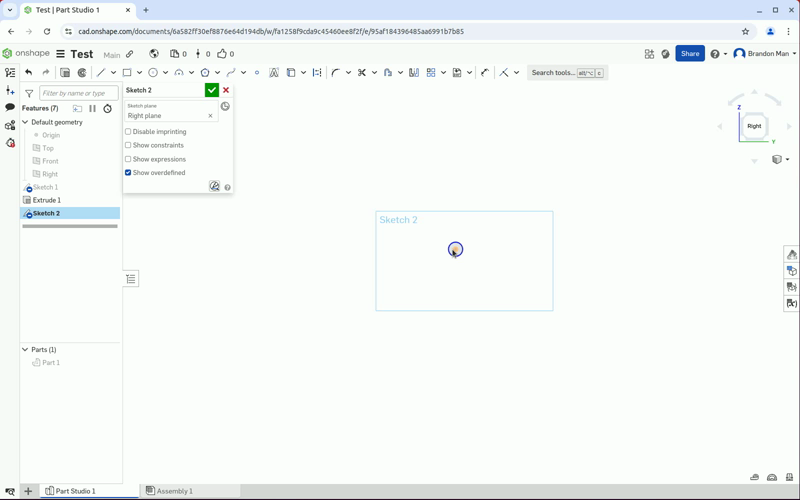
scroll(6)
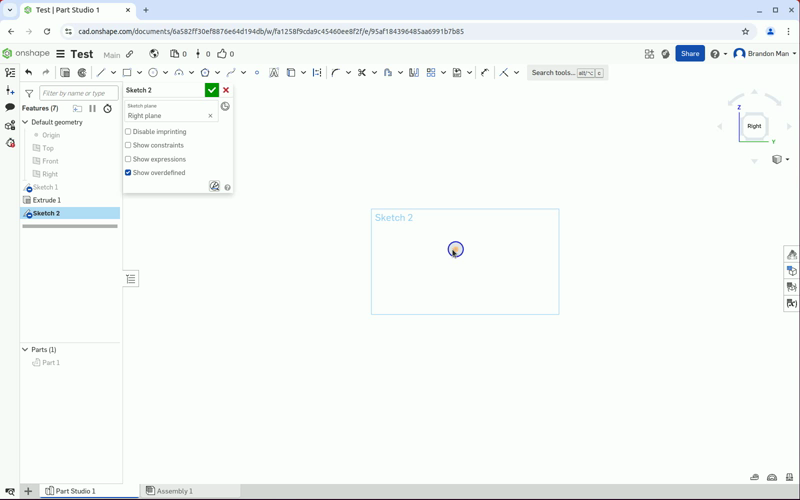
scroll(6)
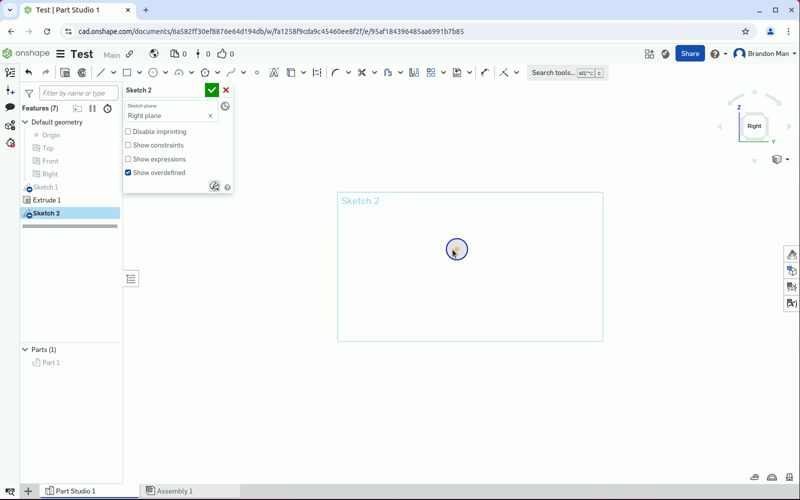
scroll(6)
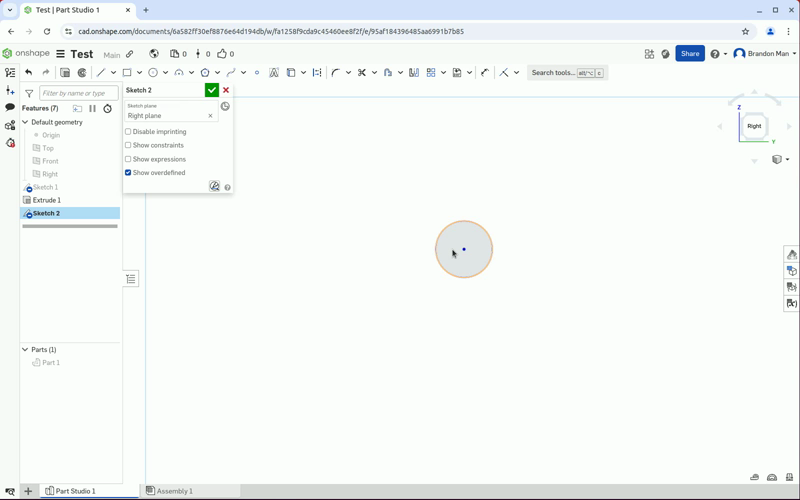
click(452, 249)
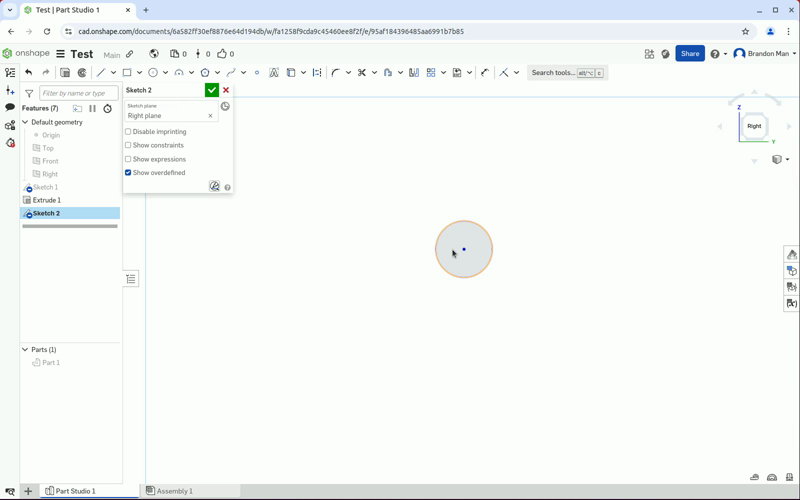
scroll(-6)
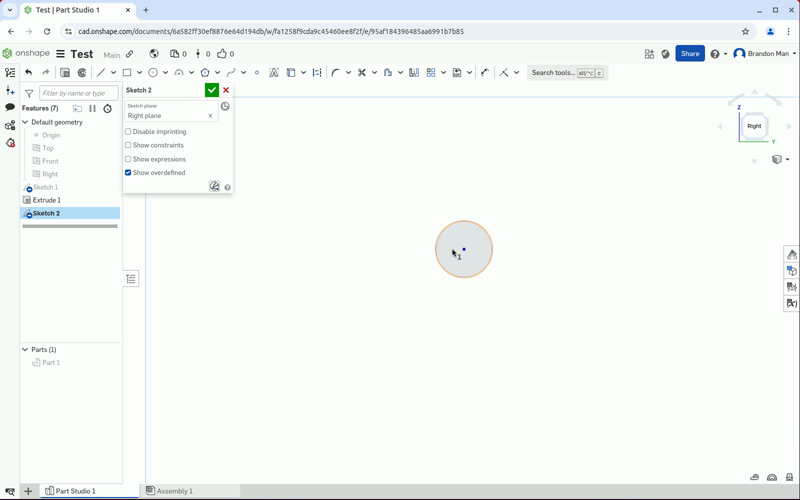
scroll(-6)
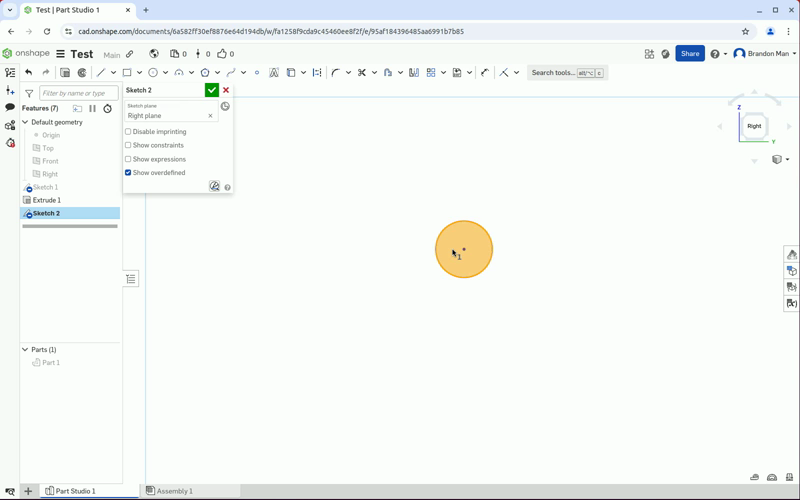
scroll(-6)
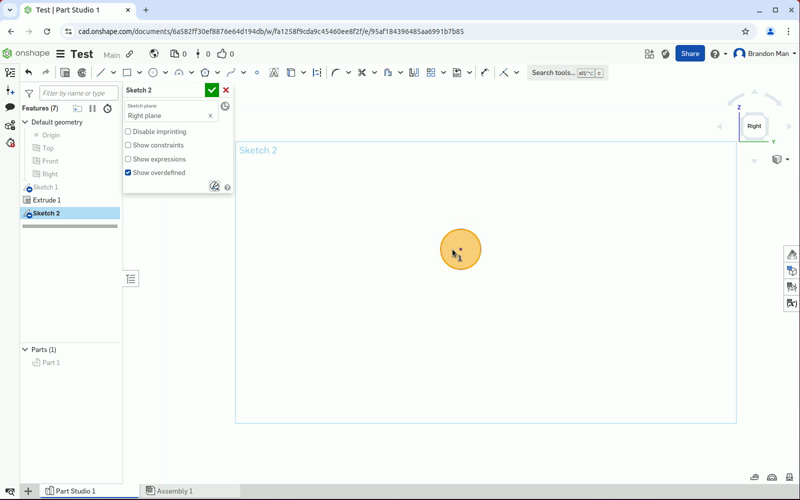
scroll(-6)
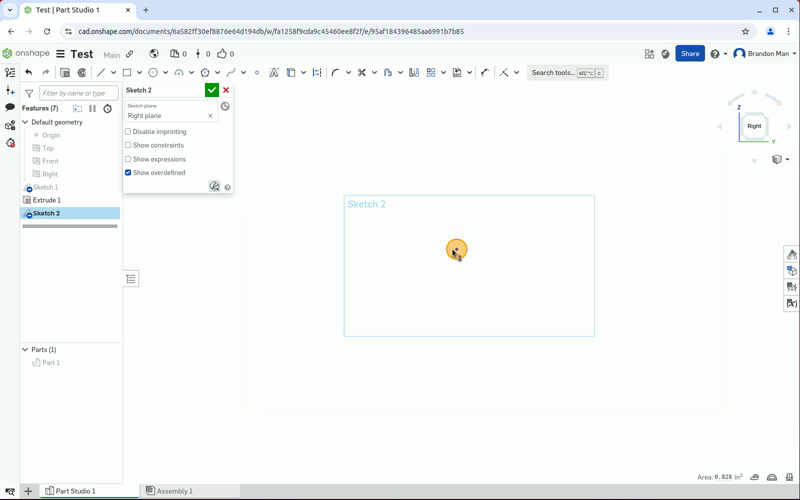
scroll(-6)
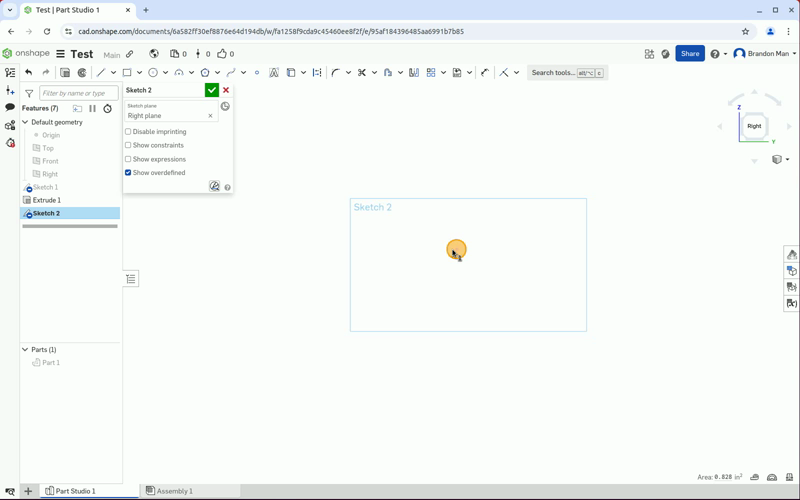
scroll(-6)
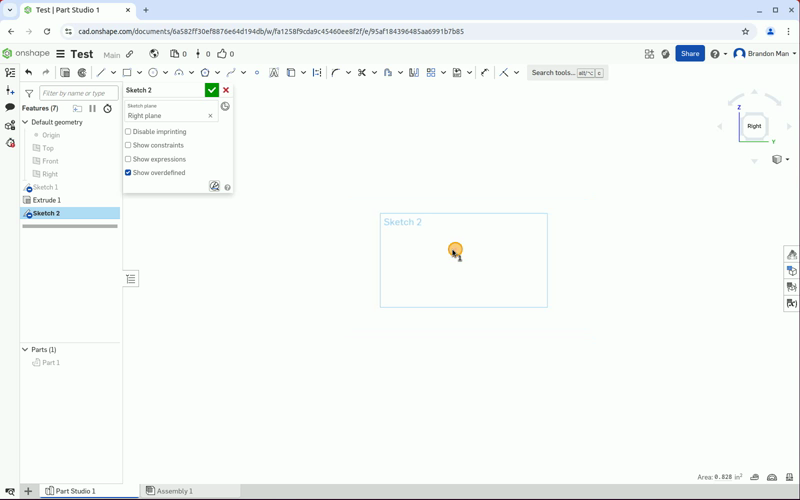
scroll(-6)
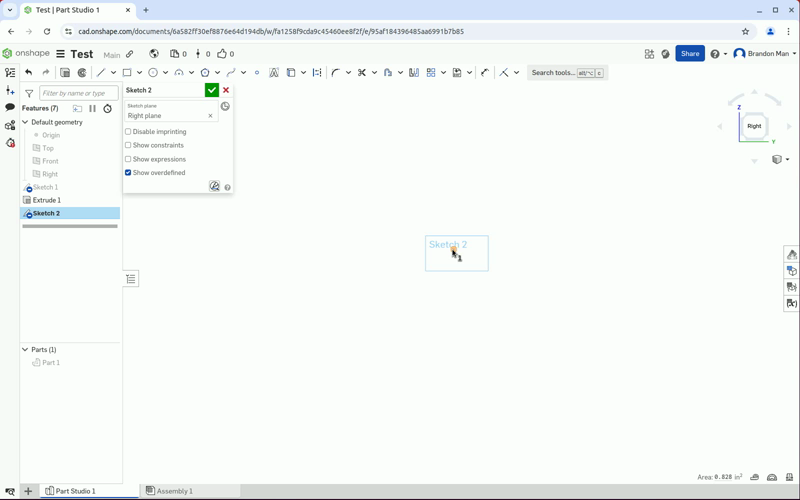
mouse_move(73, 352)
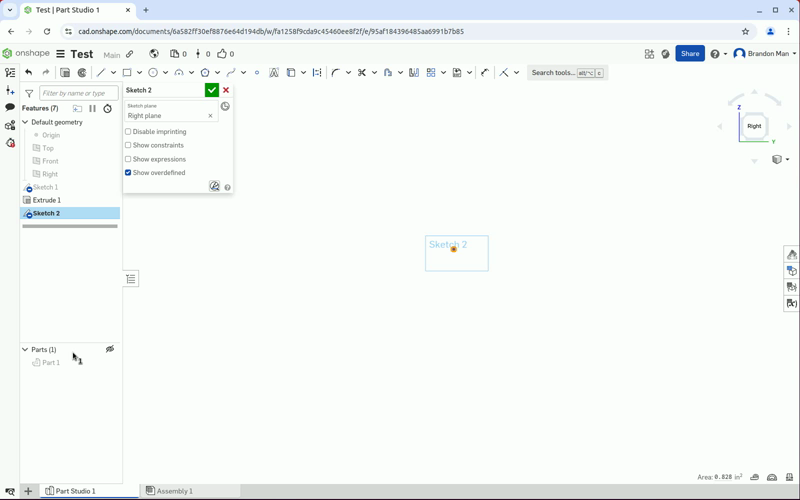
key(shift+y)
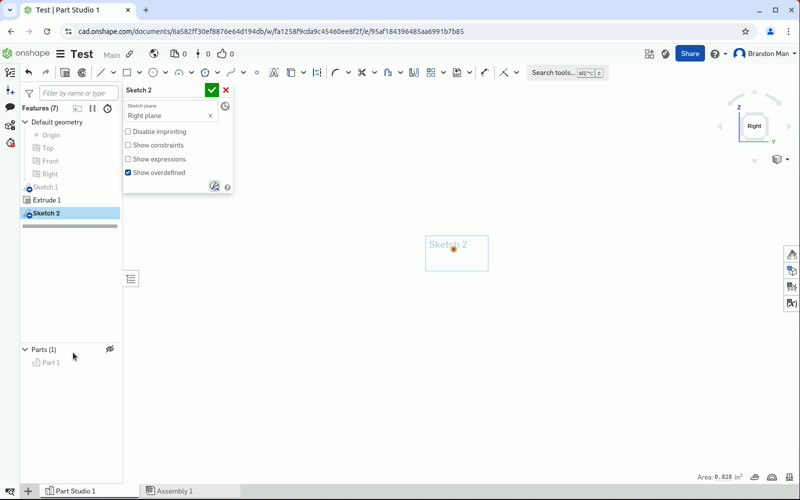
key(shift+e)
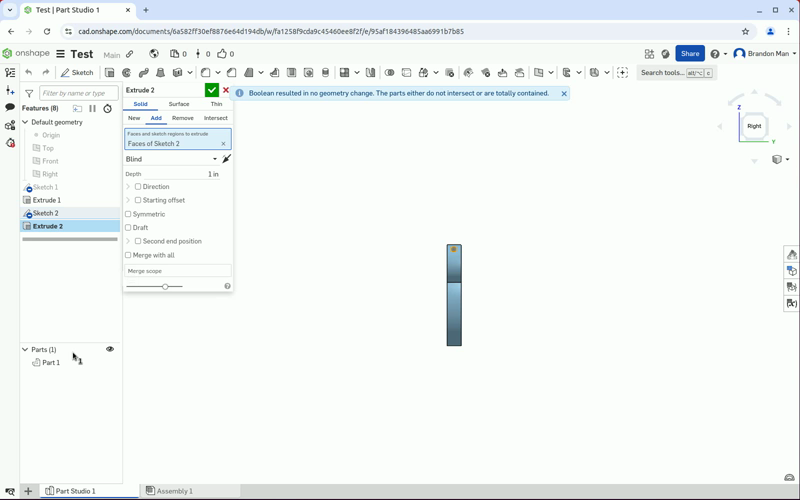
mouse_move(143, 106)
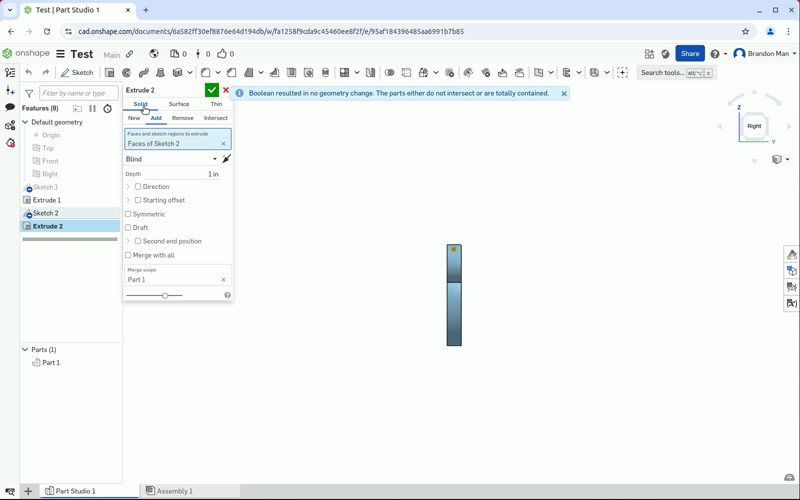
click(143, 106)
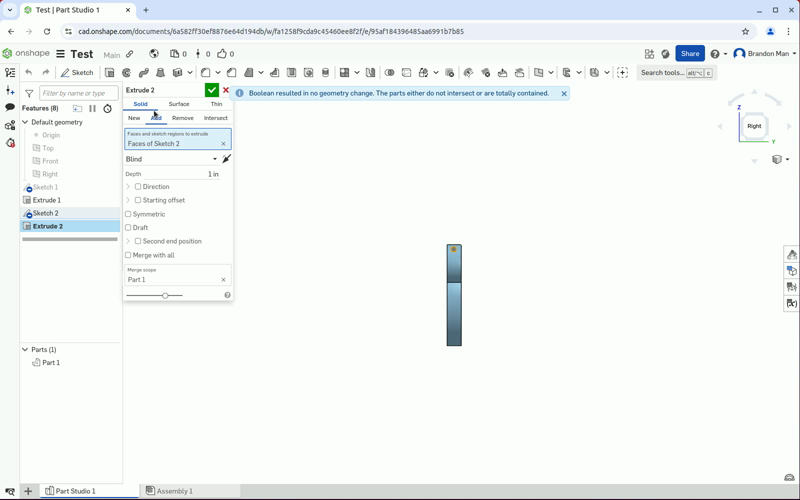
mouse_move(186, 120)
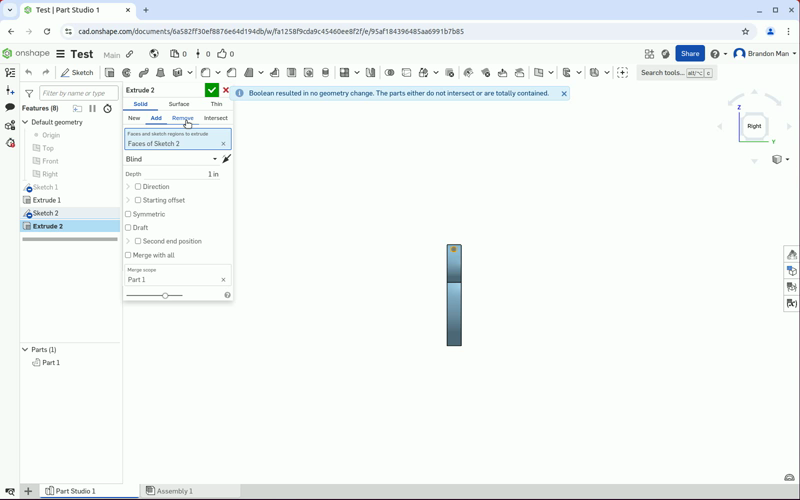
click(186, 120)
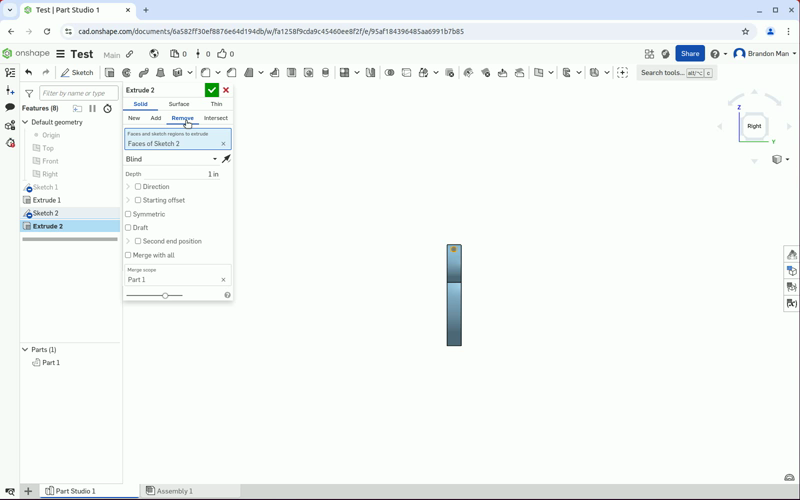
key(tab, 4)
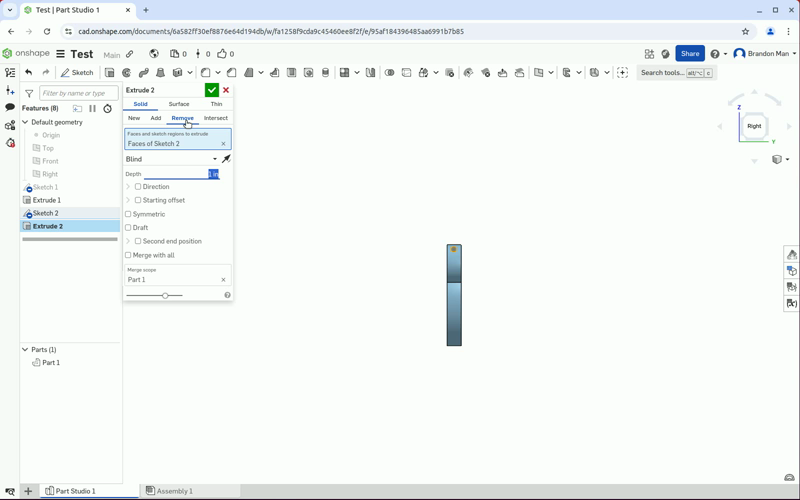
text(4.814)
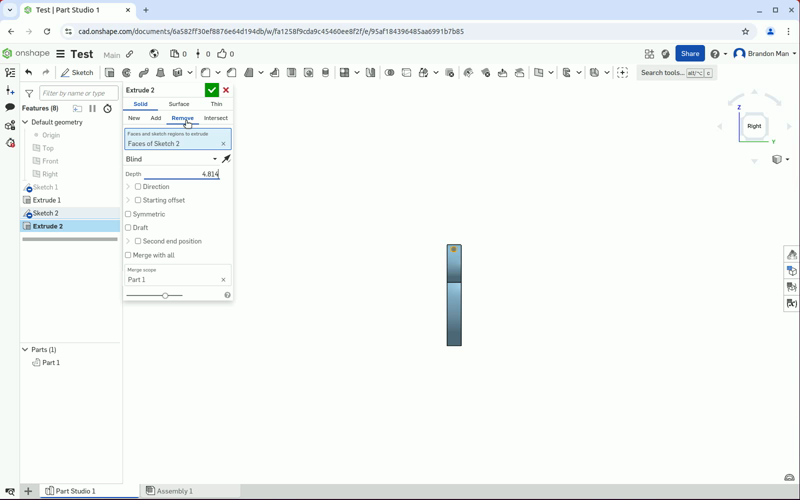
key(tab, 6)
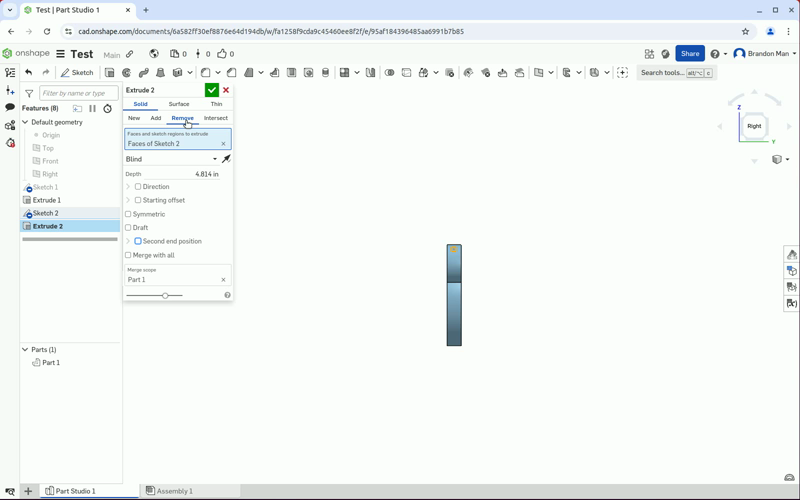
key(space)
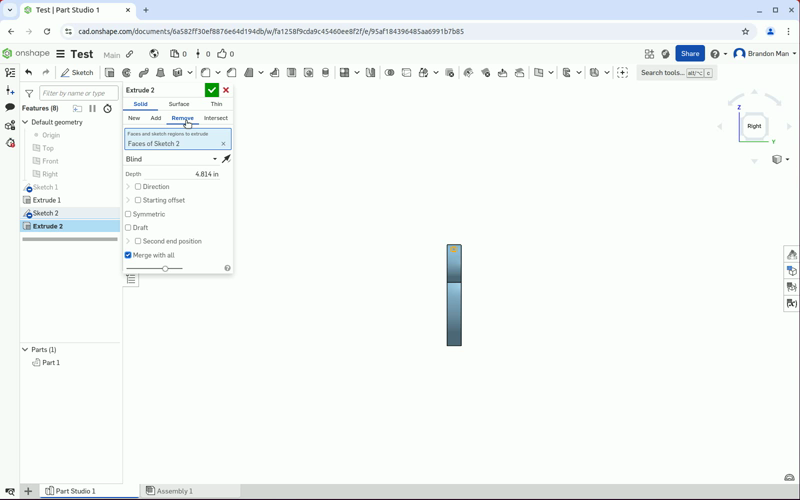
key(enter)
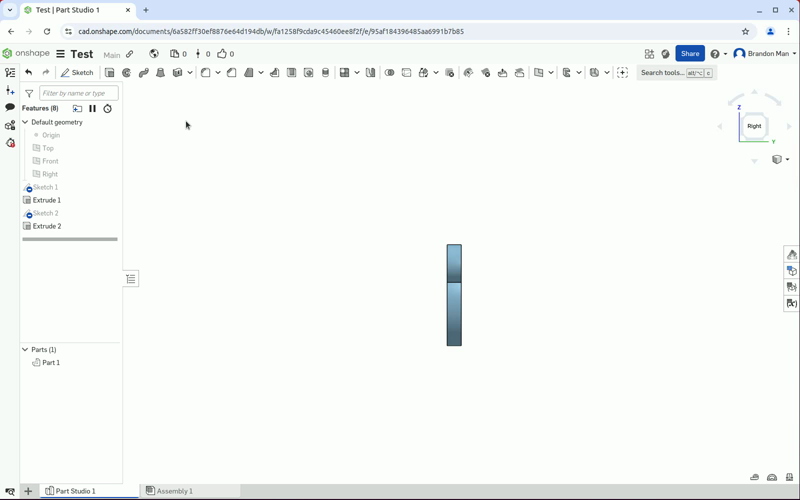
key(shift+h)
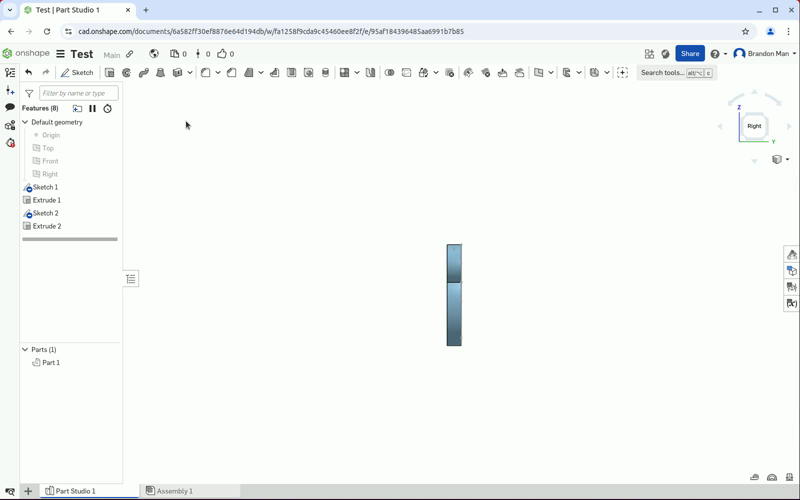
key(shift+h)
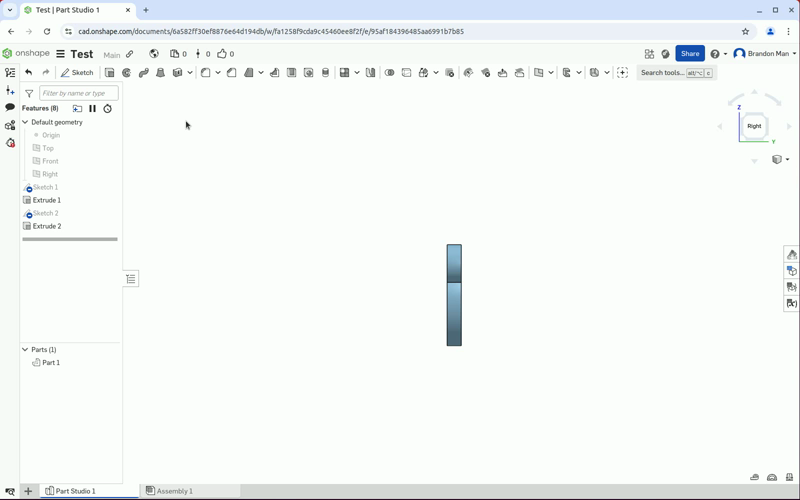
mouse_move(73, 189)
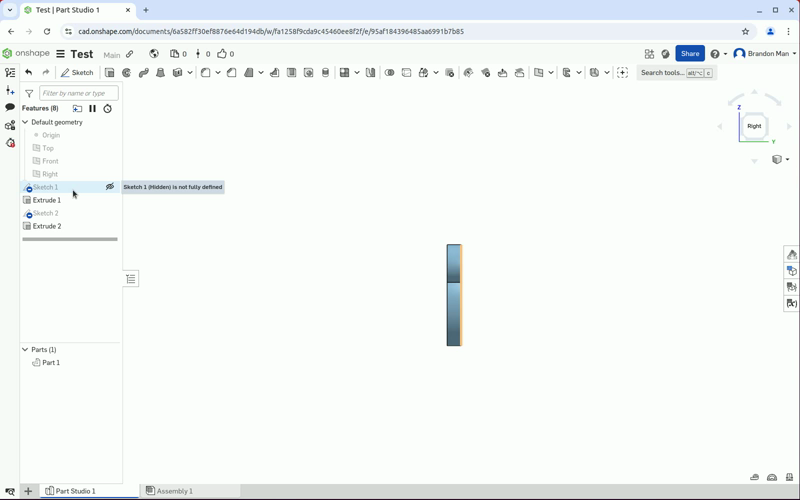
click(73, 189)
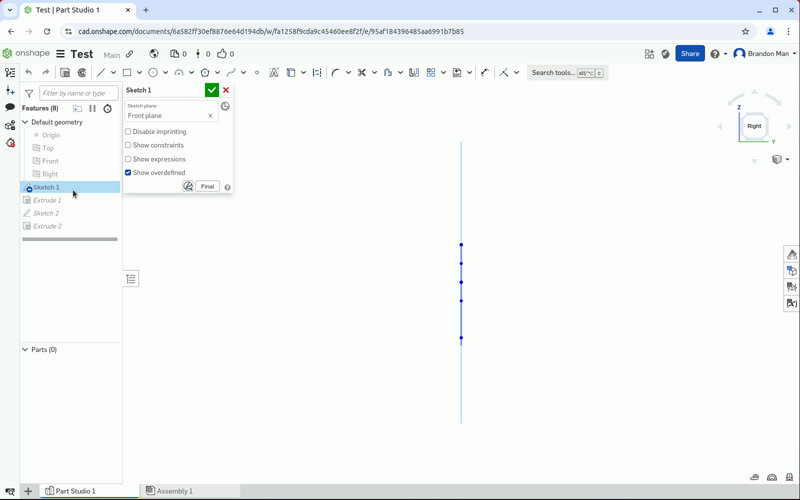
mouse_move(229, 92)
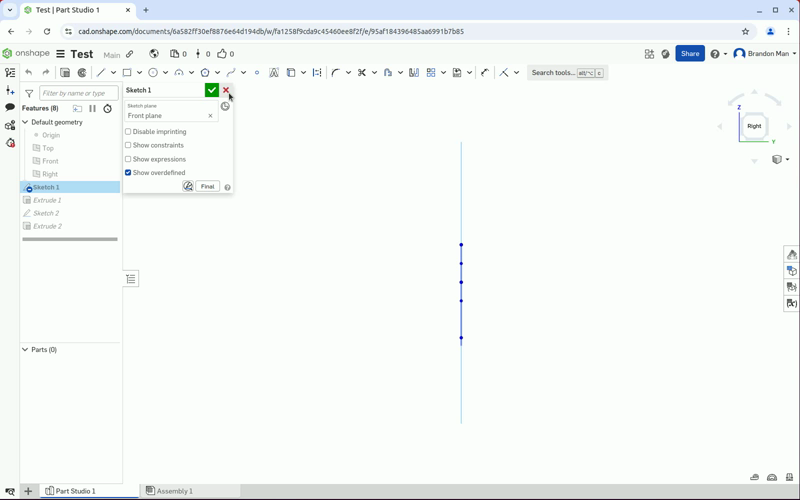
click(229, 92)
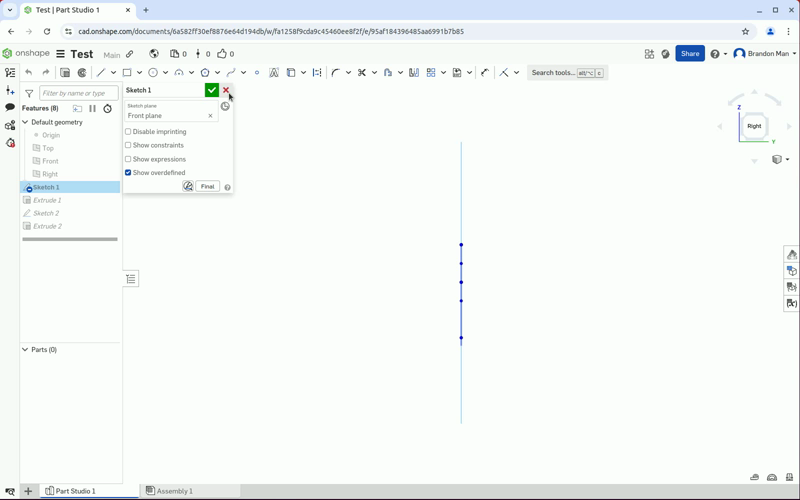
key(shift+s)
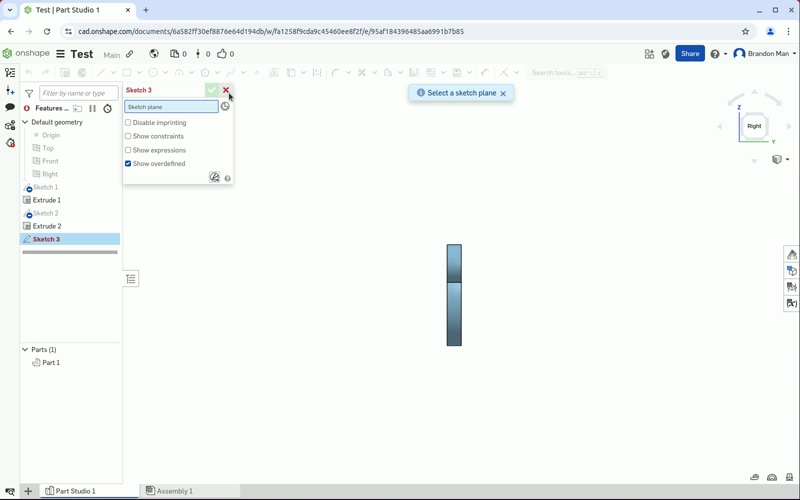
mouse_move(73, 176)
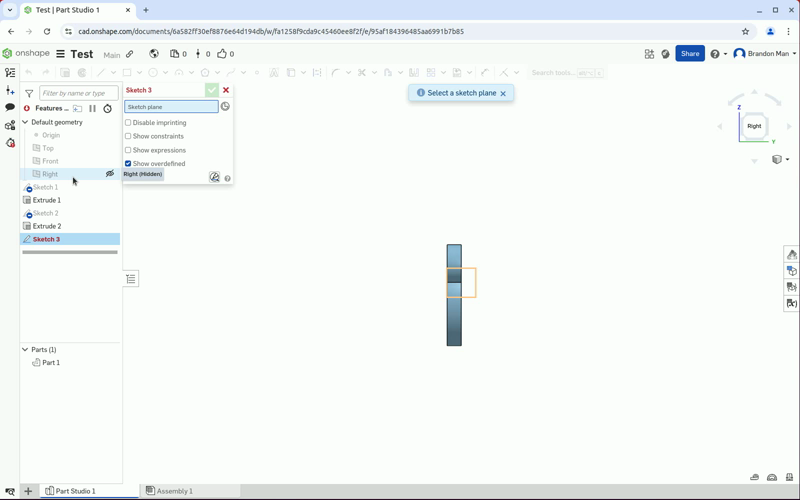
click(73, 176)
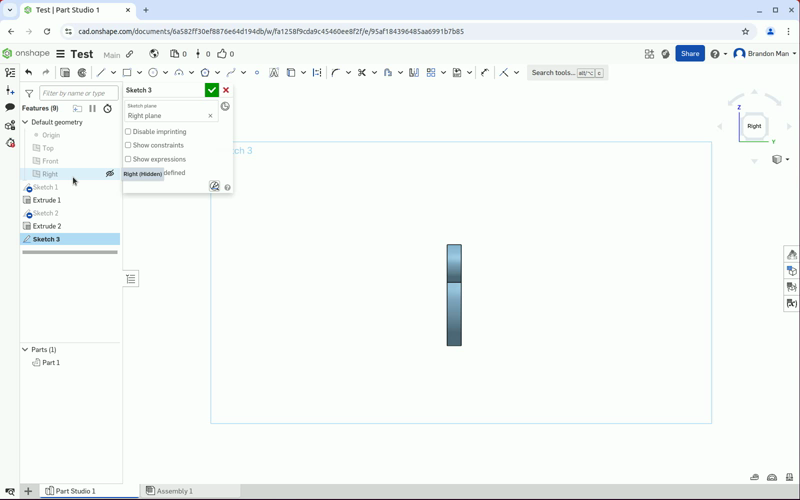
mouse_move(73, 352)
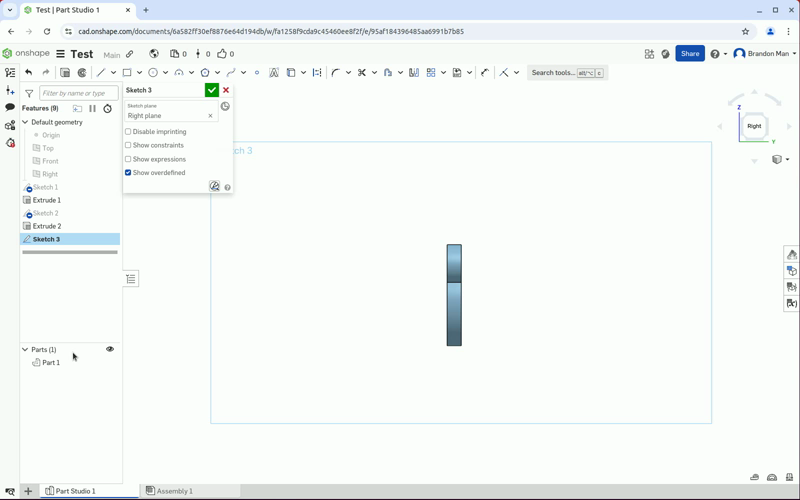
key(y)
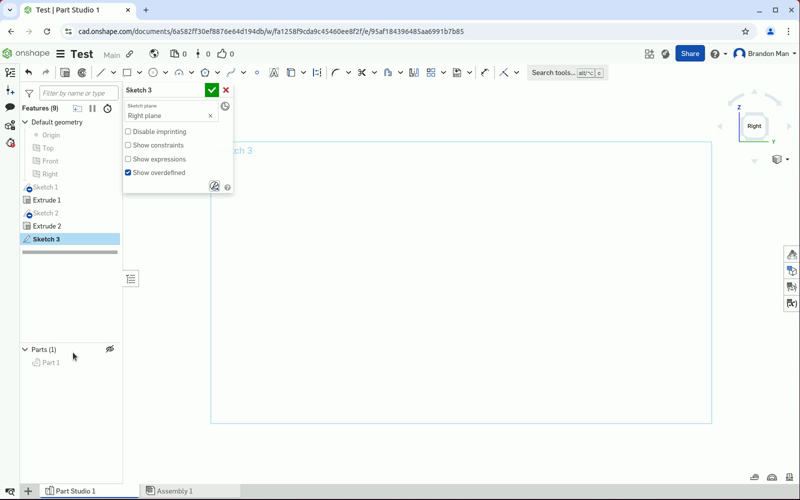
key(c)
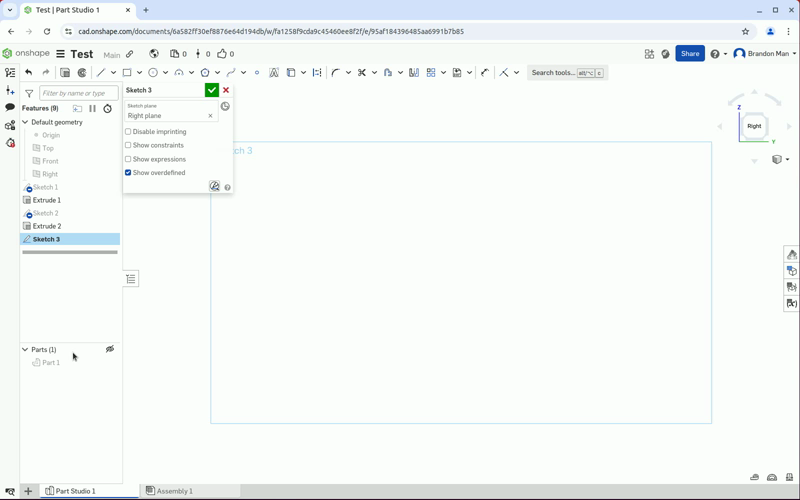
key_down(shift)
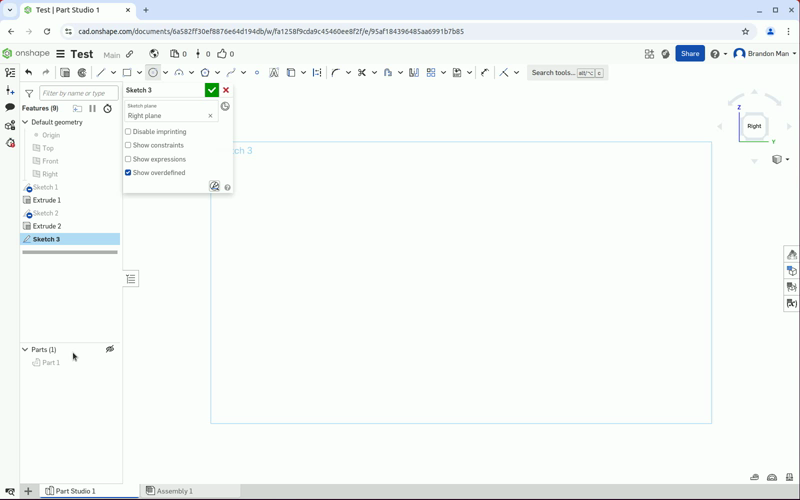
mouse_move(450, 258)
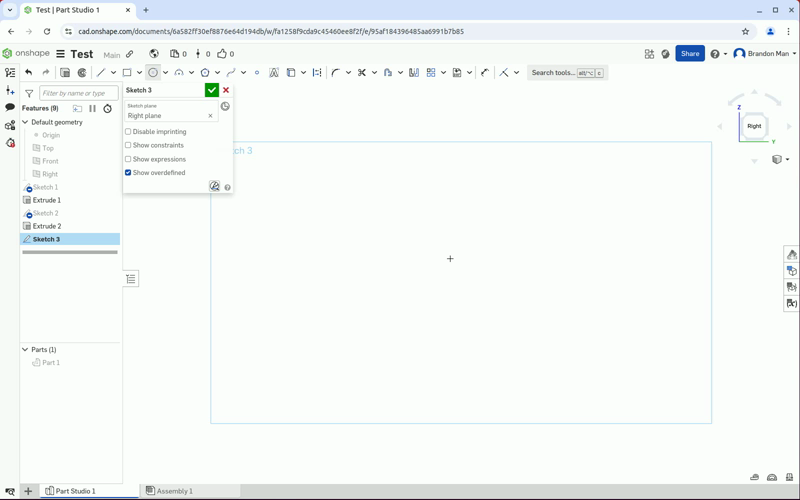
click(450, 258)
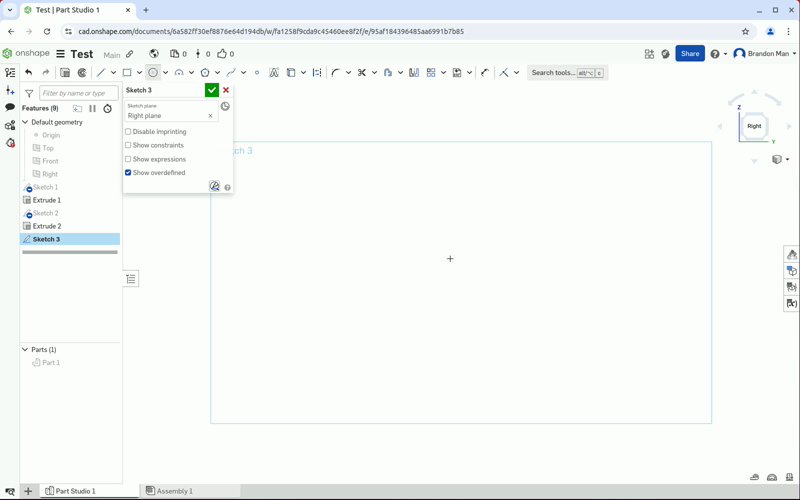
key_up(shift)
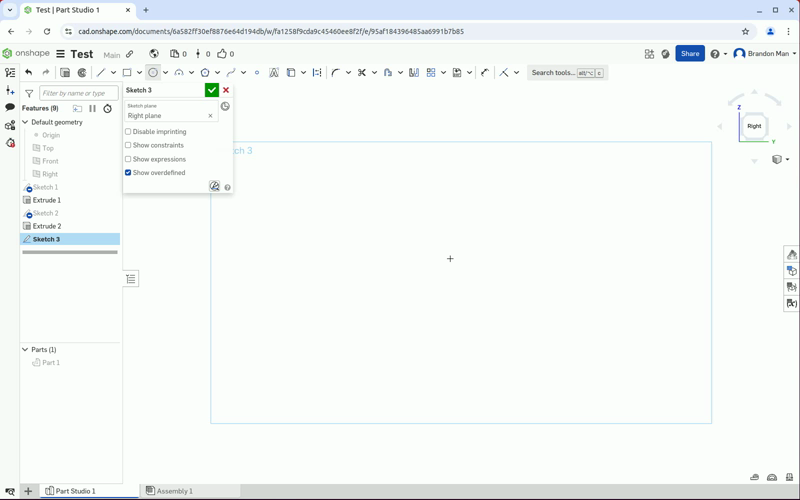
mouse_move(452, 258)
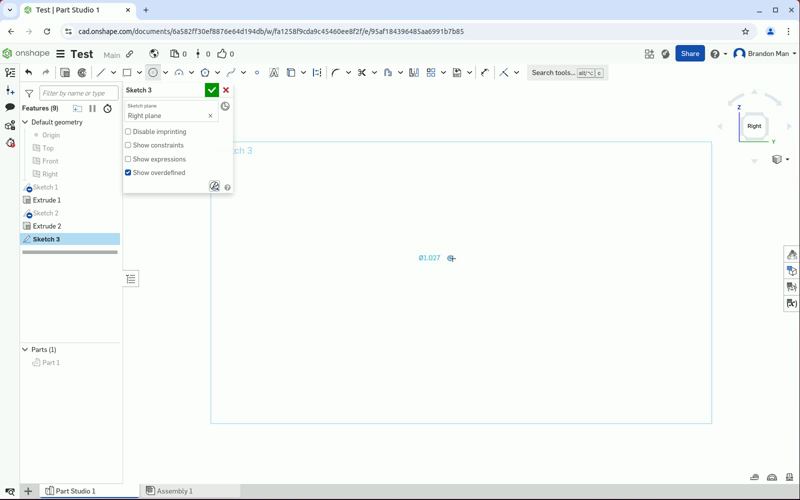
scroll(6)
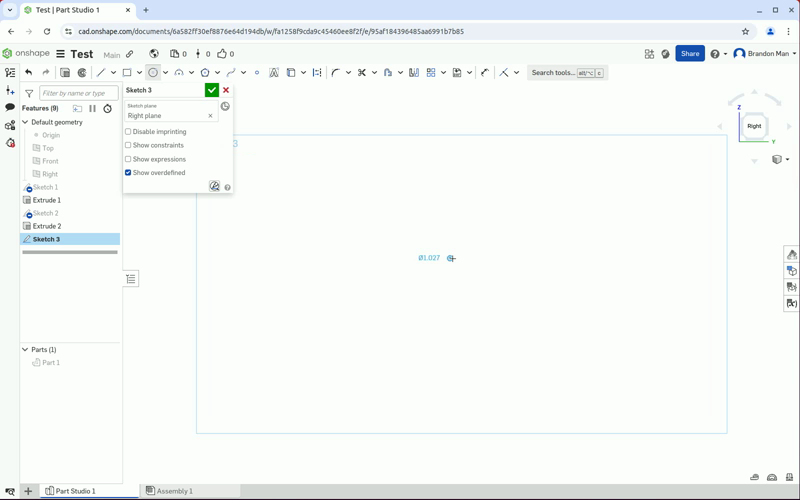
scroll(6)
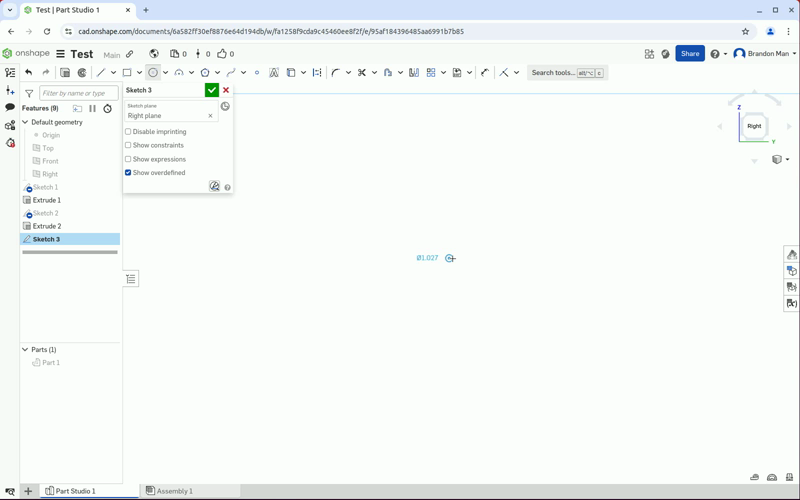
scroll(6)
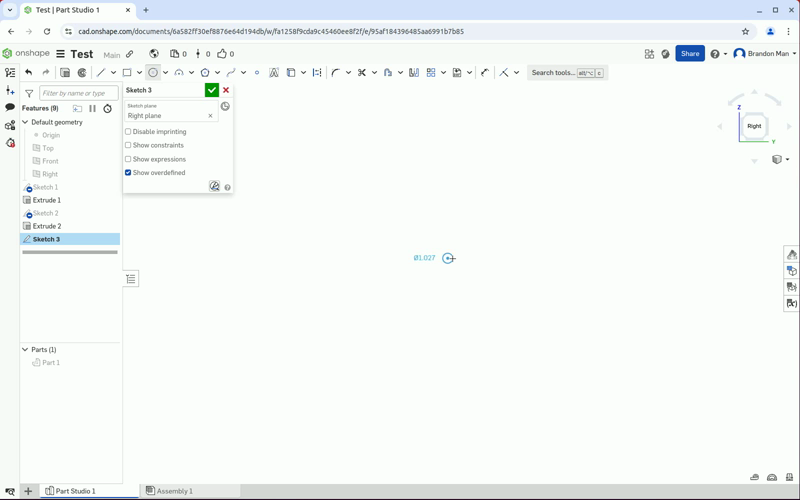
scroll(6)
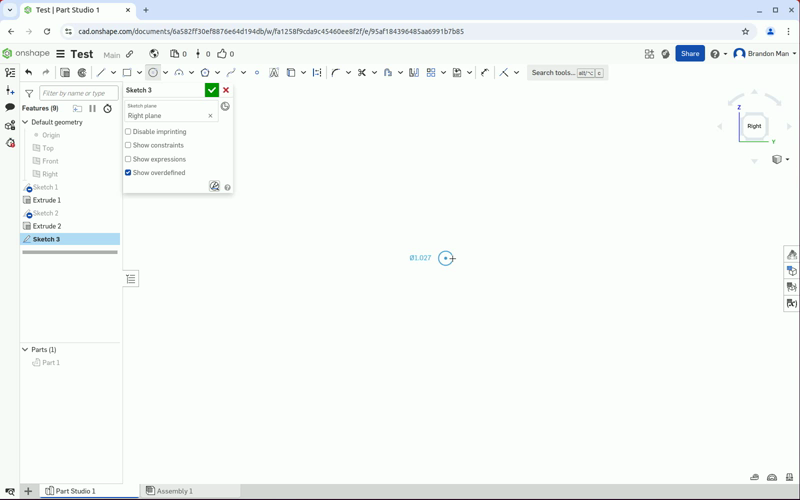
scroll(6)
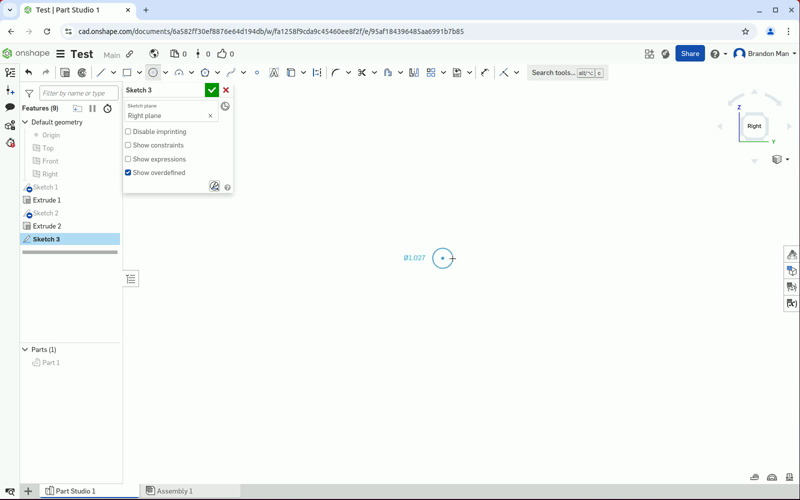
scroll(6)
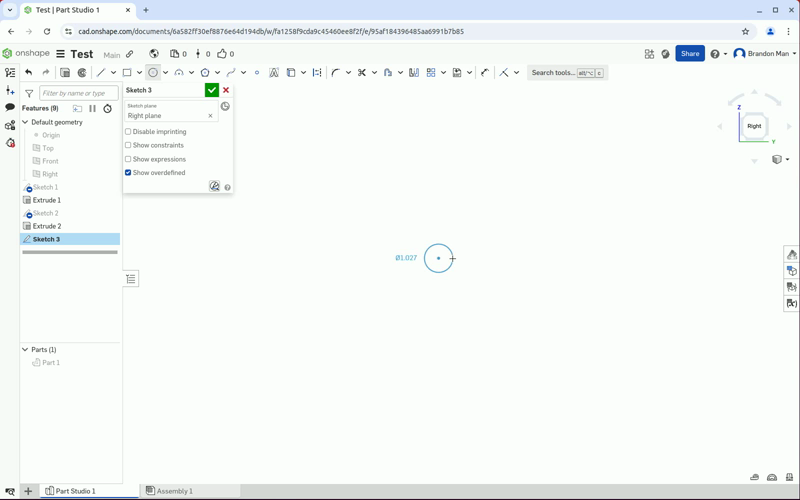
scroll(6)
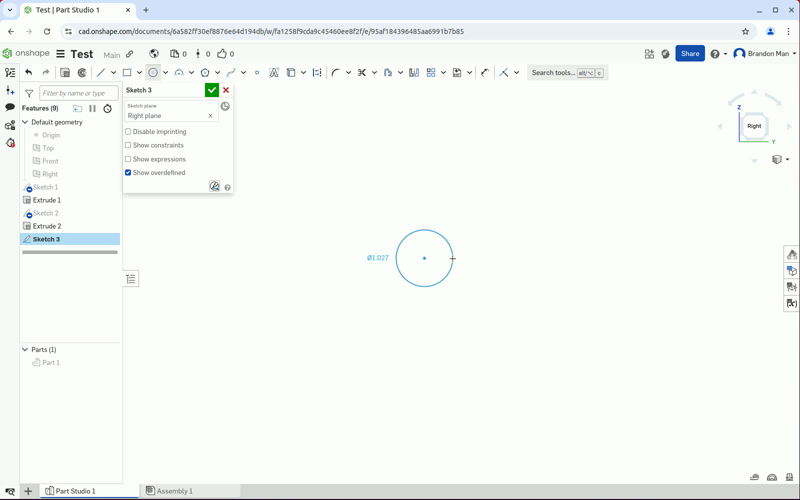
click(452, 258)
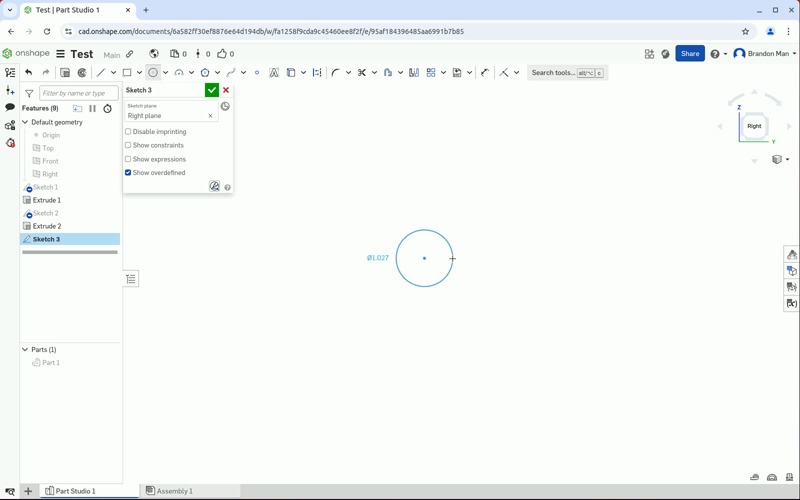
scroll(-6)
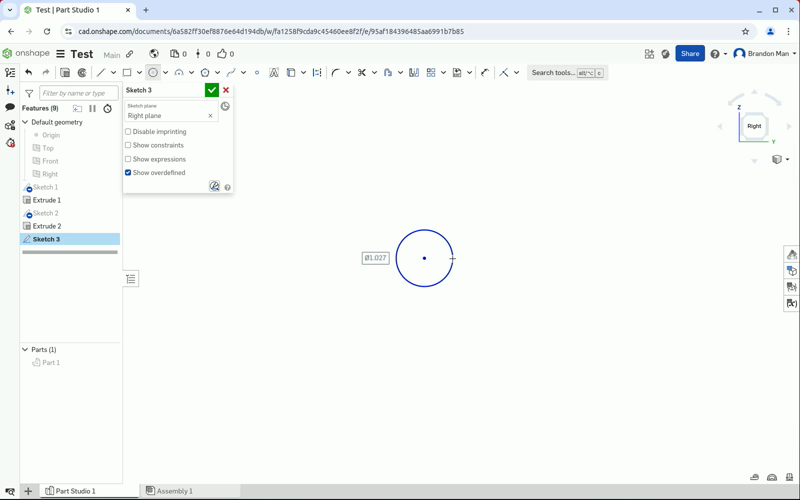
scroll(-6)
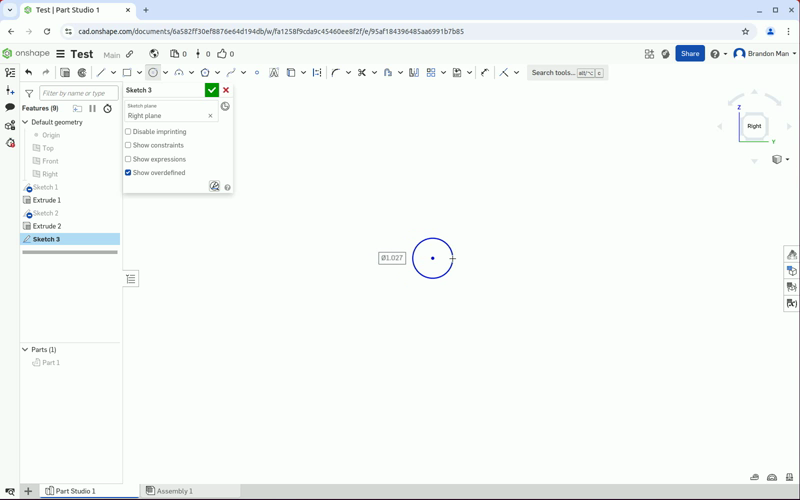
scroll(-6)
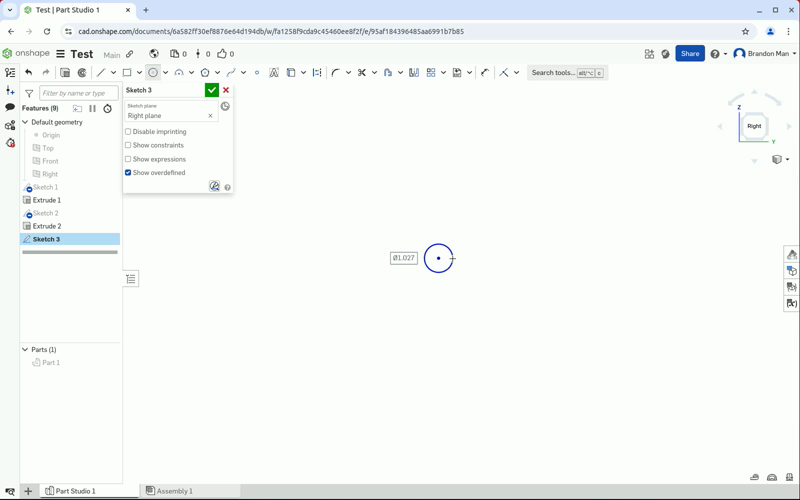
scroll(-6)
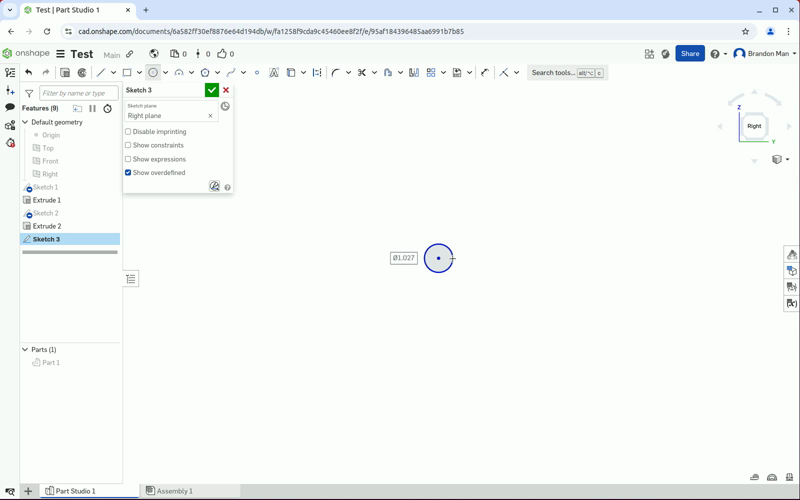
scroll(-6)
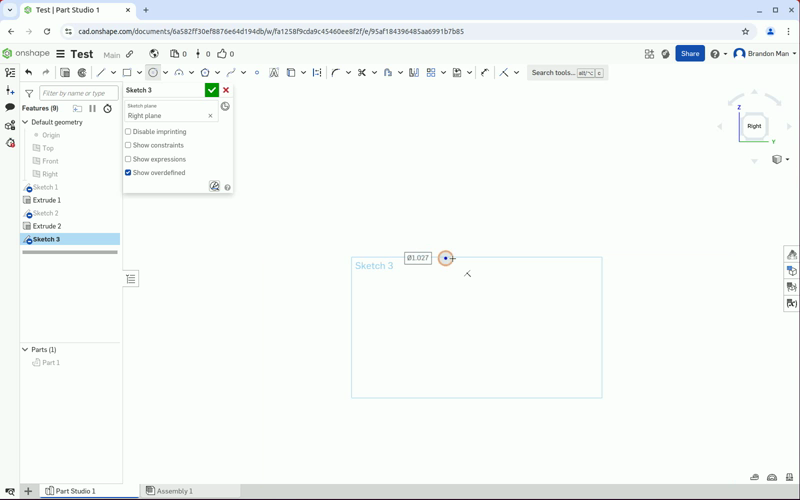
scroll(-6)
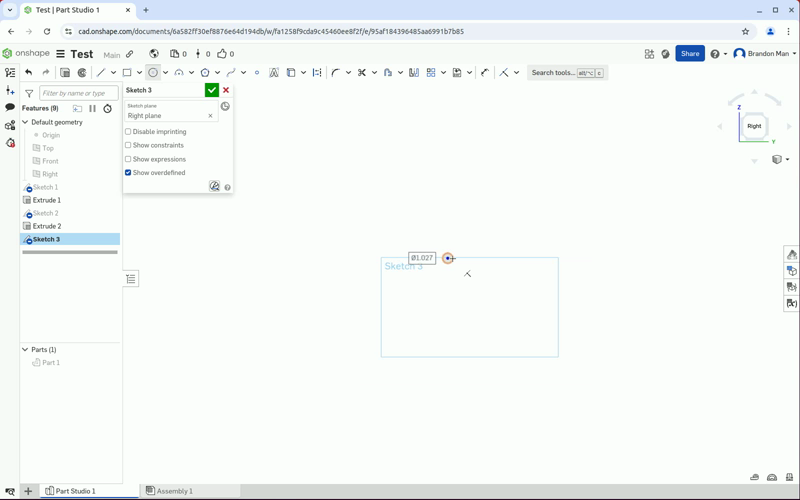
scroll(-6)
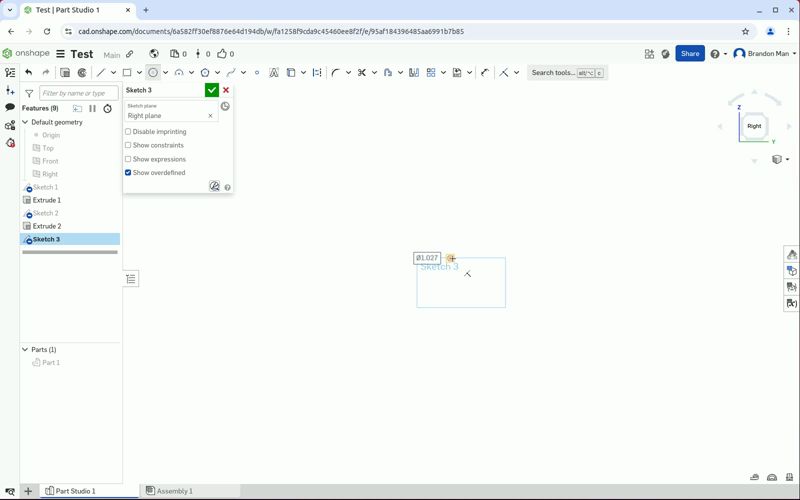
key(esc)
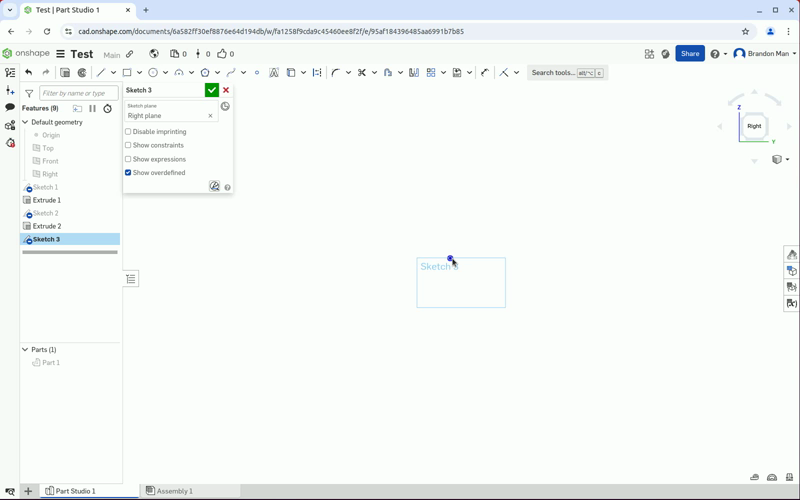
mouse_move(449, 259)
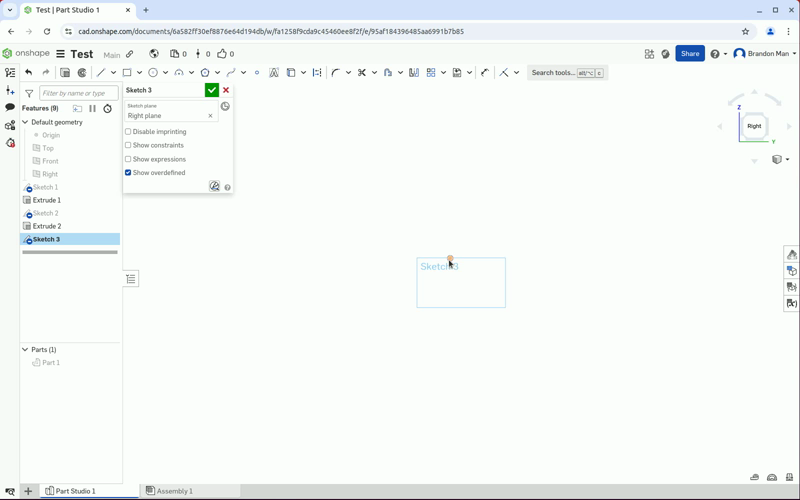
scroll(6)
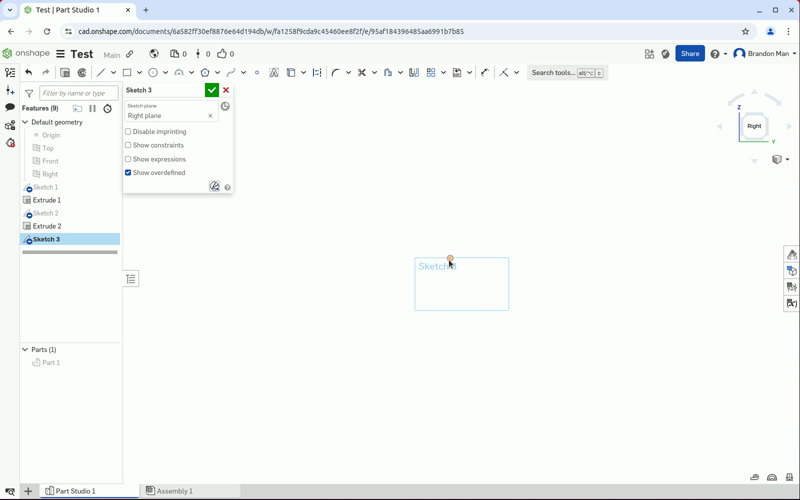
scroll(6)
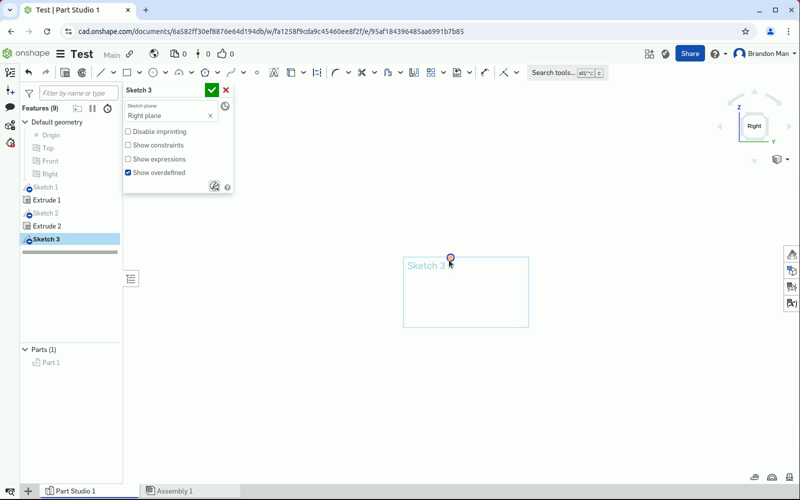
scroll(6)
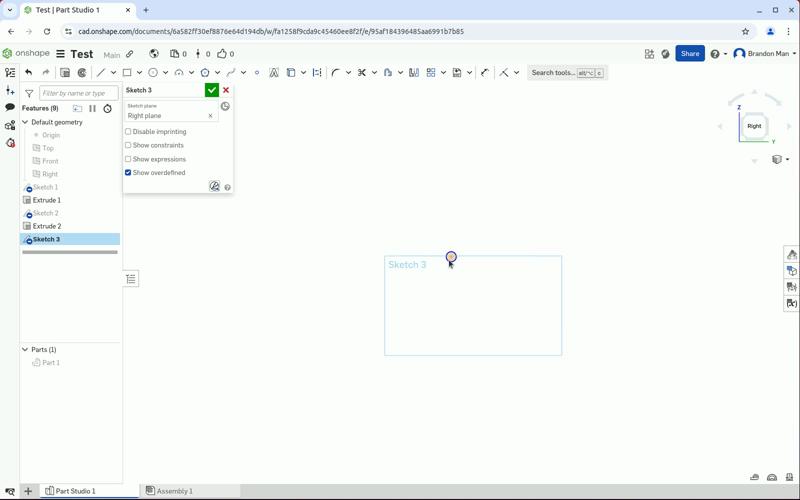
scroll(6)
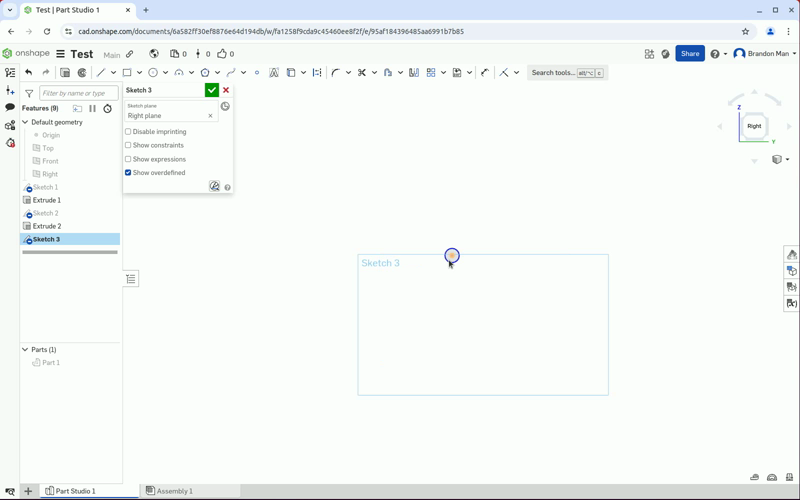
scroll(6)
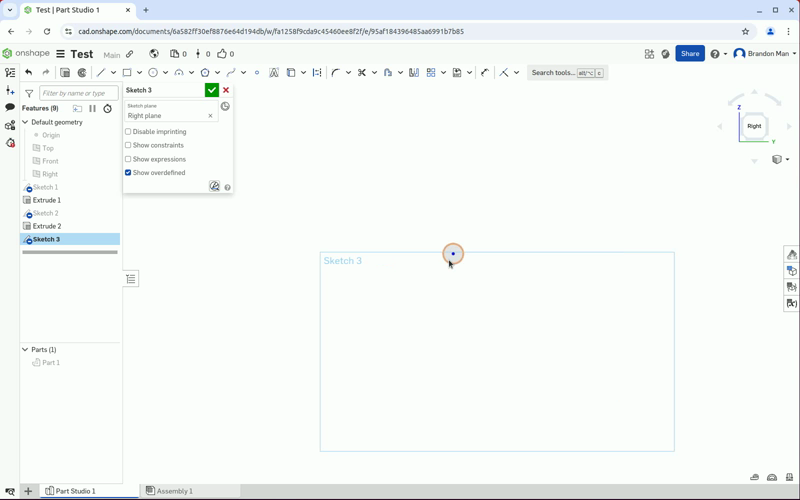
scroll(6)
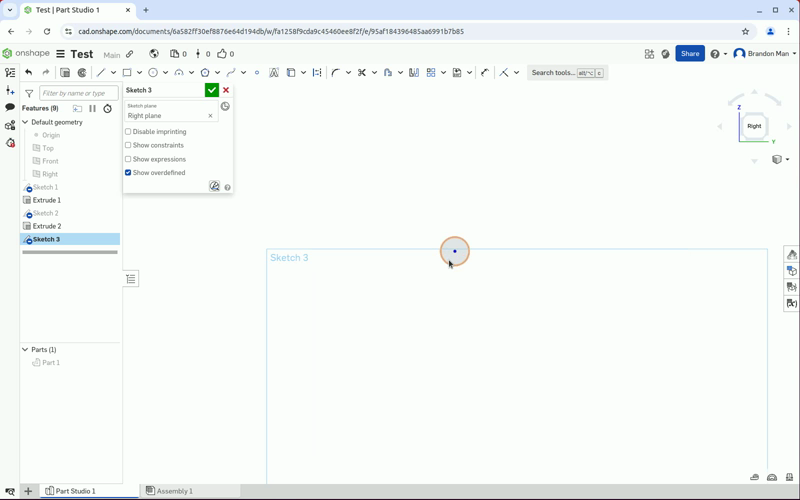
scroll(6)
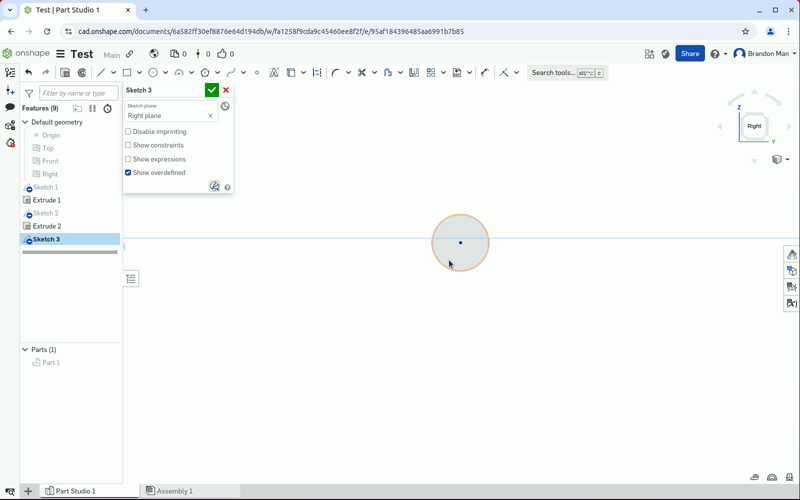
click(449, 259)
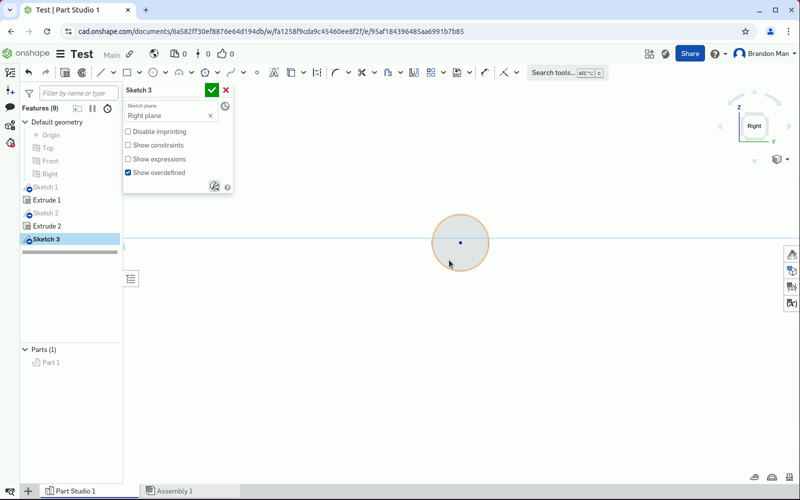
scroll(-6)
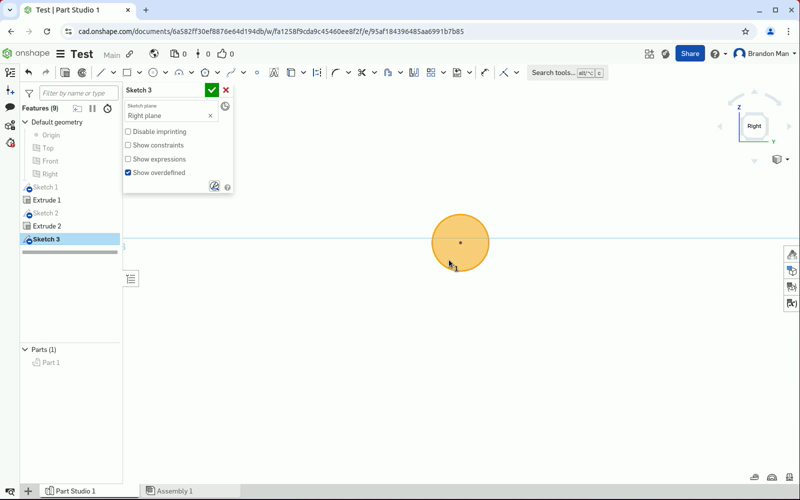
scroll(-6)
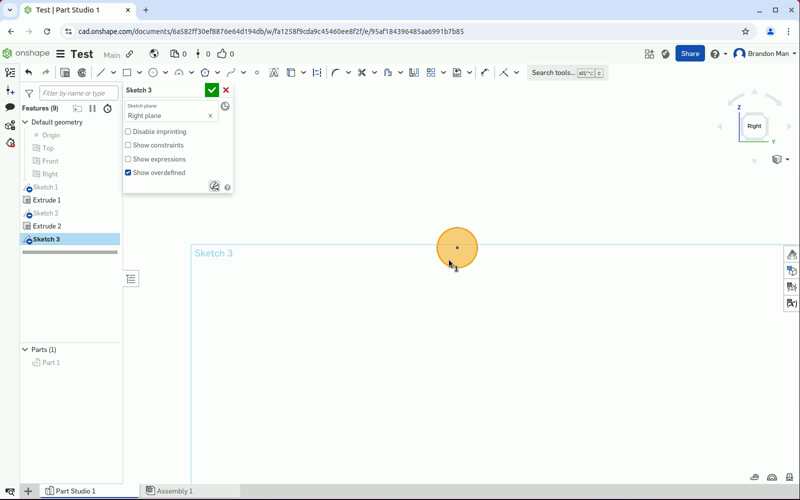
scroll(-6)
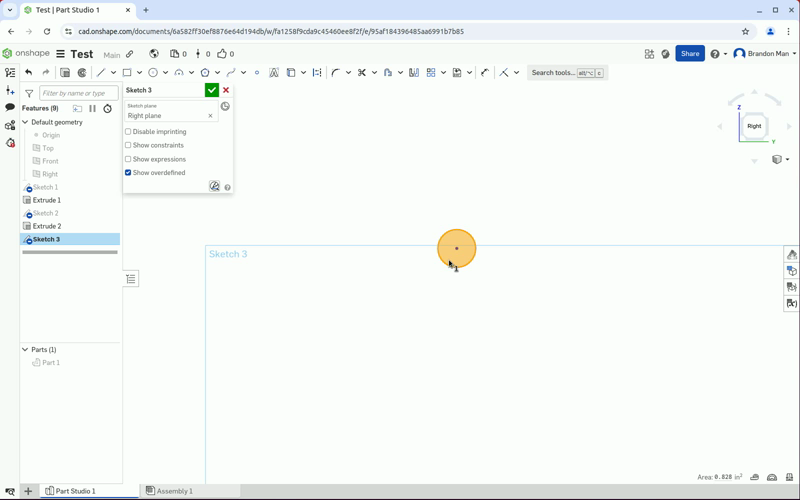
scroll(-6)
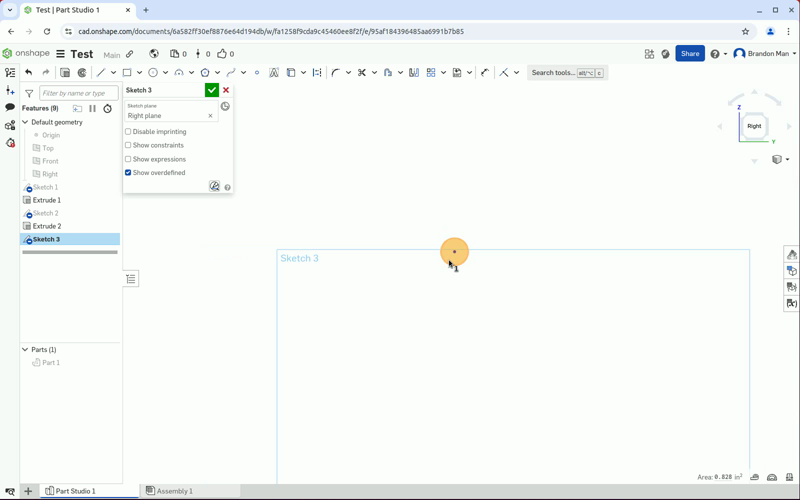
scroll(-6)
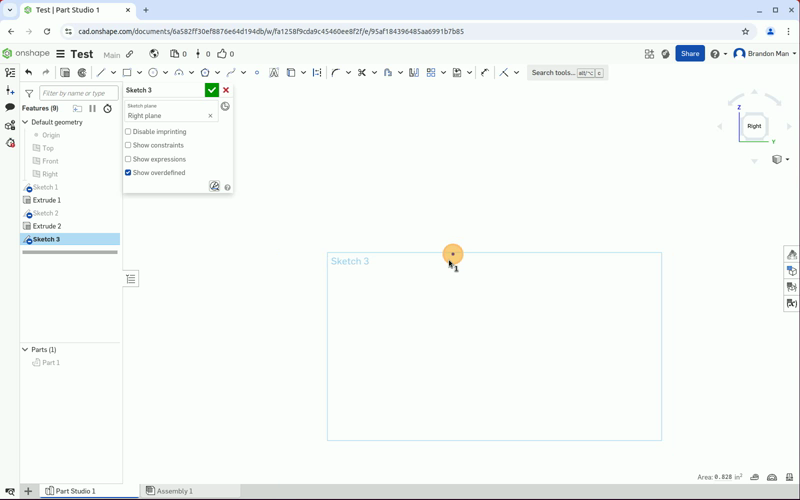
scroll(-6)
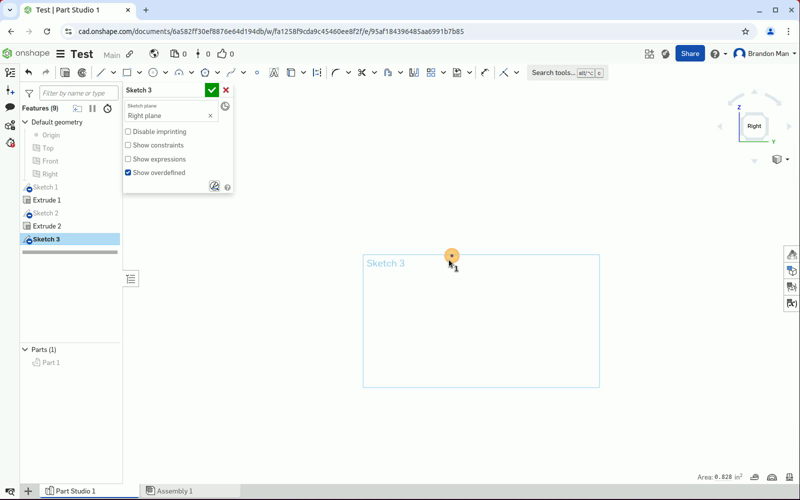
scroll(-6)
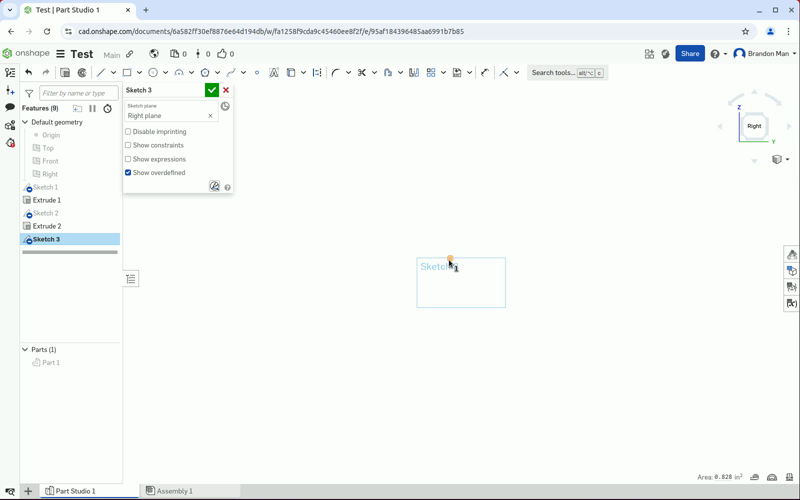
mouse_move(73, 352)
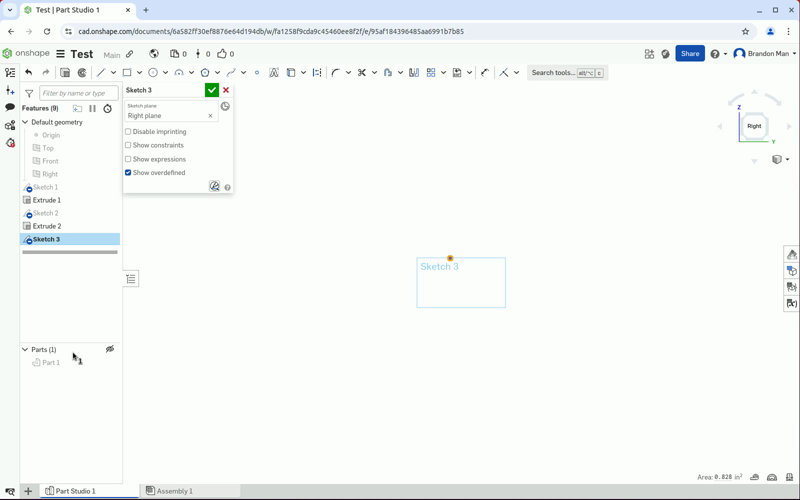
key(shift+y)
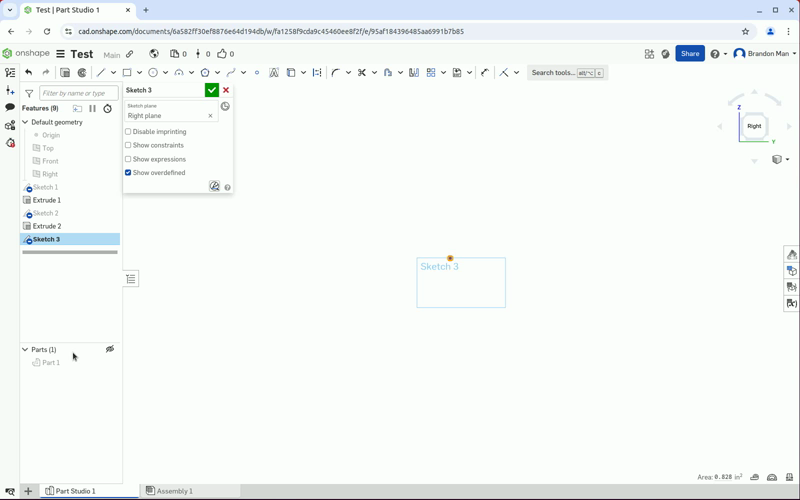
key(shift+e)
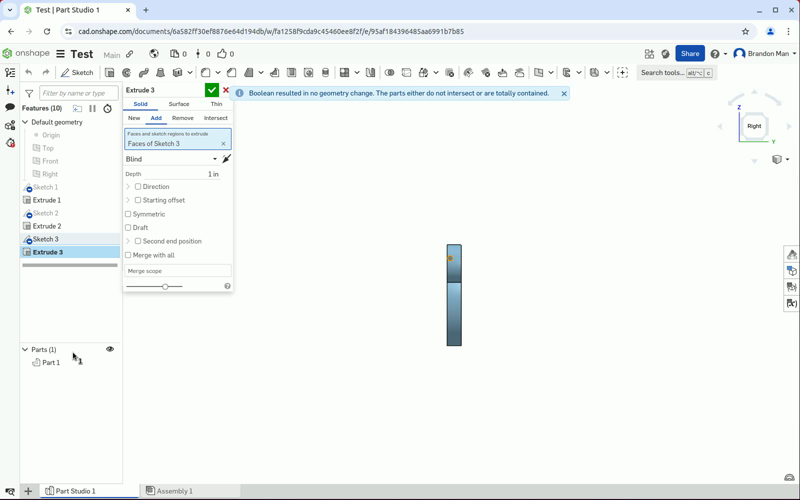
mouse_move(143, 106)
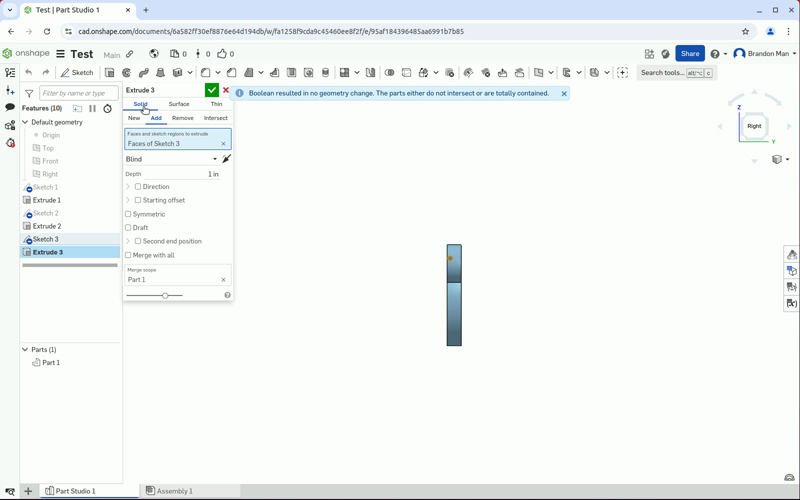
click(143, 106)
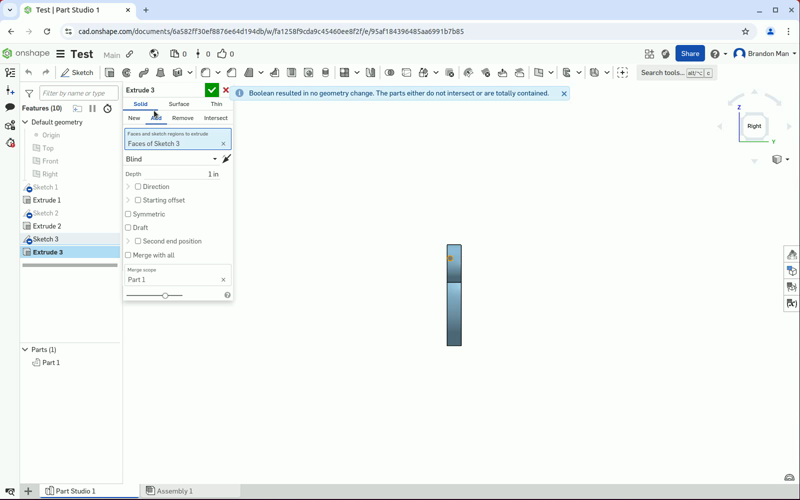
mouse_move(186, 120)
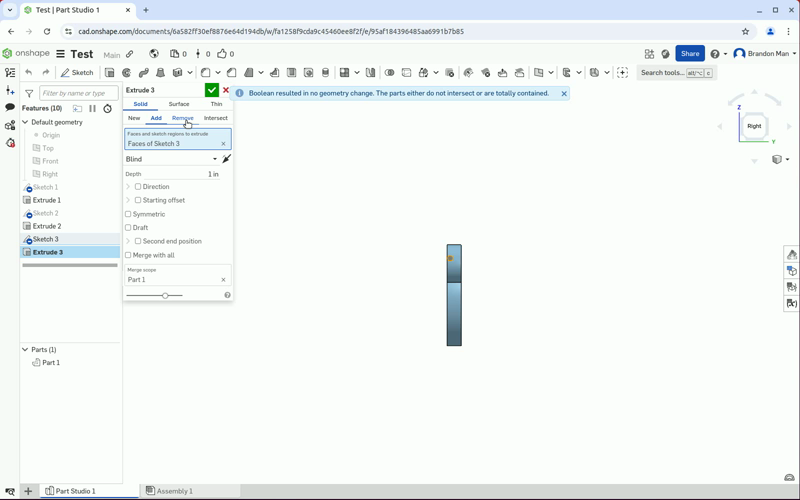
click(186, 120)
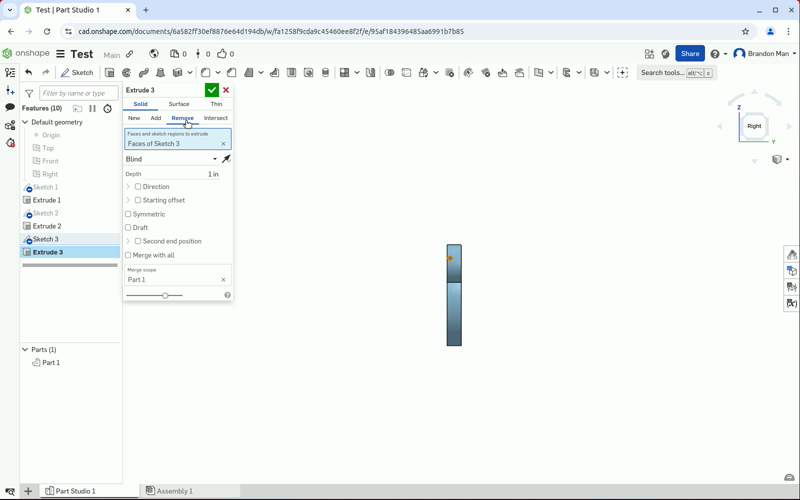
key(tab, 4)
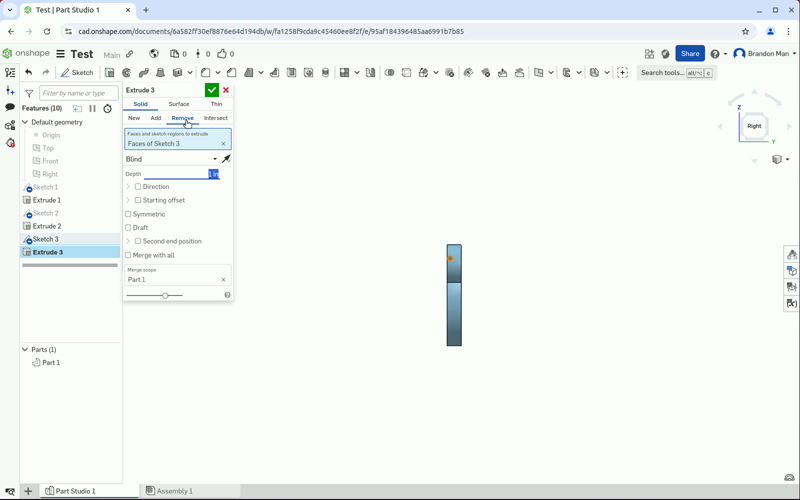
text(4.814)
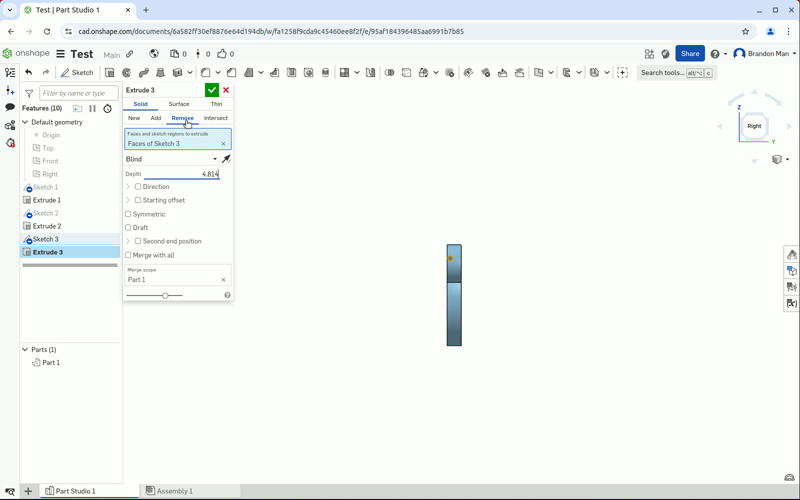
key(tab, 6)
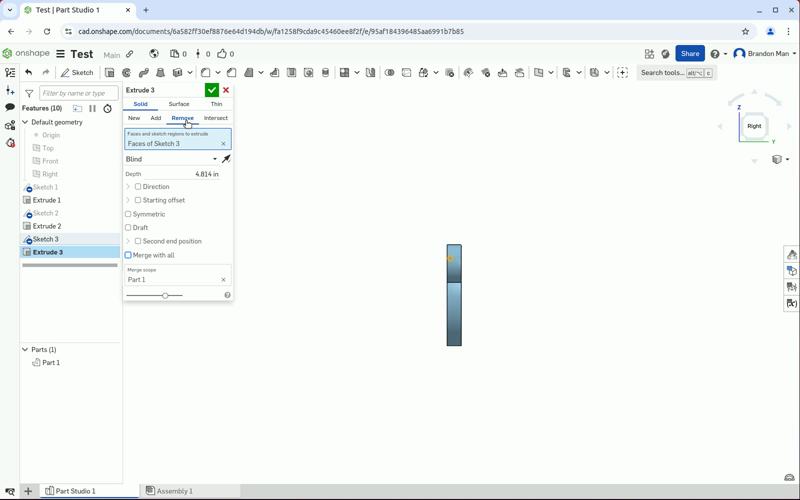
key(space)
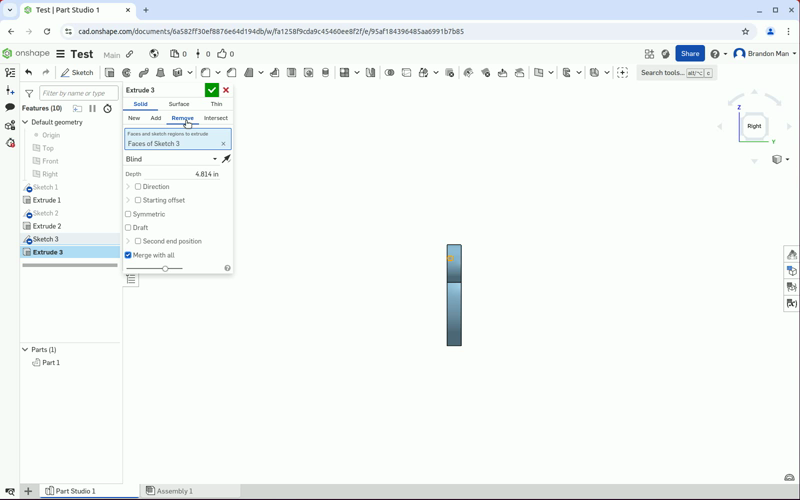
key(enter)
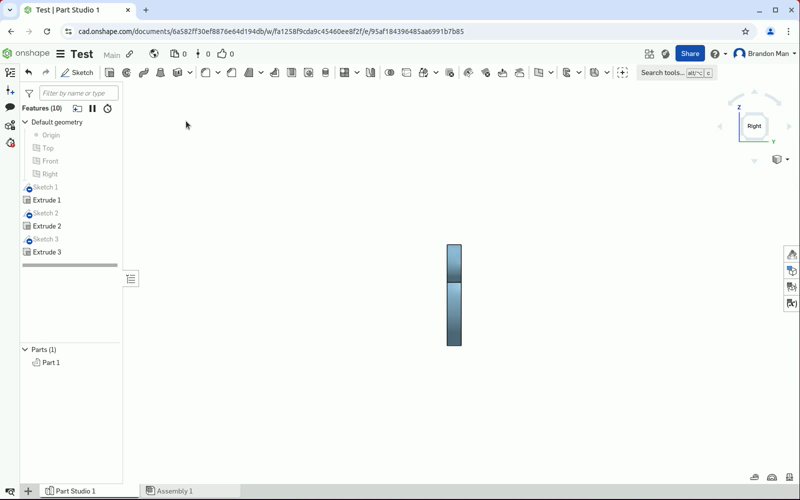
key(shift+h)
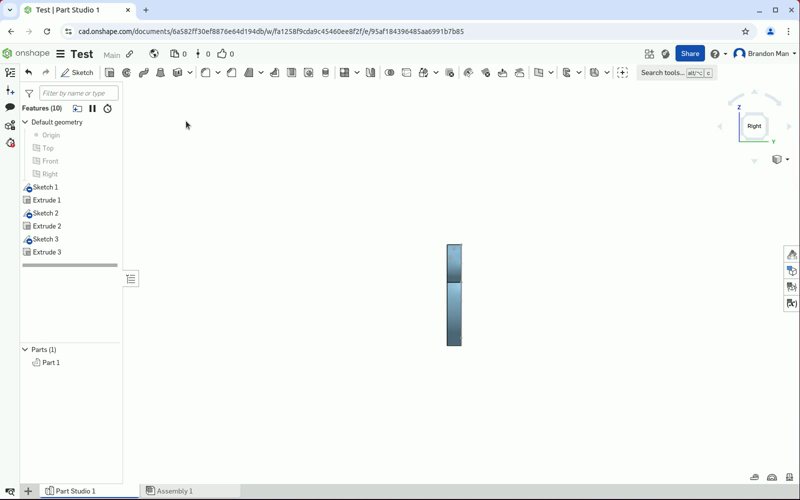
key(shift+h)
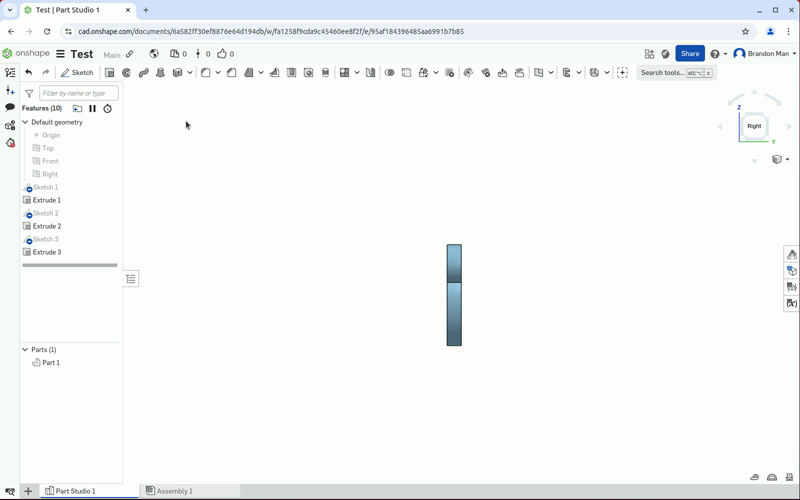
mouse_move(73, 189)
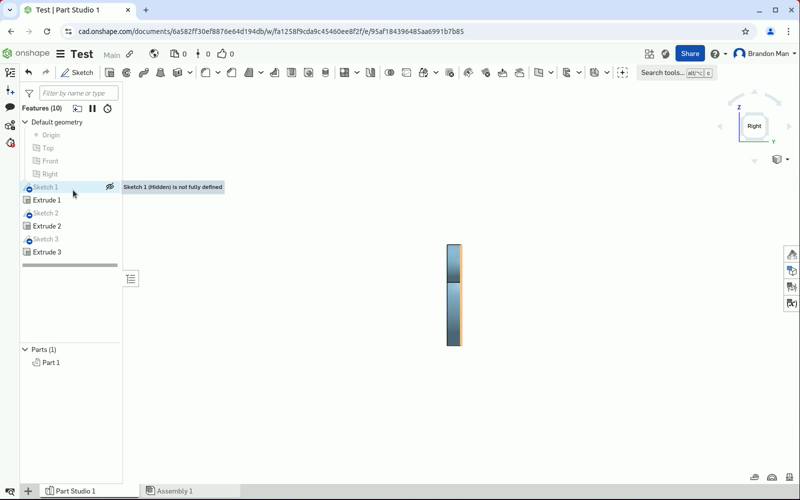
click(73, 189)
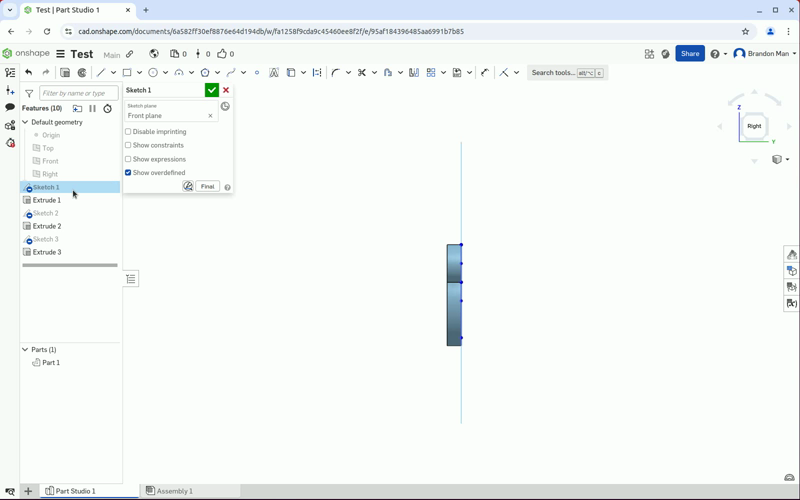
mouse_move(229, 92)
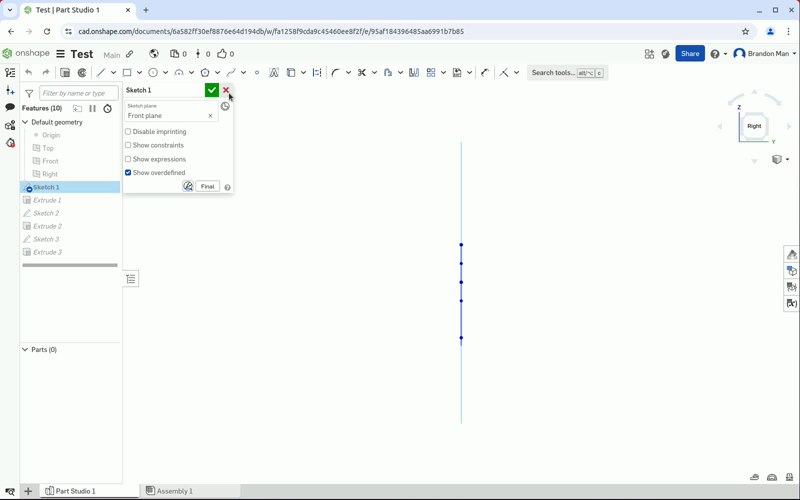
click(229, 92)
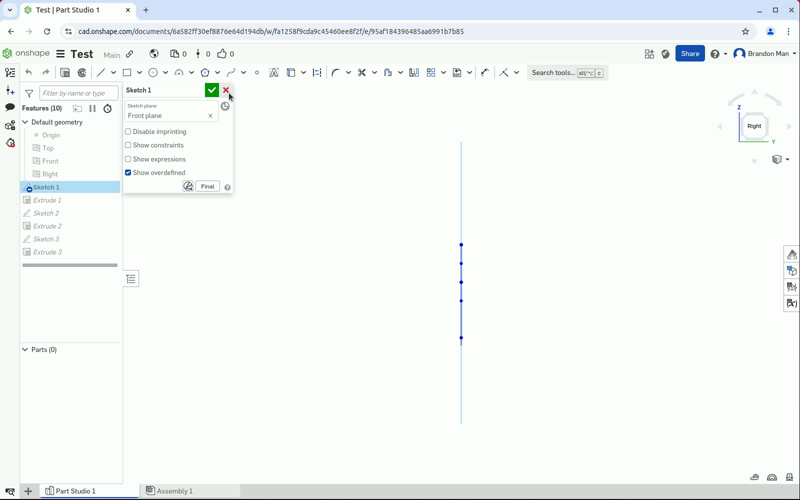
key(shift+s)
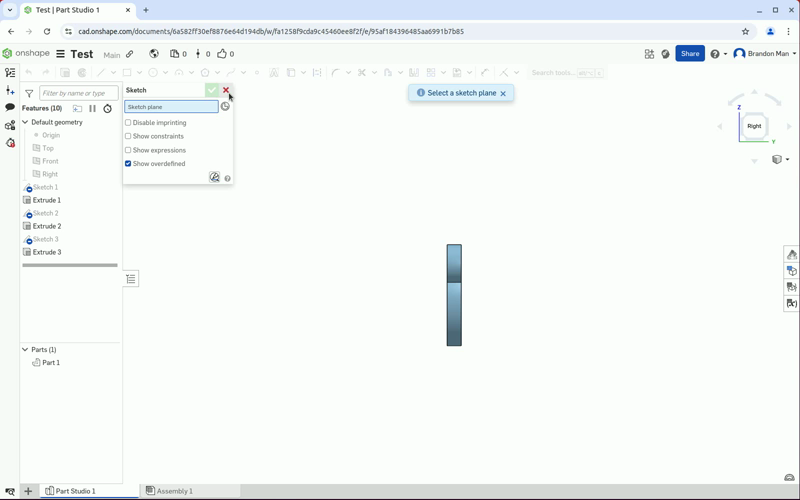
mouse_move(73, 176)
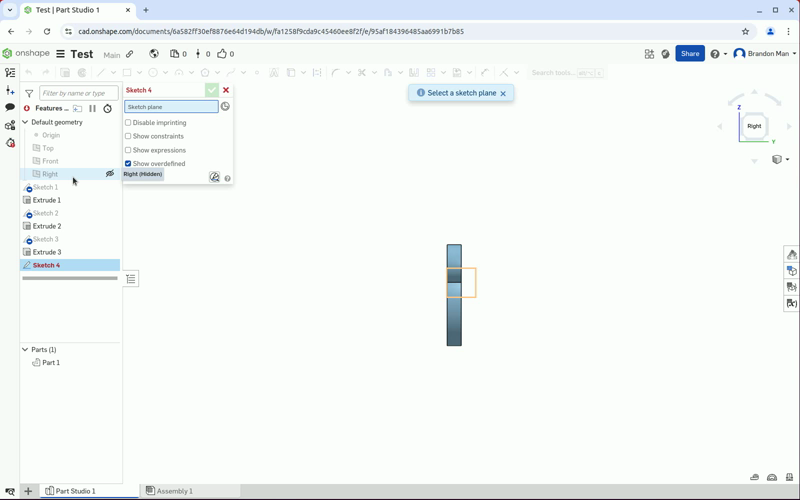
click(73, 176)
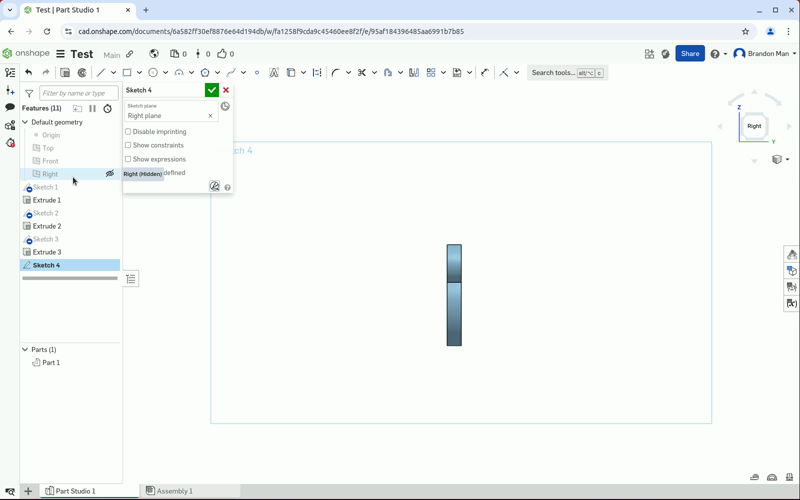
mouse_move(73, 352)
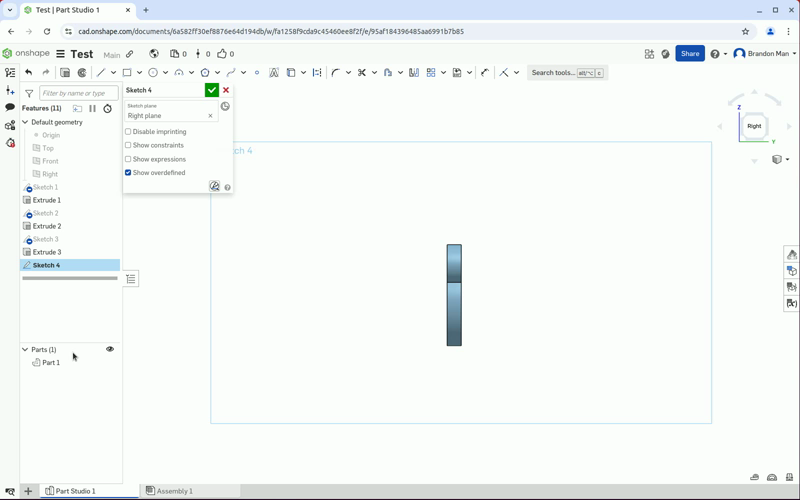
key(y)
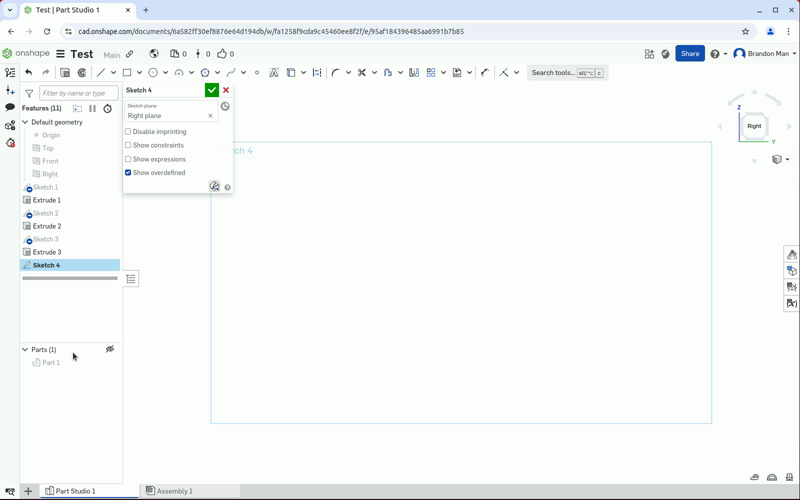
key(c)
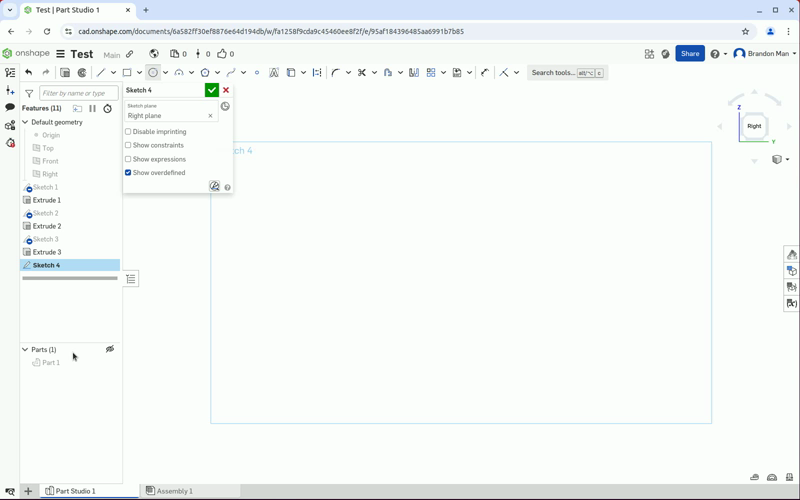
key_down(shift)
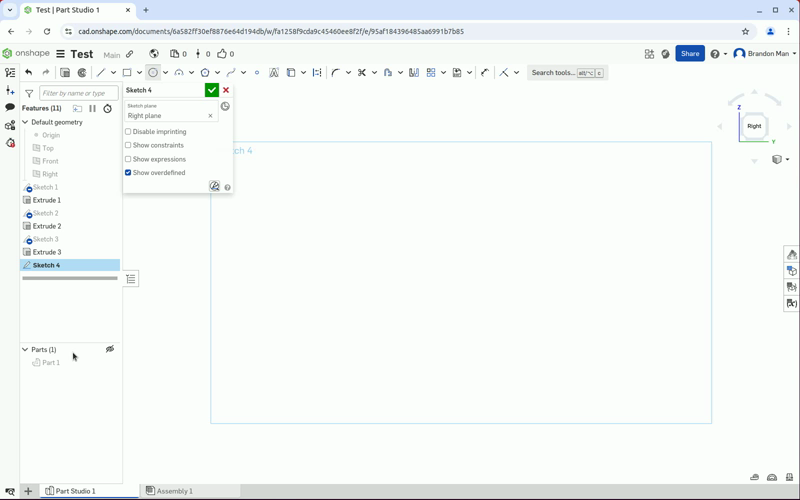
mouse_move(453, 267)
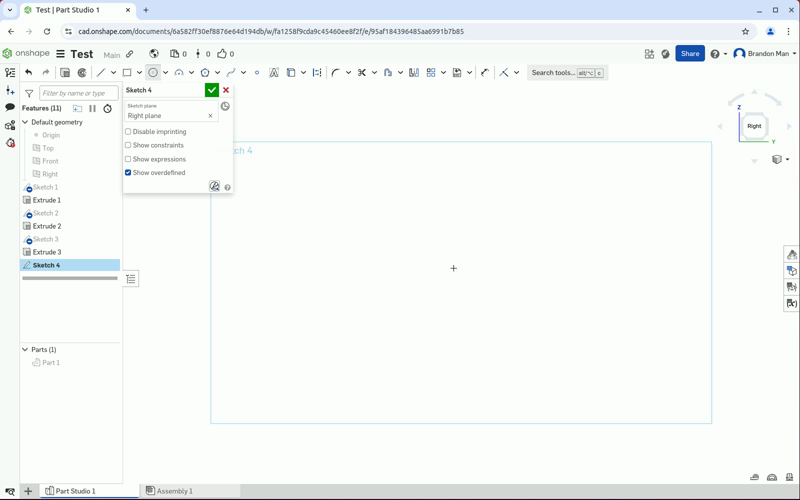
click(453, 267)
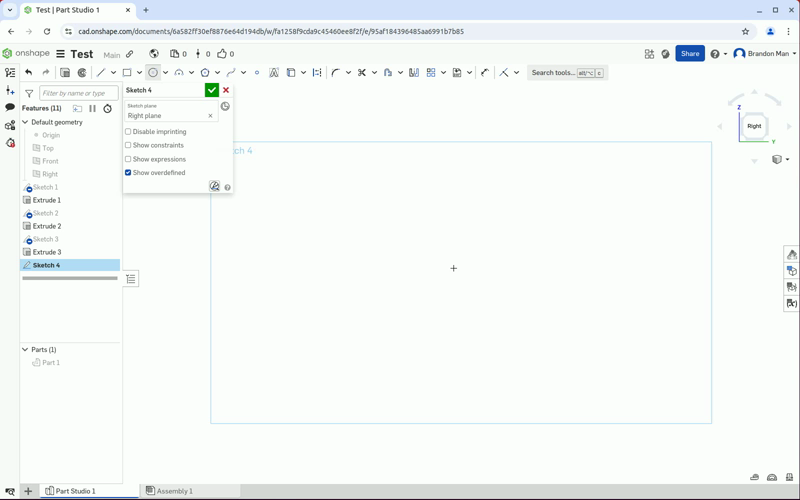
key_up(shift)
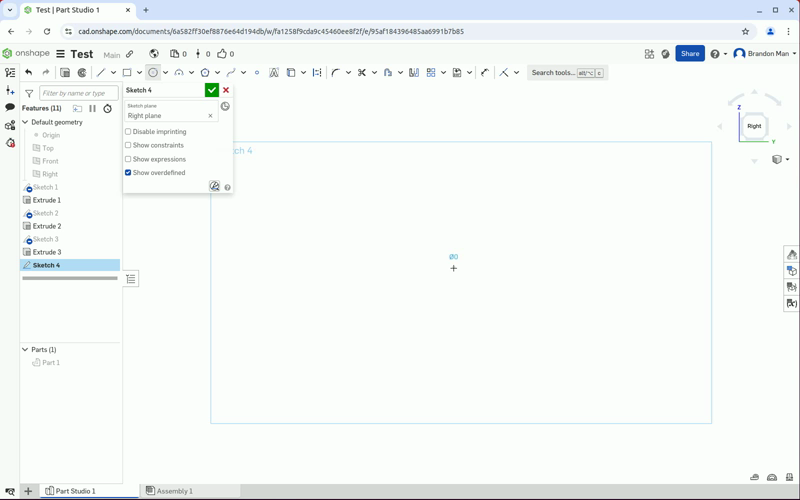
mouse_move(456, 267)
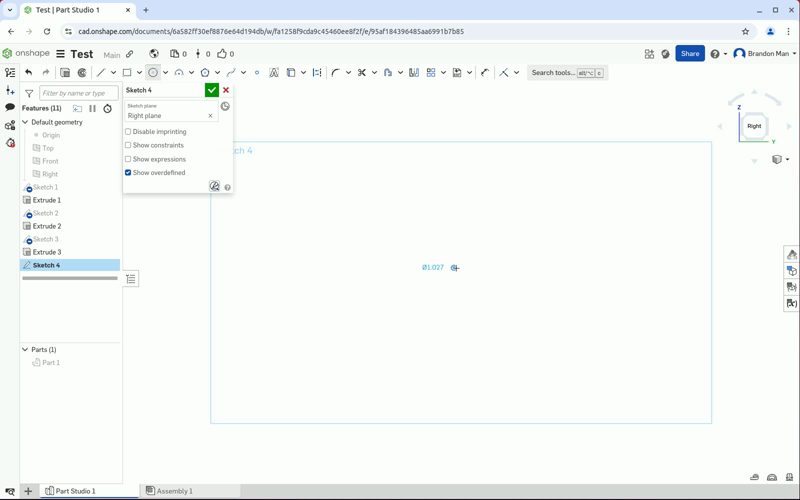
scroll(6)
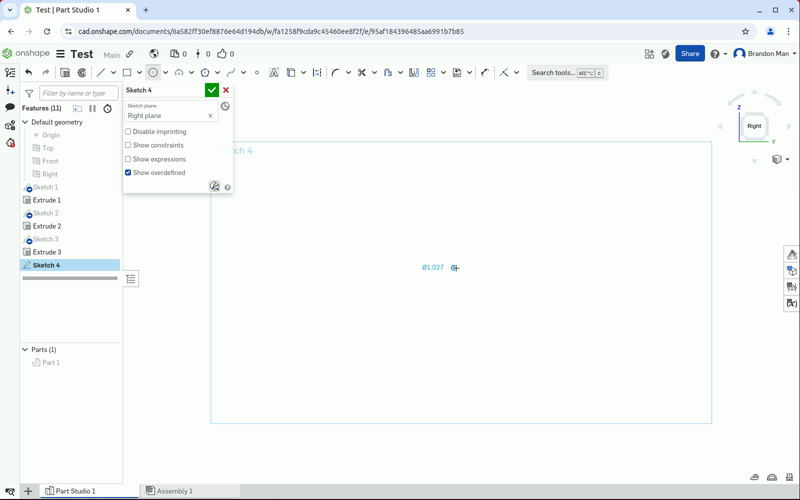
scroll(6)
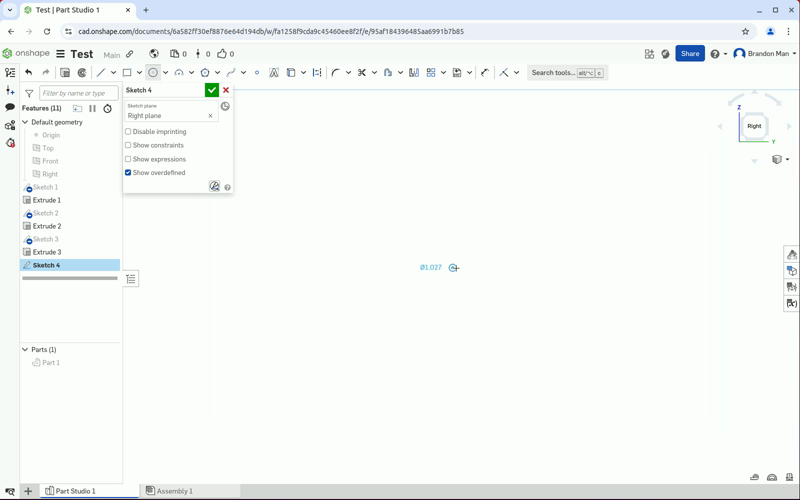
scroll(6)
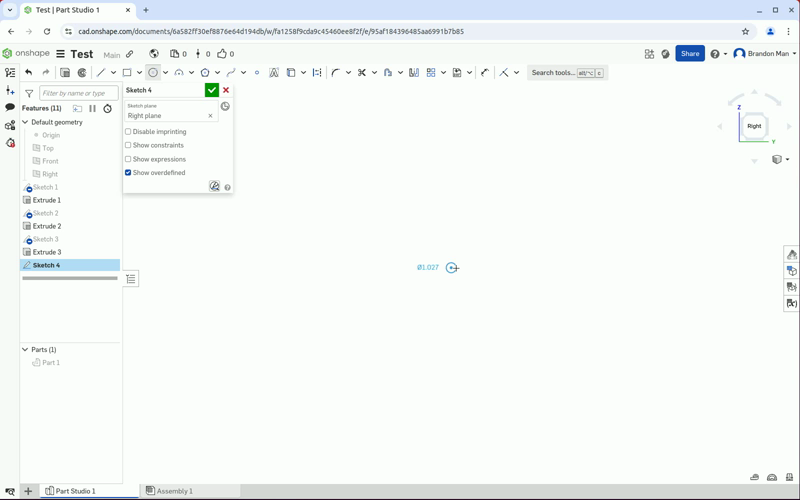
scroll(6)
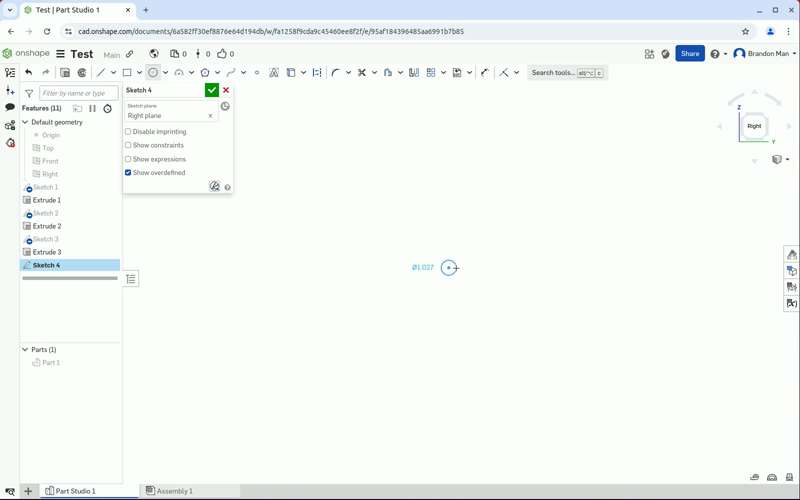
scroll(6)
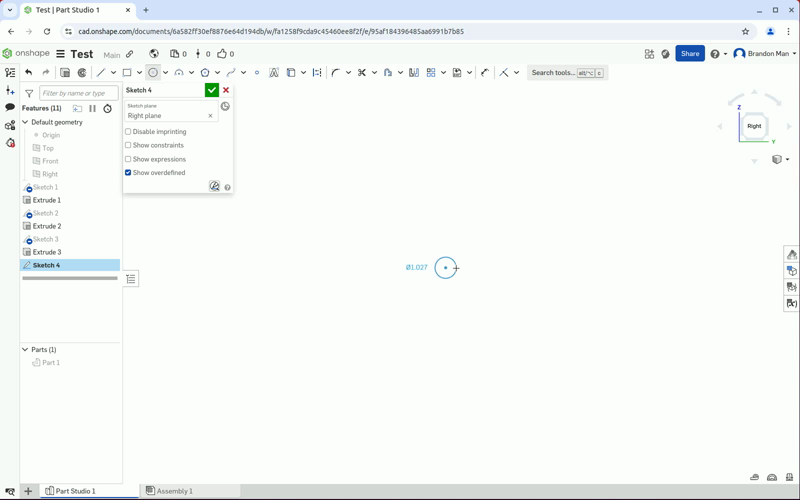
scroll(6)
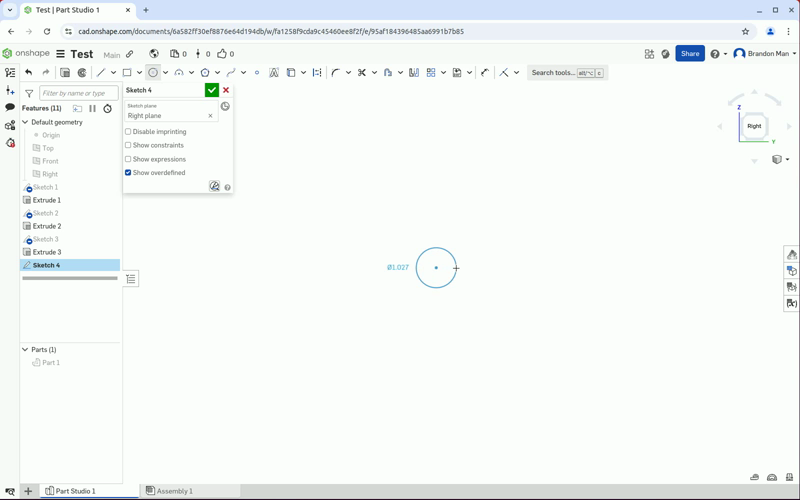
scroll(6)
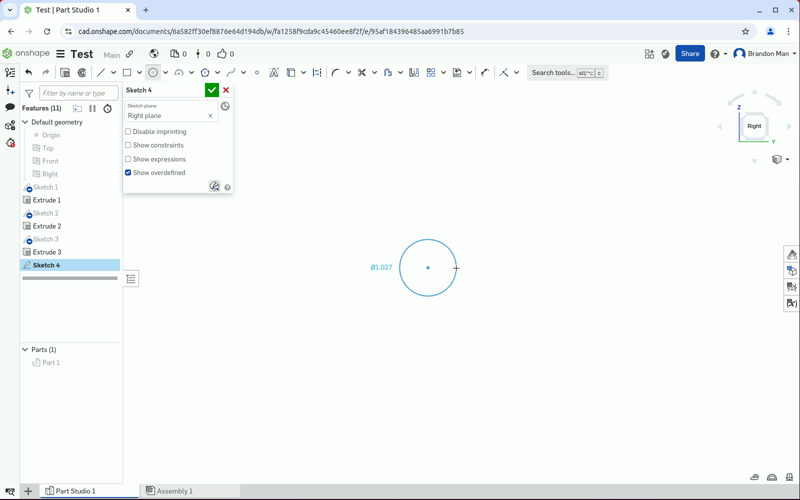
click(456, 267)
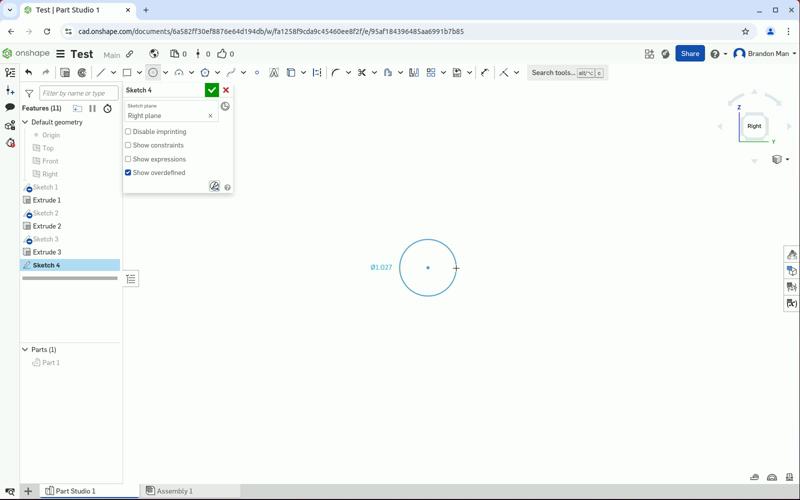
scroll(-6)
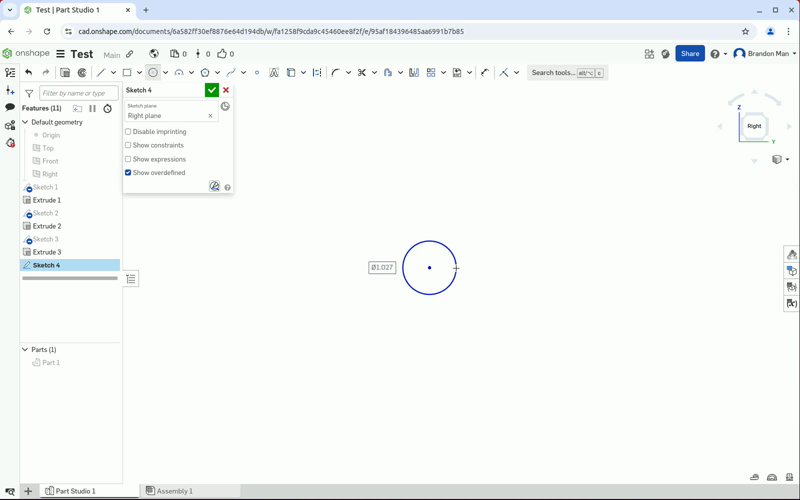
scroll(-6)
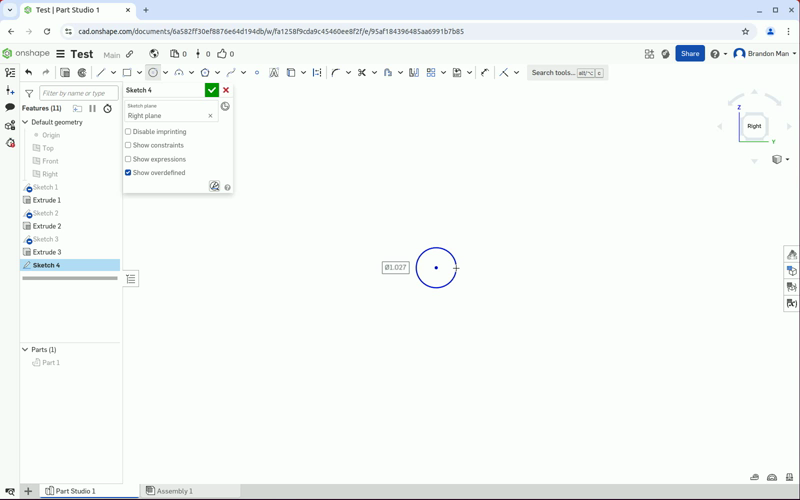
scroll(-6)
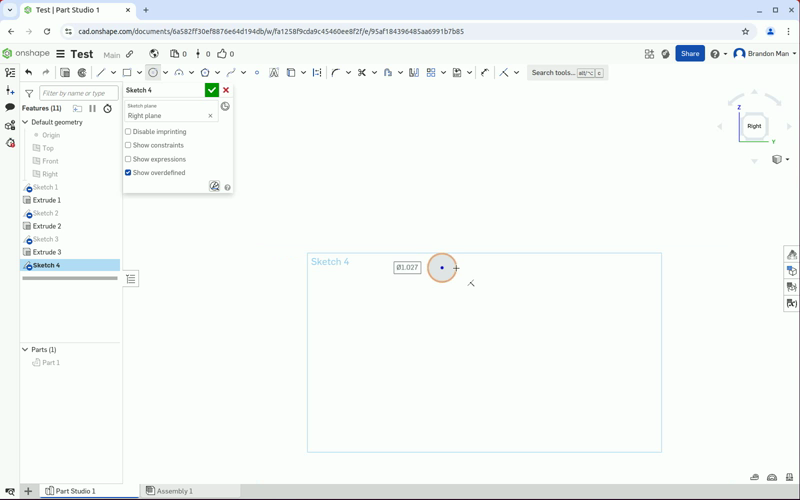
scroll(-6)
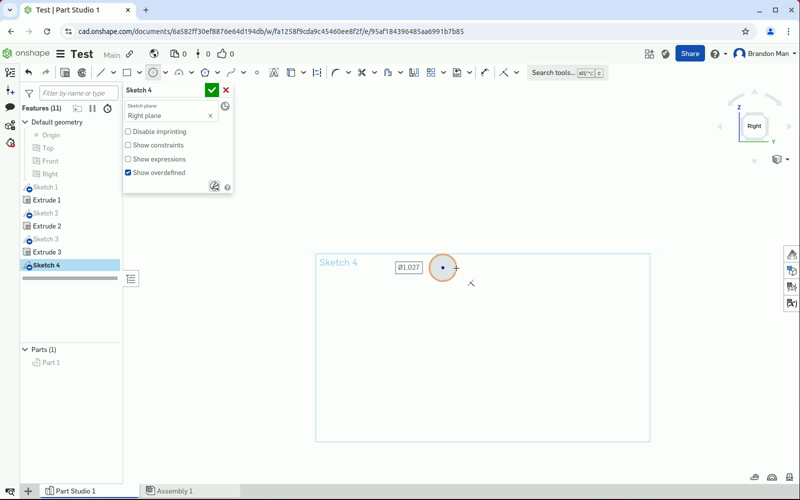
scroll(-6)
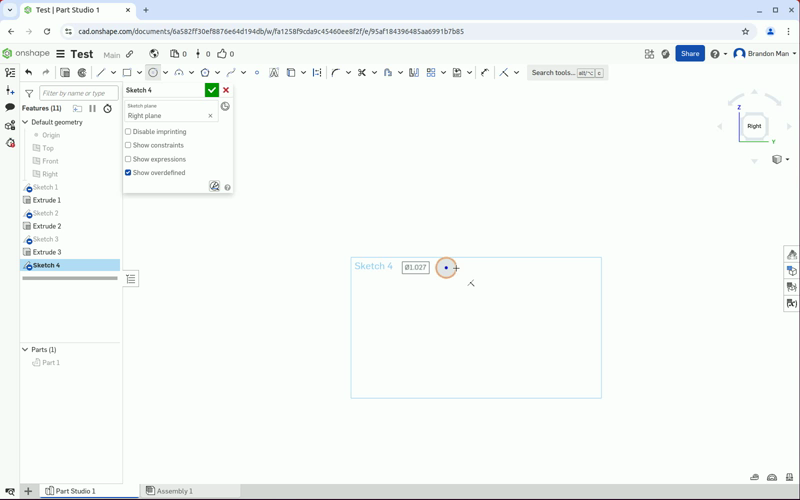
scroll(-6)
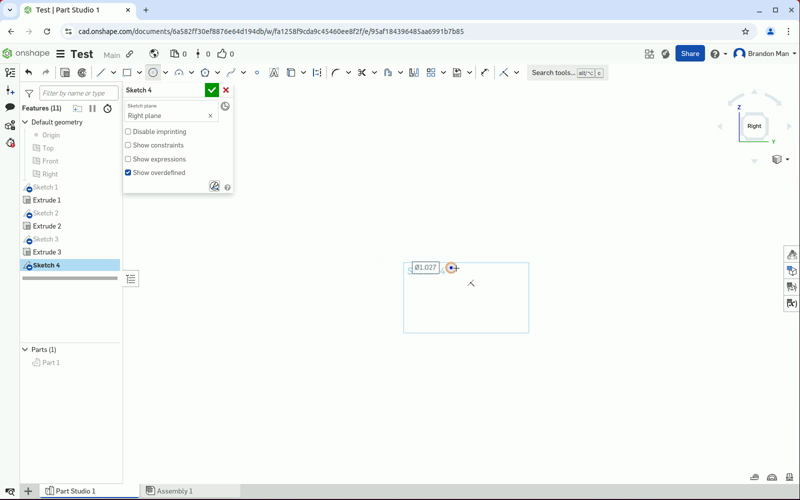
scroll(-6)
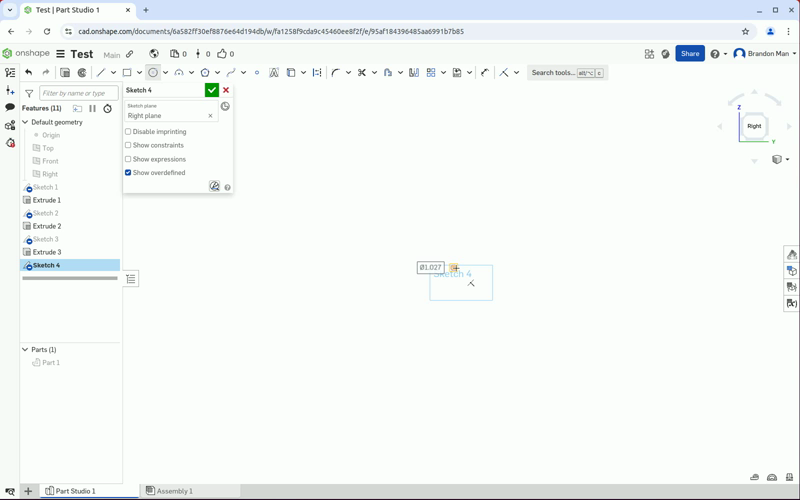
key(esc)
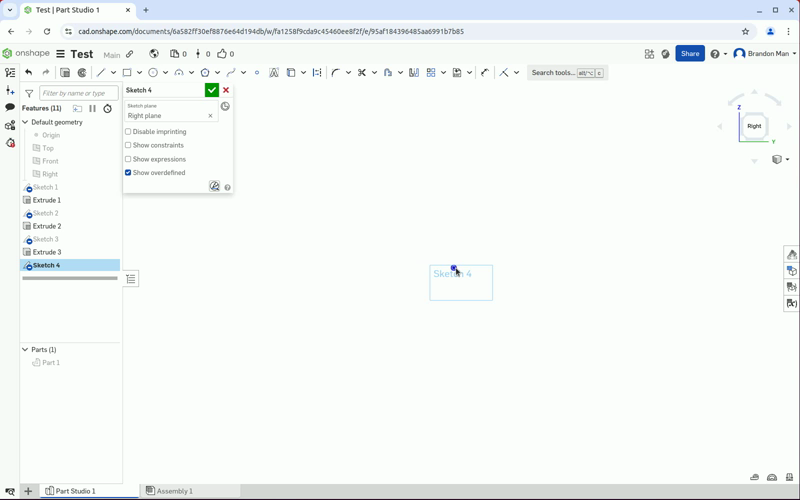
mouse_move(451, 266)
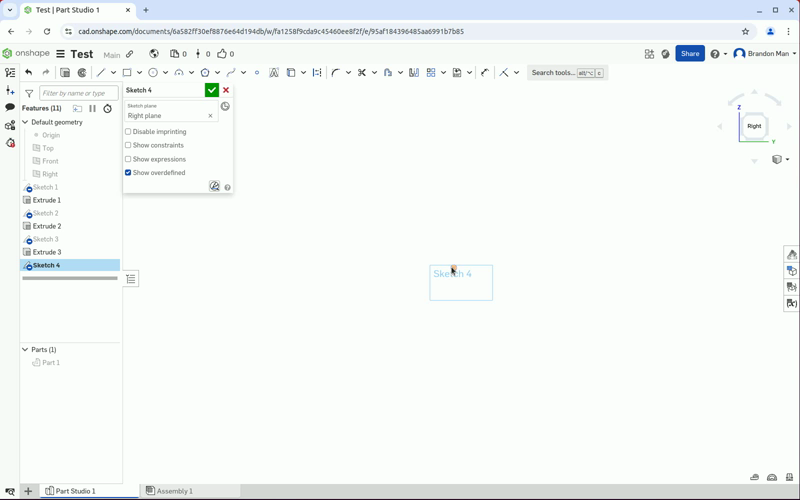
scroll(6)
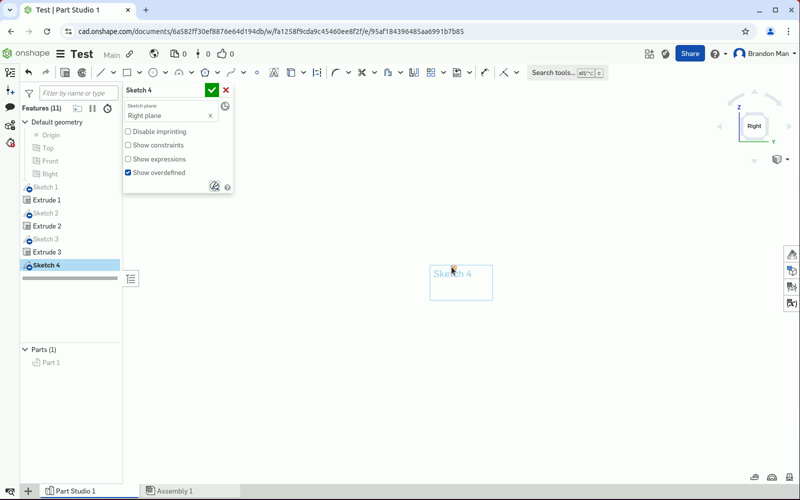
scroll(6)
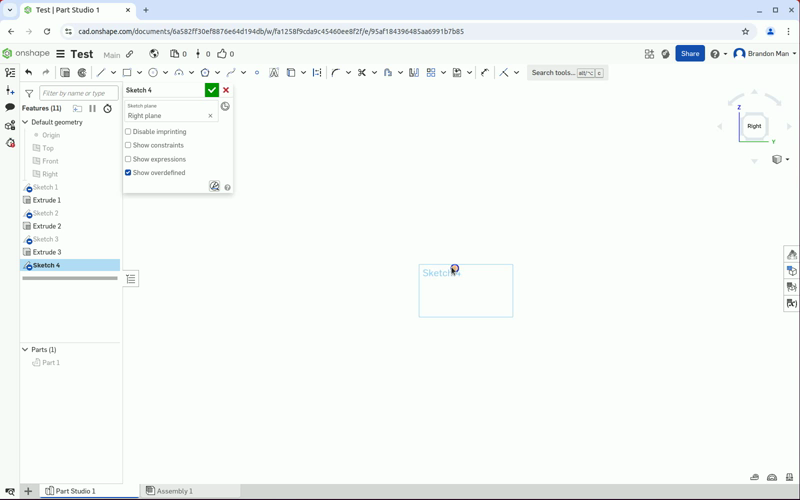
scroll(6)
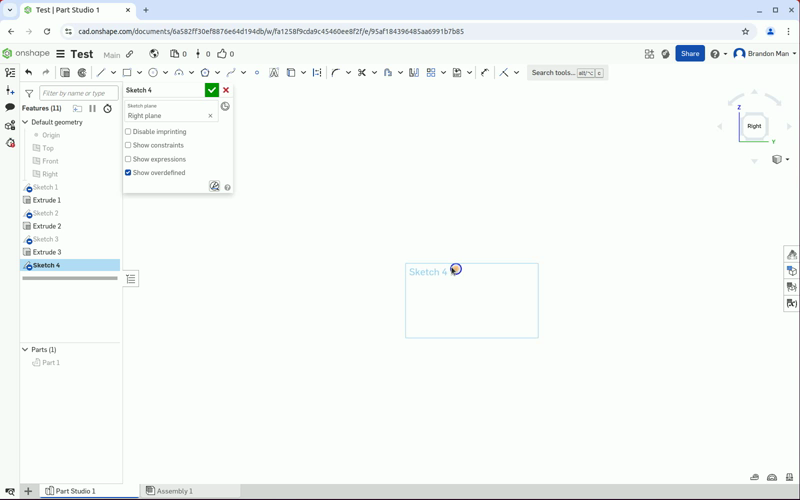
scroll(6)
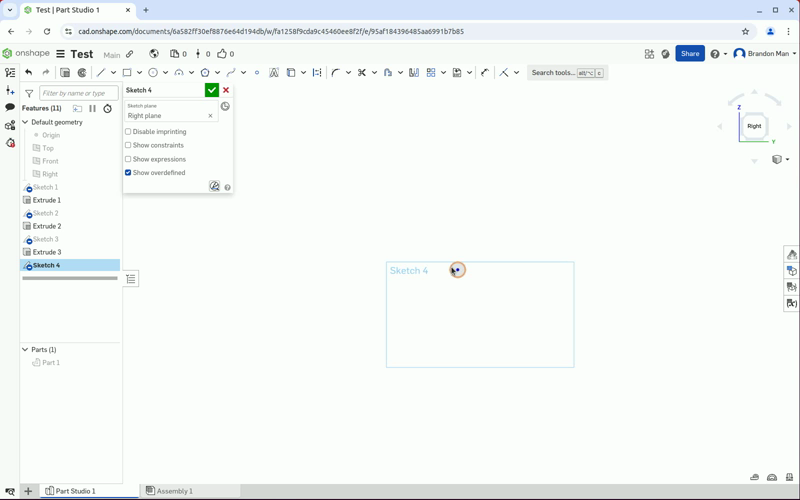
scroll(6)
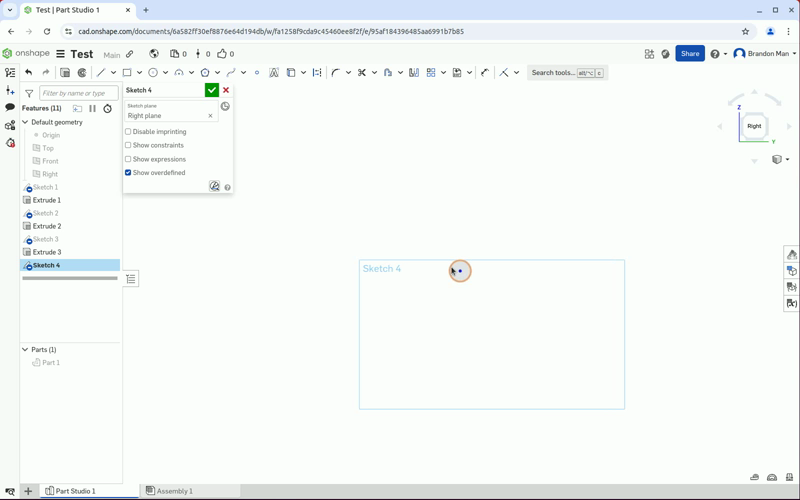
scroll(6)
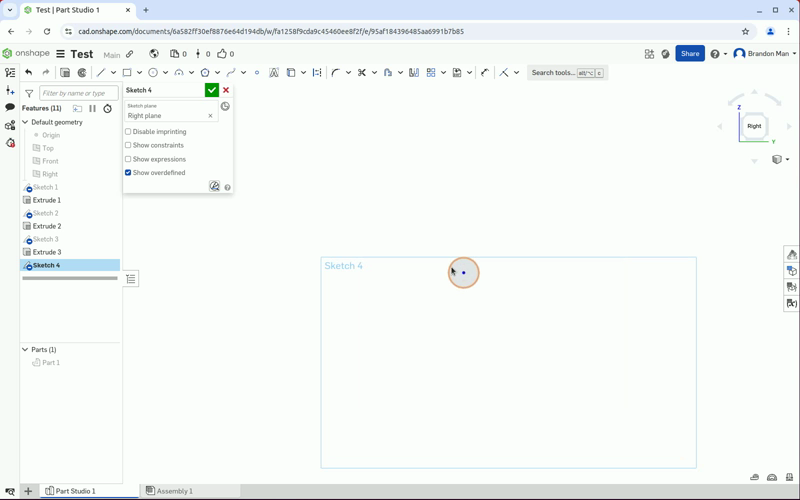
scroll(6)
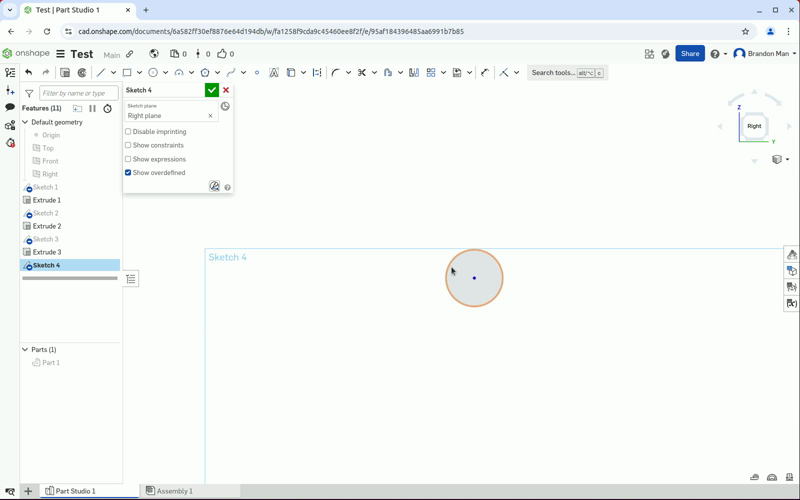
click(451, 266)
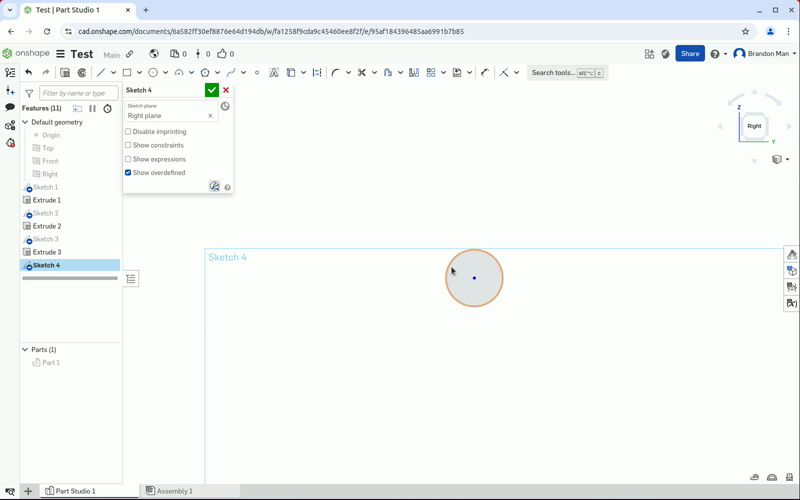
scroll(-6)
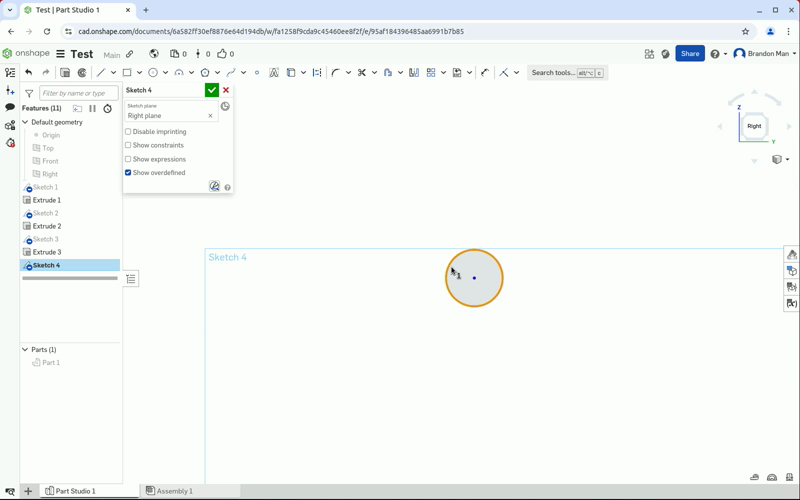
scroll(-6)
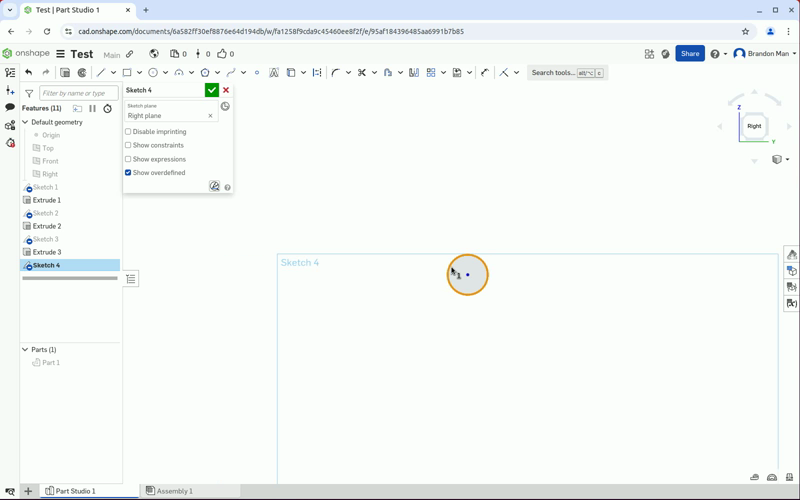
scroll(-6)
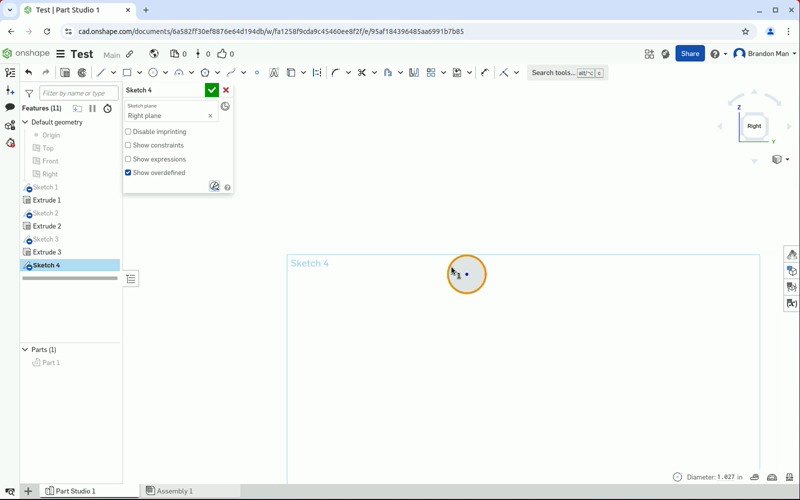
scroll(-6)
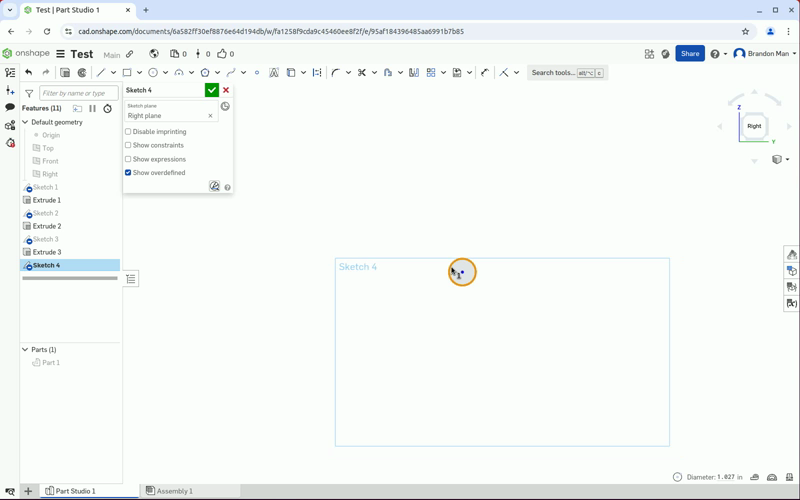
scroll(-6)
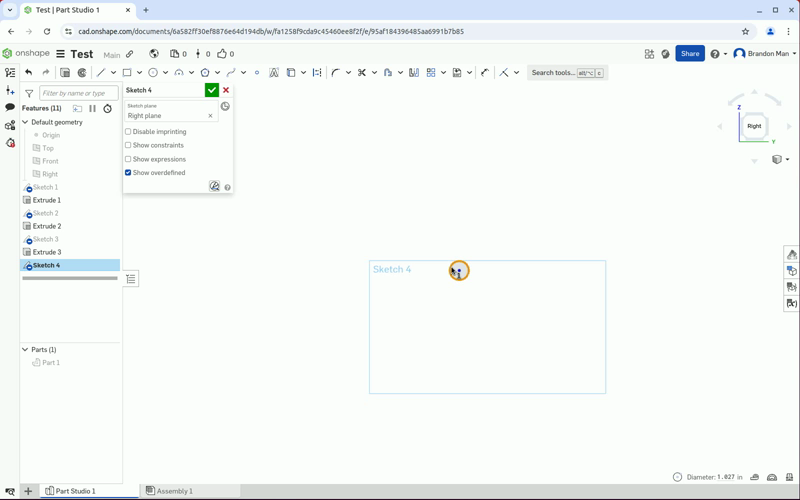
scroll(-6)
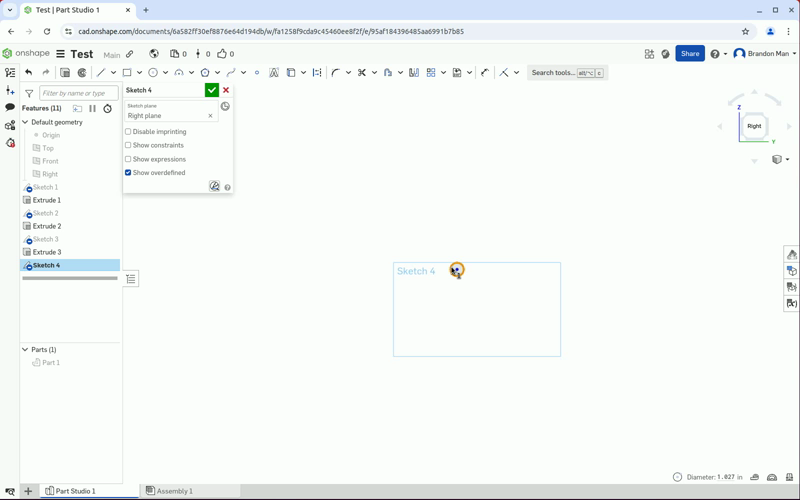
scroll(-6)
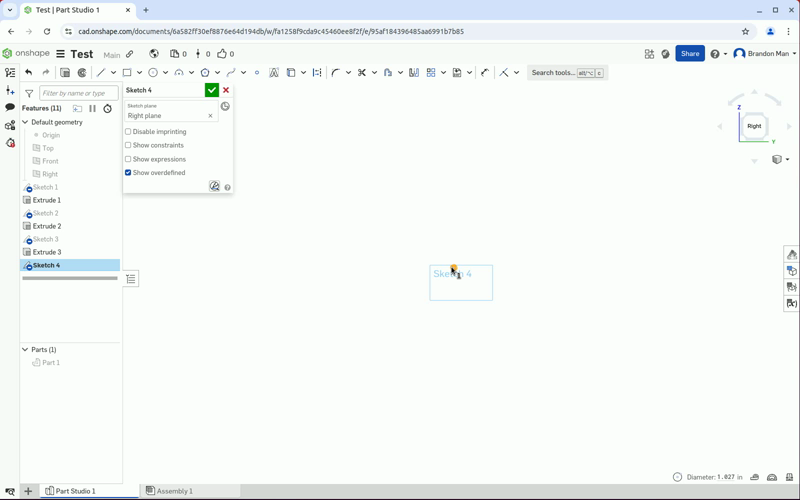
mouse_move(73, 352)
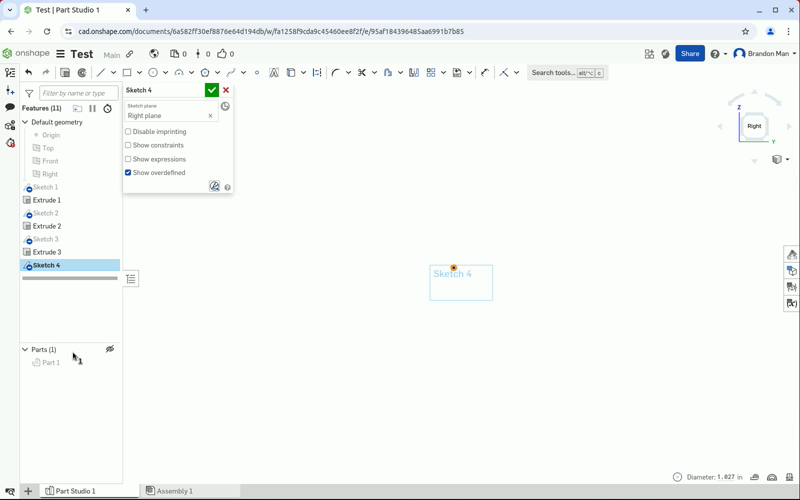
key(shift+y)
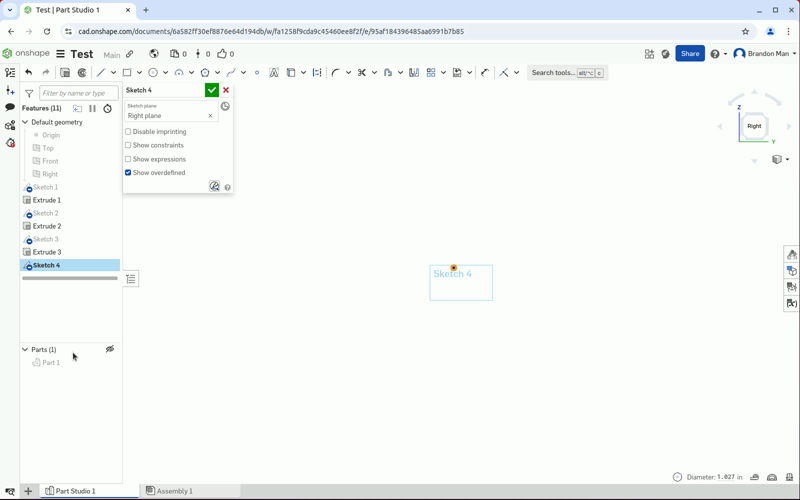
key(shift+e)
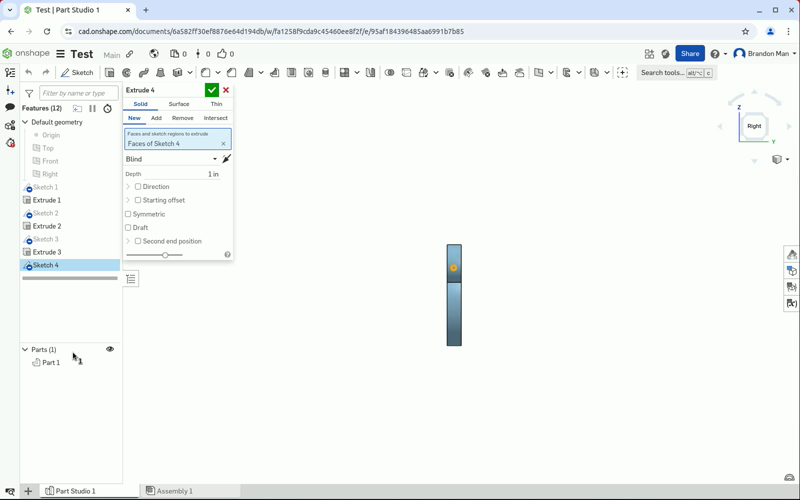
mouse_move(143, 106)
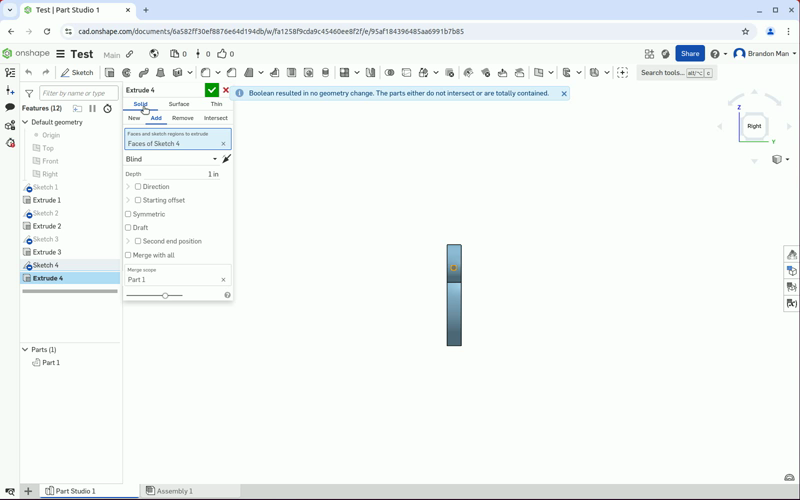
click(143, 106)
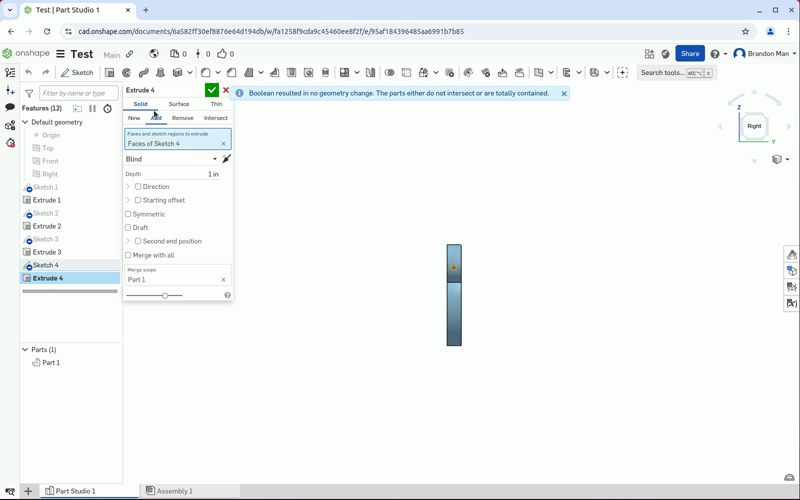
mouse_move(186, 120)
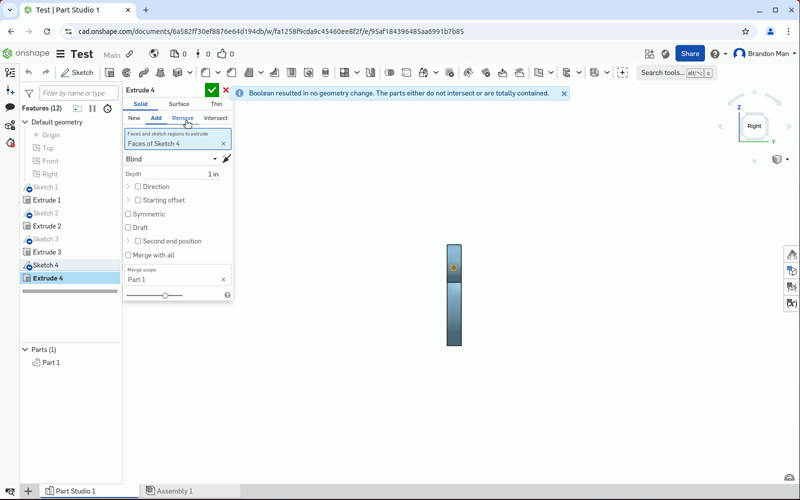
click(186, 120)
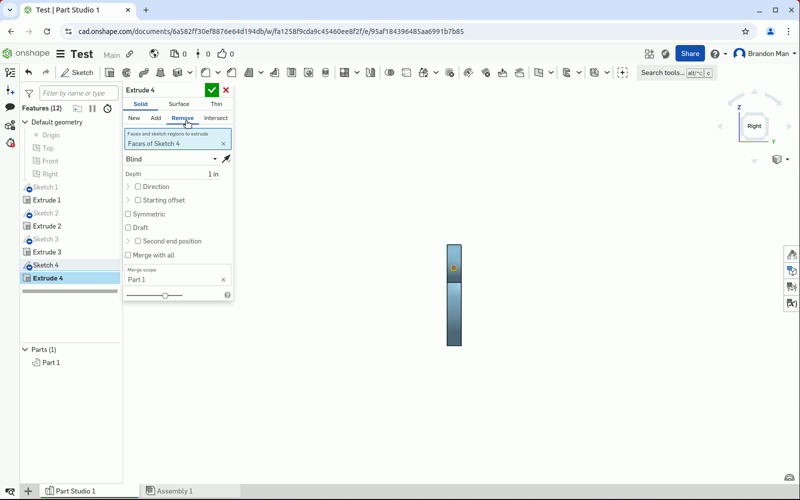
key(tab, 4)
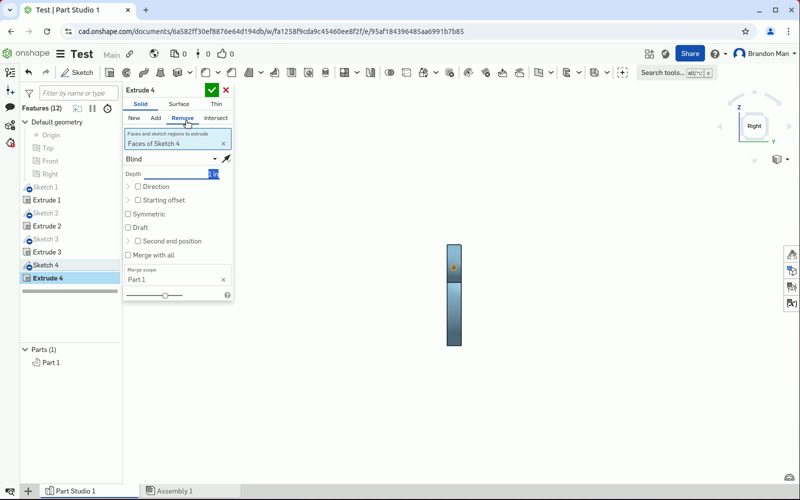
text(4.814)
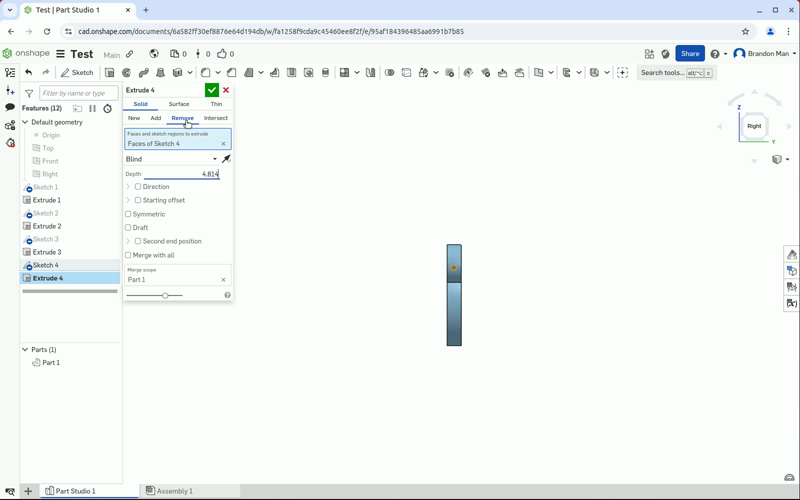
key(tab, 6)
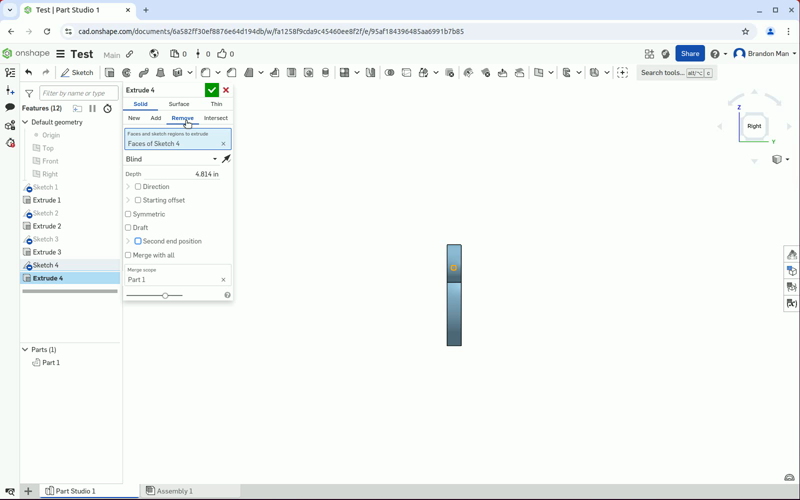
key(space)
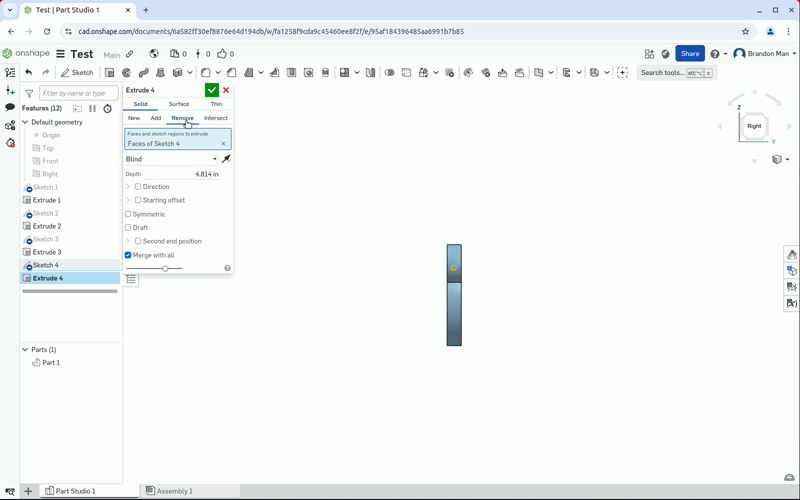
key(enter)
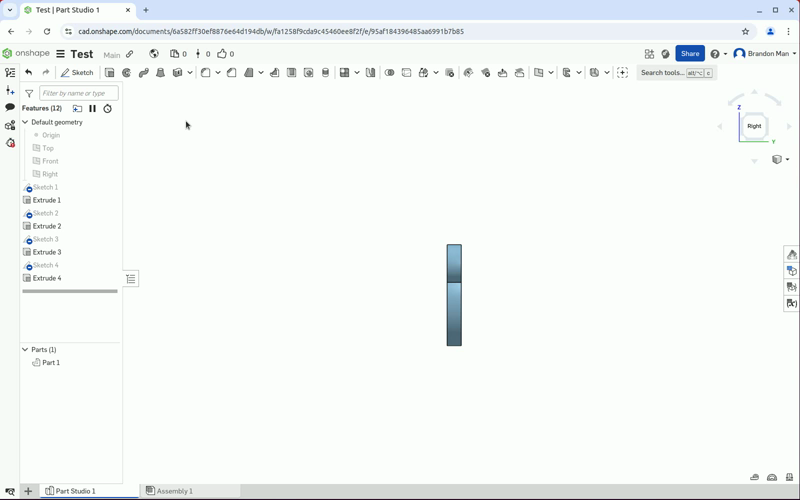
key(shift+h)
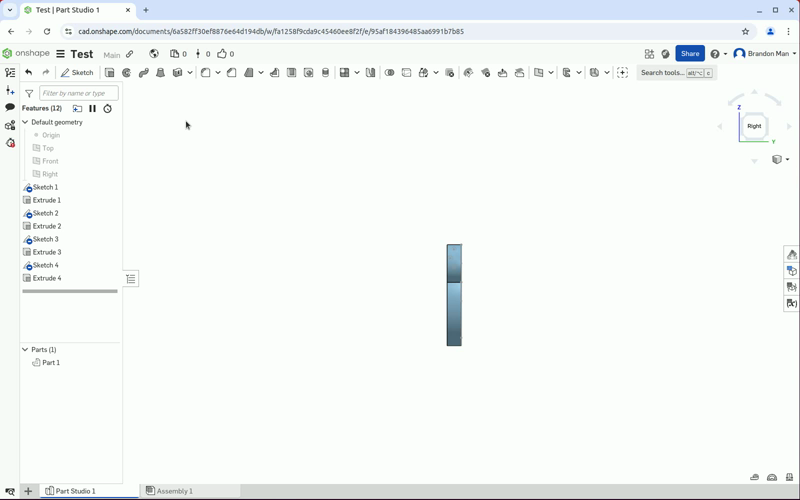
key(shift+h)
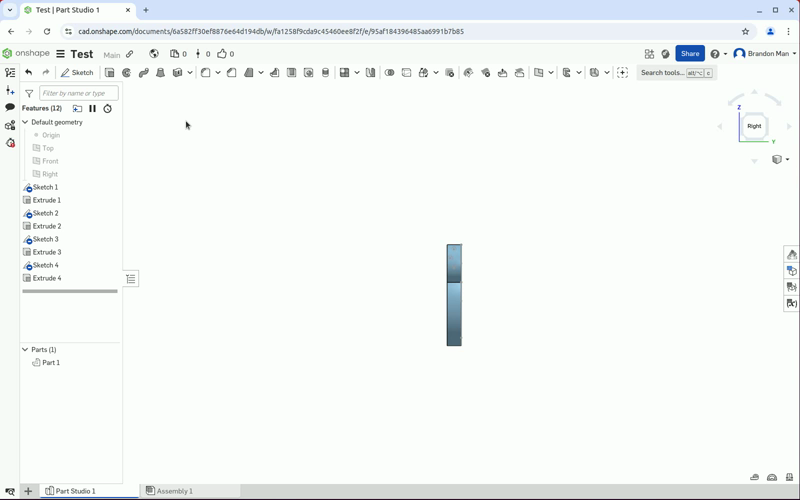
key(shift+7)
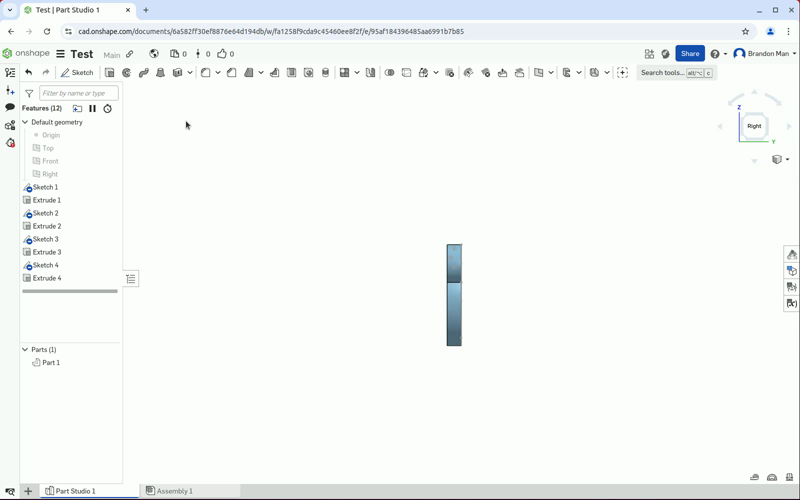
key(right, 2)
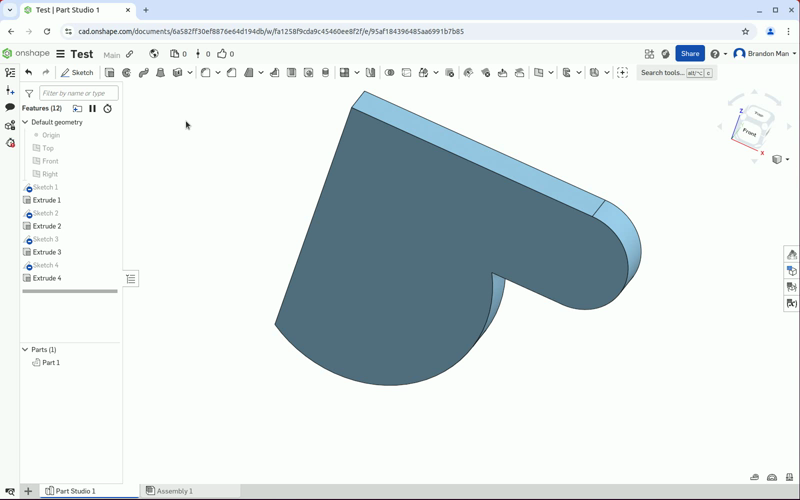
key(down, 2)
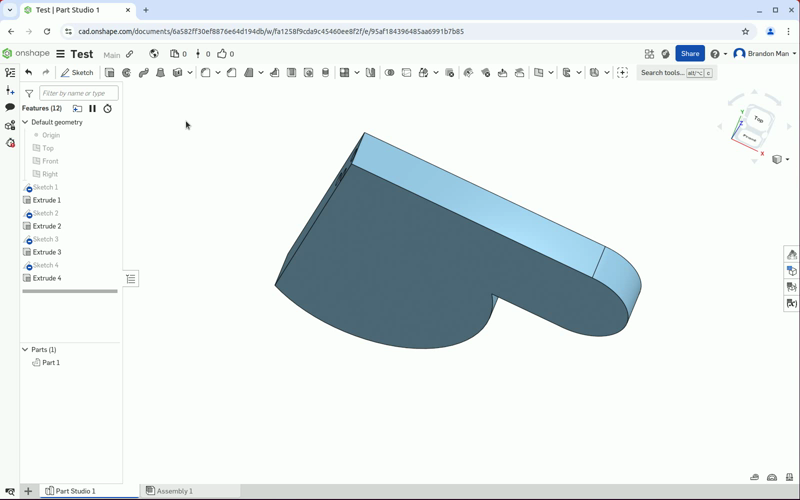
key(up, 2)
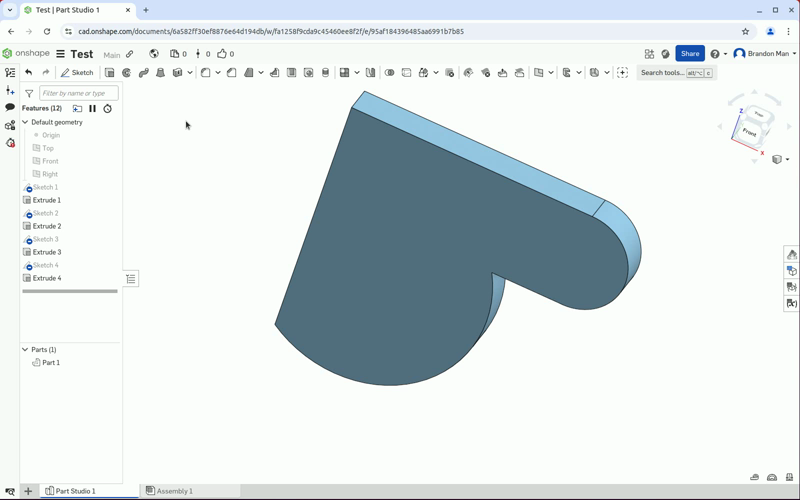
key(left, 2)
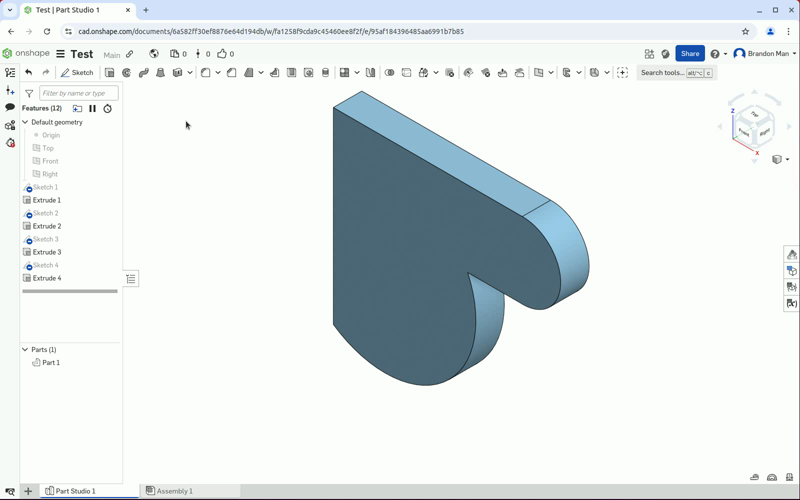
mouse_move(73, 189)
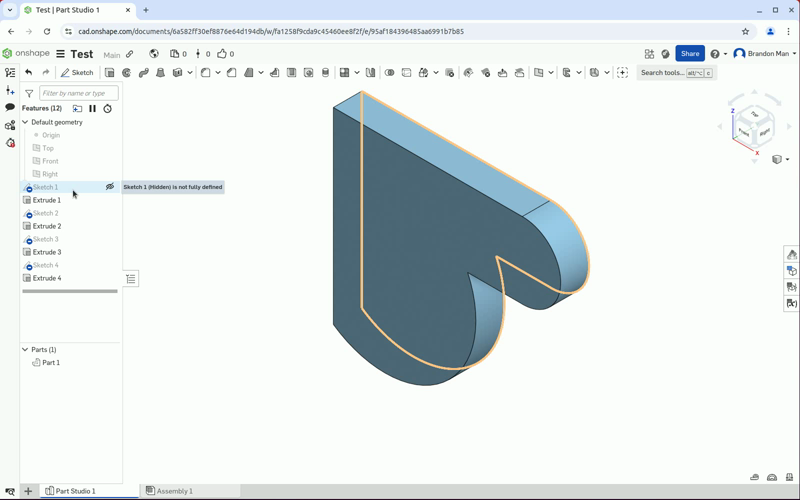
click(73, 189)